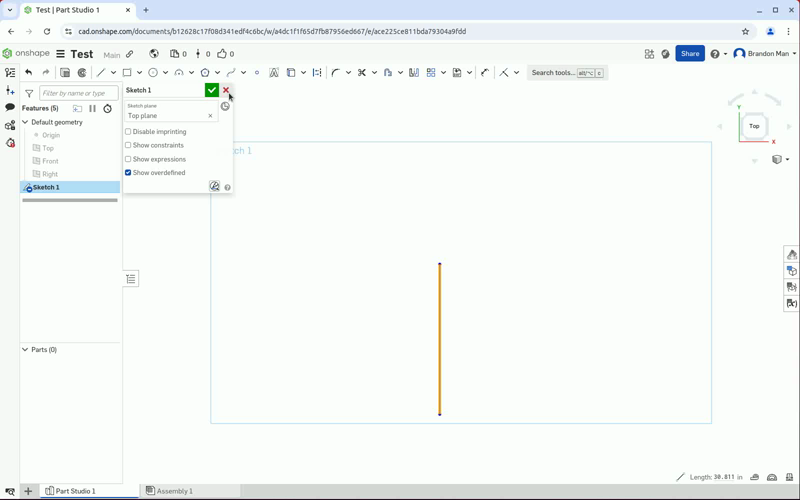
key(shift+h)
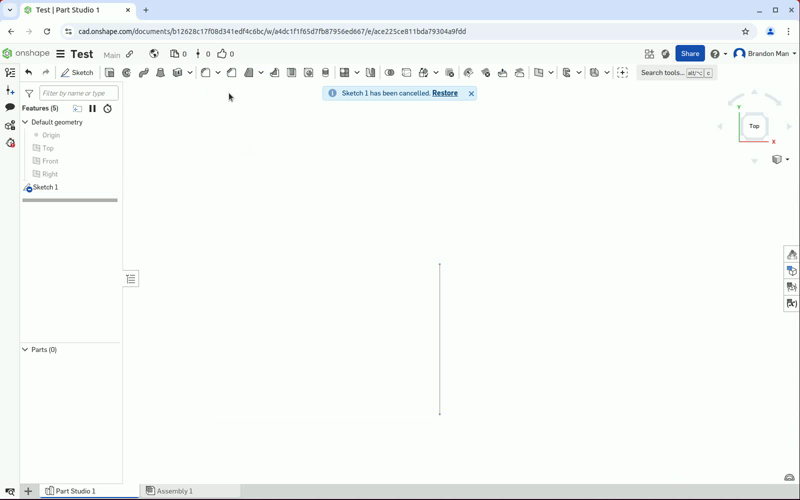
key(shift+s)
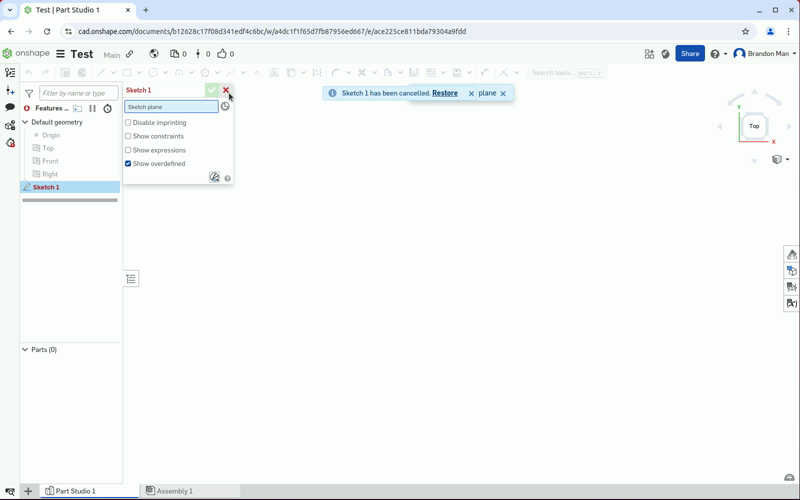
mouse_move(73, 150)
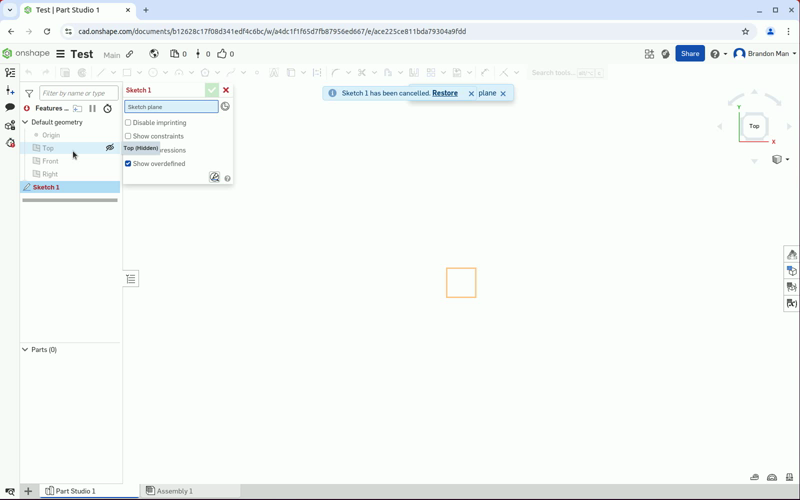
click(73, 150)
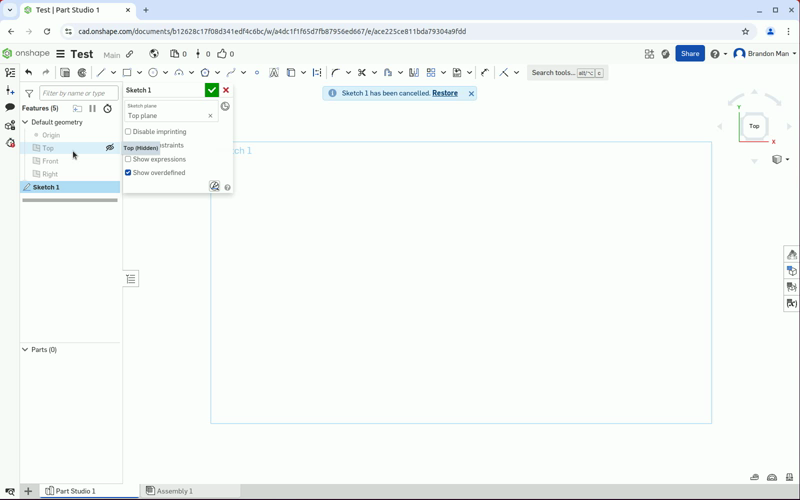
mouse_move(73, 352)
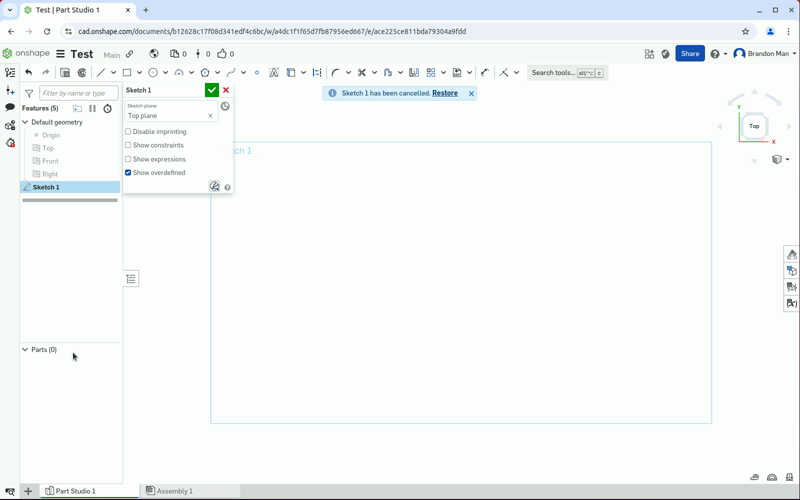
key(y)
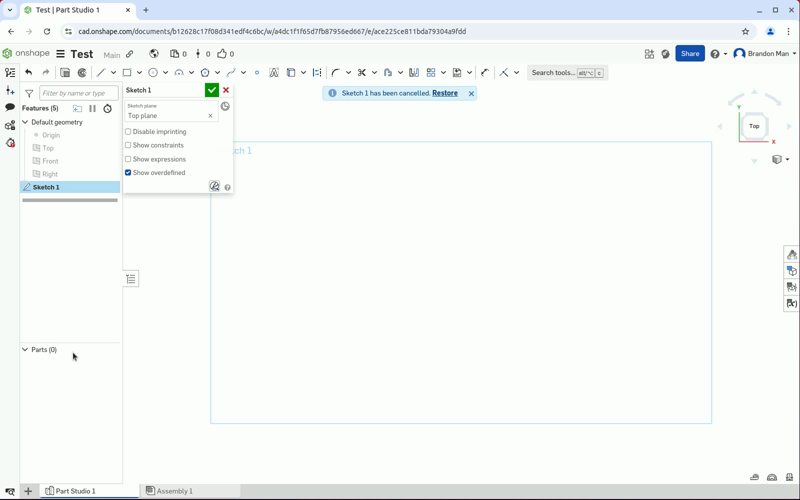
key(l)
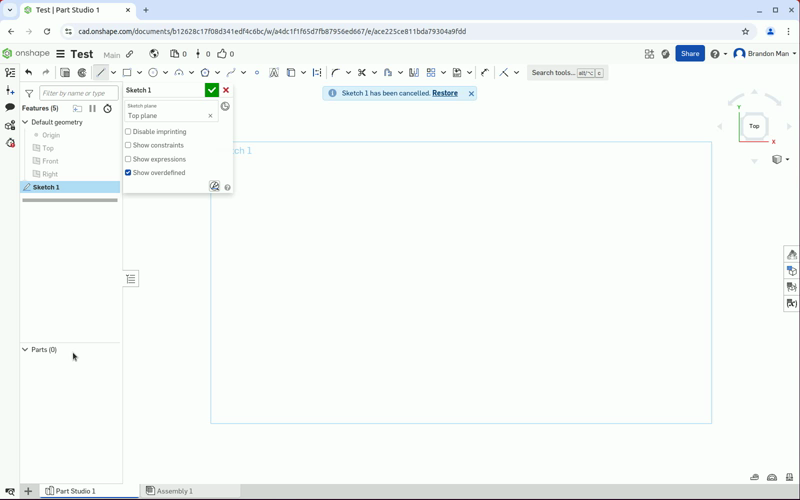
key_down(shift)
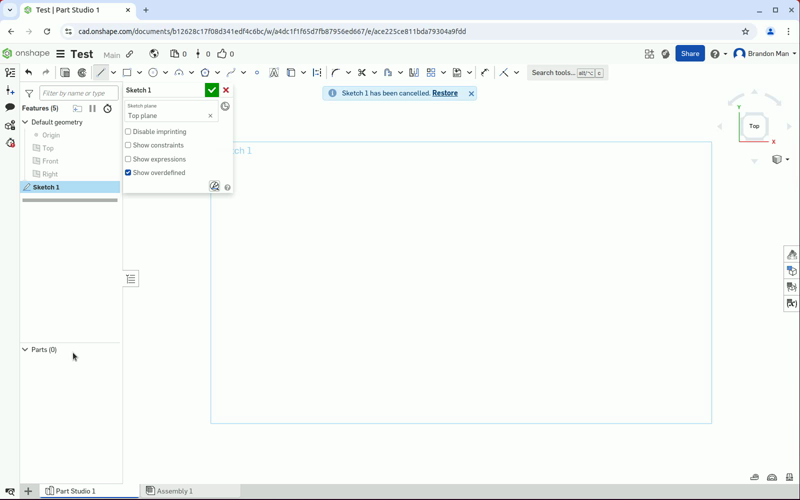
mouse_move(391, 334)
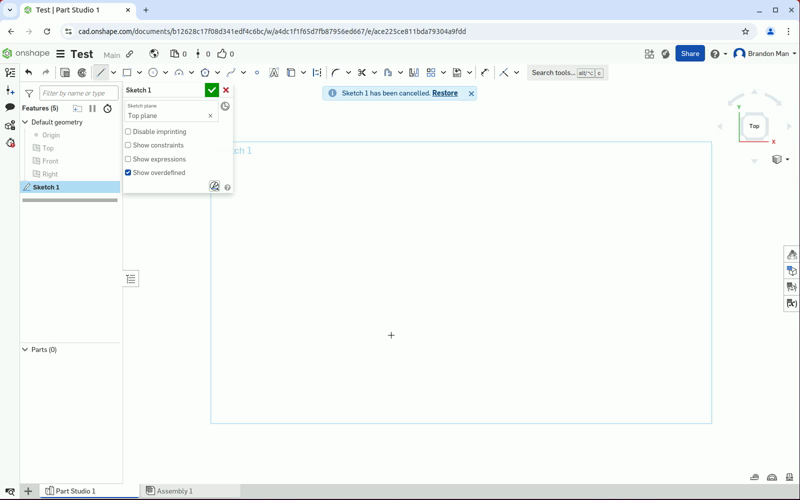
click(391, 334)
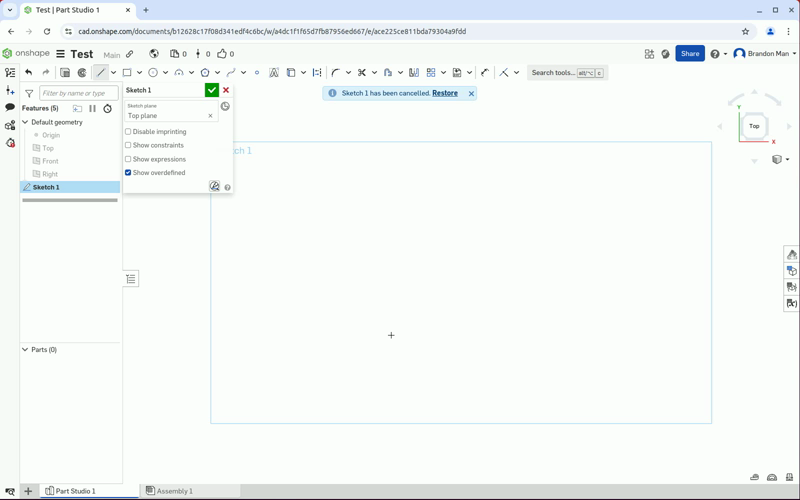
key_up(shift)
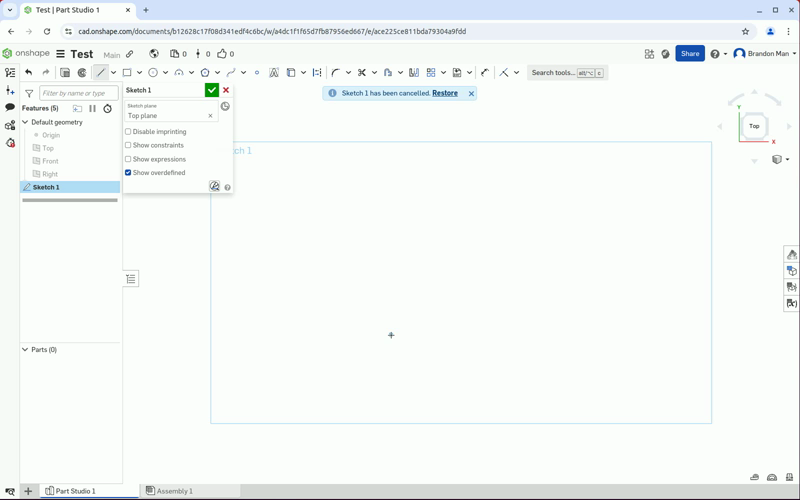
key_down(shift)
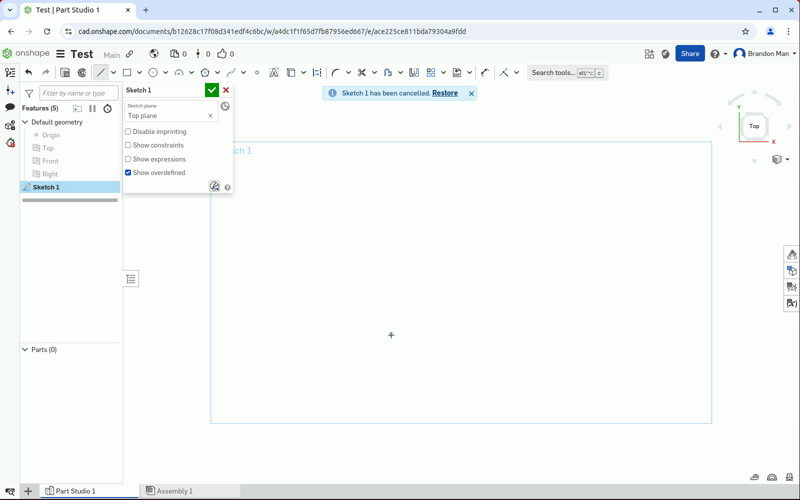
mouse_move(529, 334)
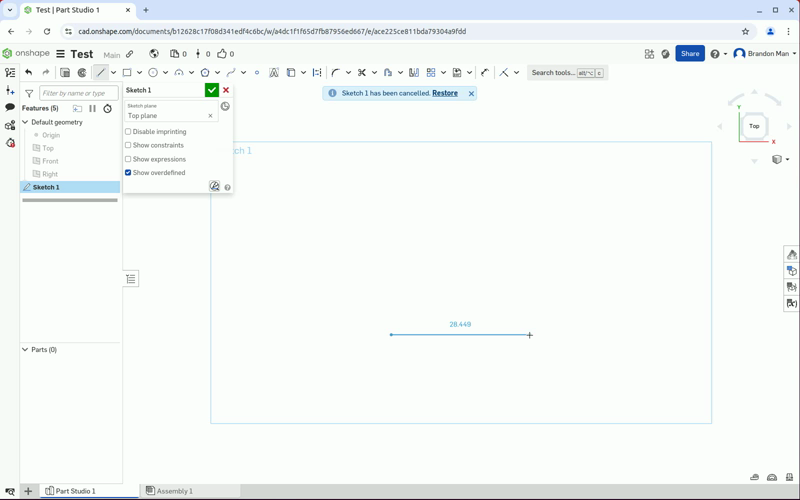
click(529, 334)
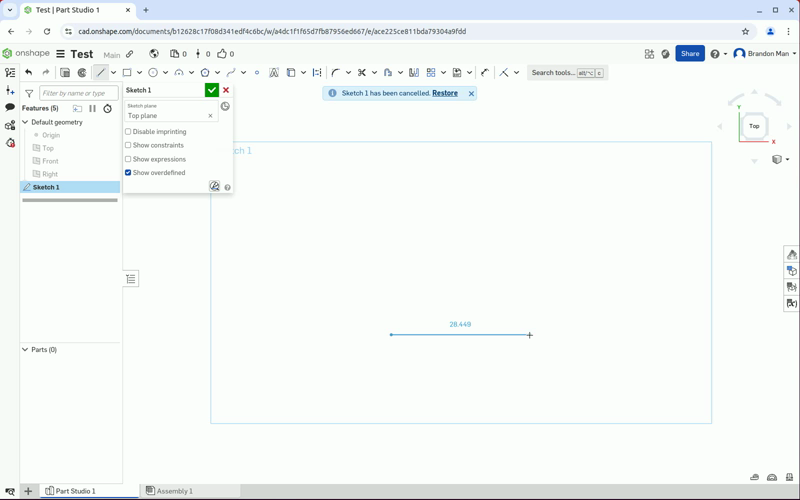
key_up(shift)
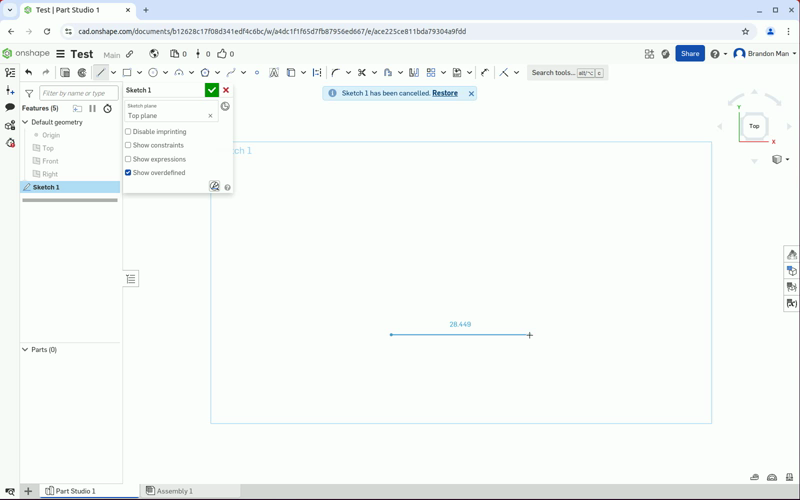
key_down(shift)
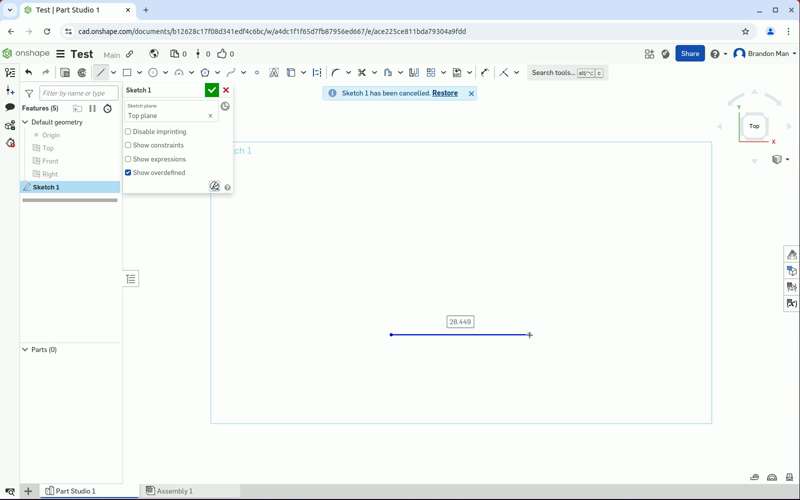
mouse_move(529, 231)
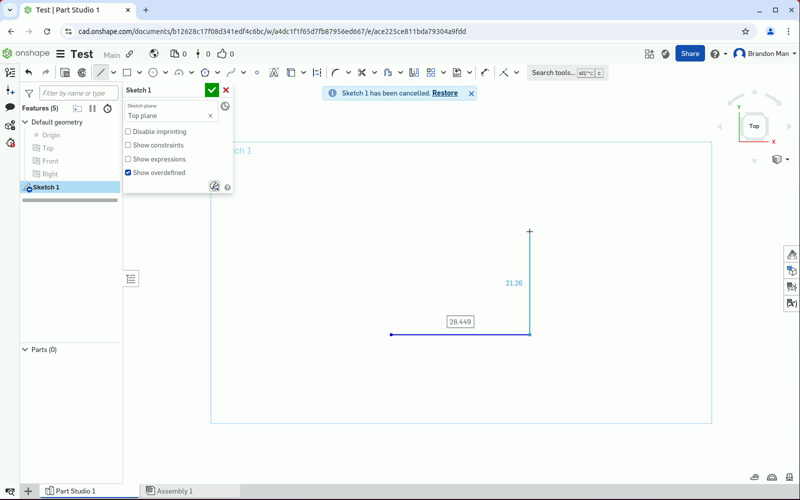
click(529, 231)
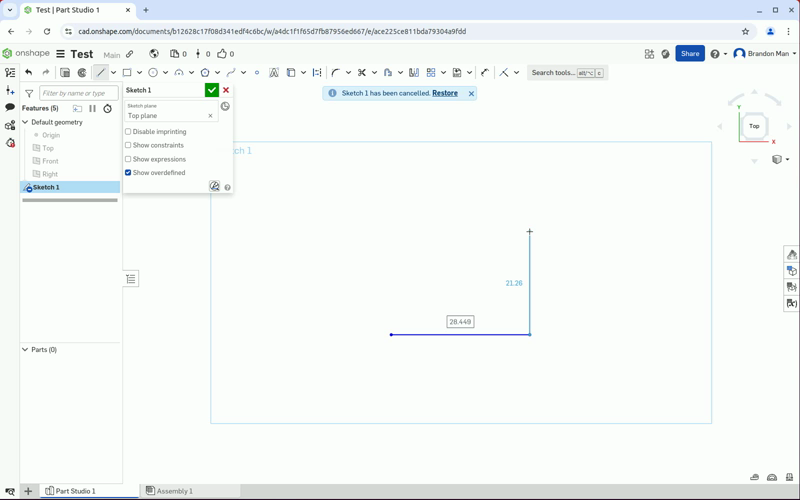
key_up(shift)
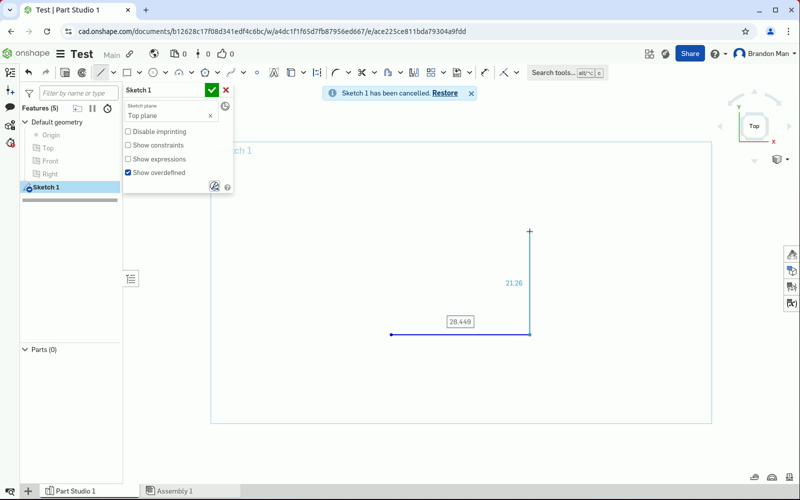
key_down(shift)
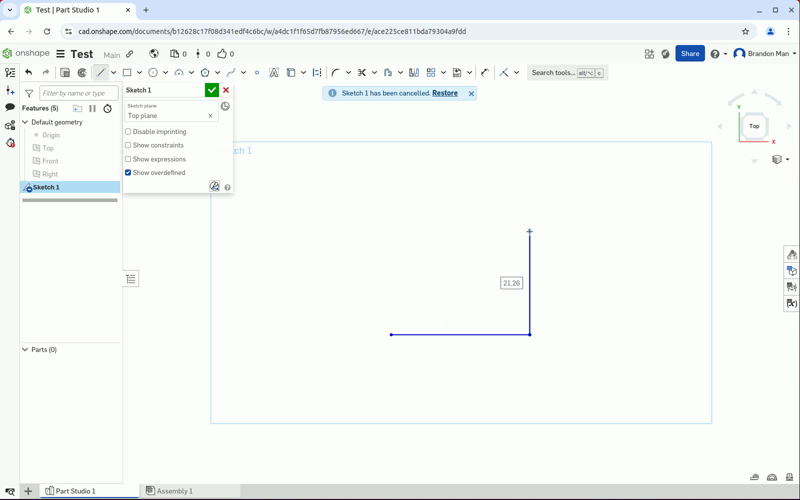
mouse_move(391, 231)
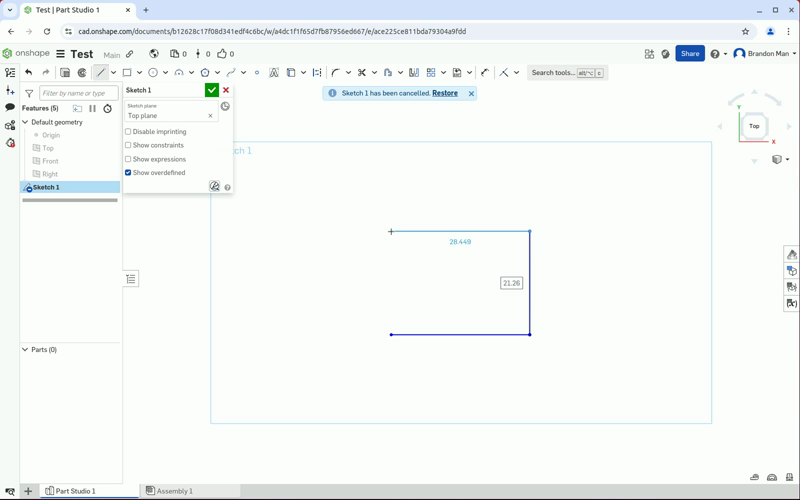
click(391, 231)
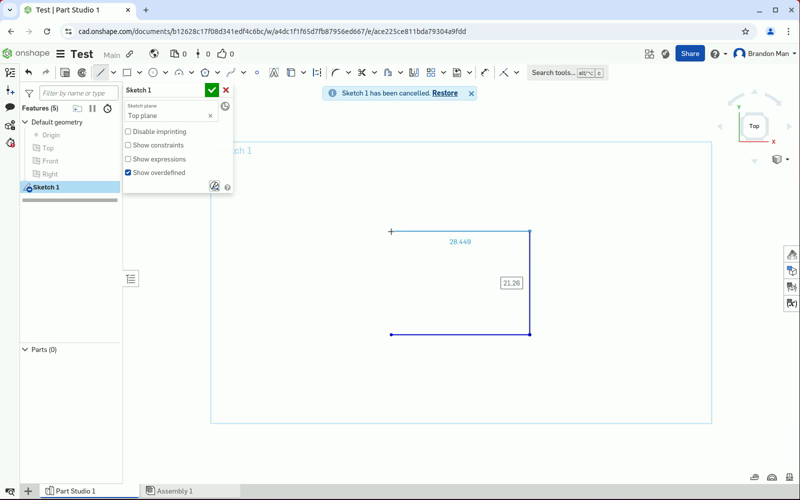
key_up(shift)
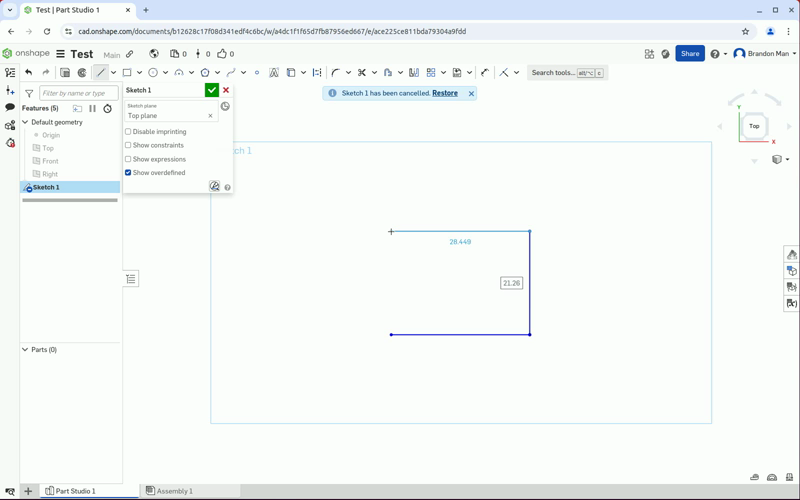
key_down(shift)
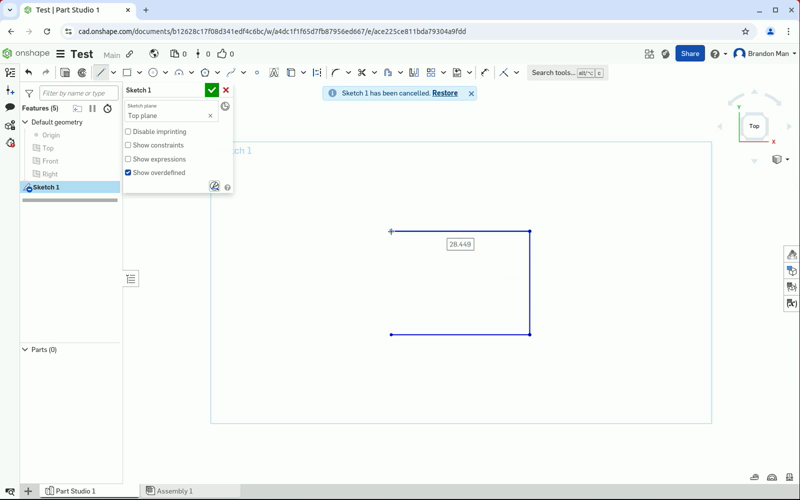
mouse_move(391, 334)
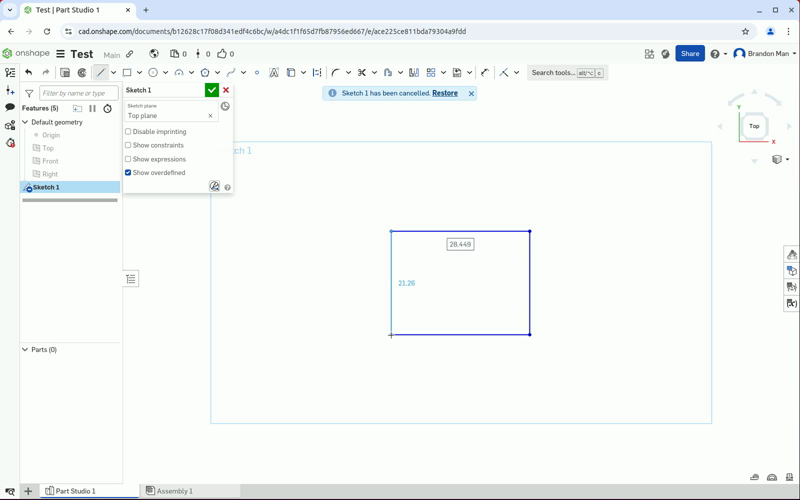
key_up(shift)
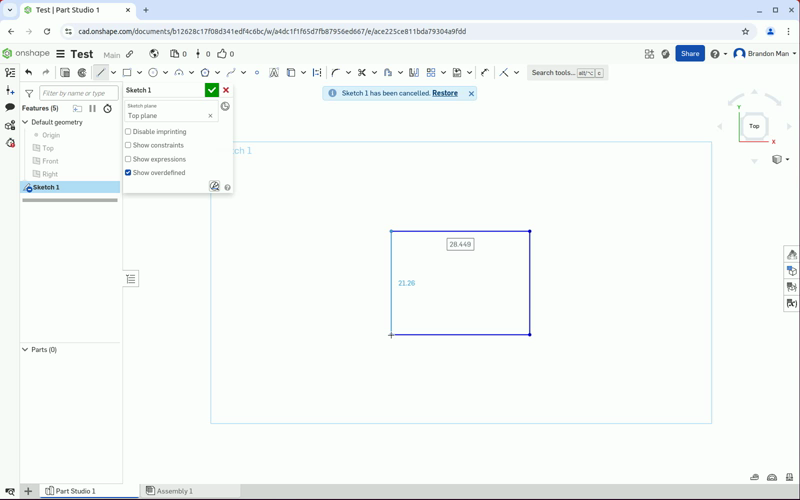
click(391, 334)
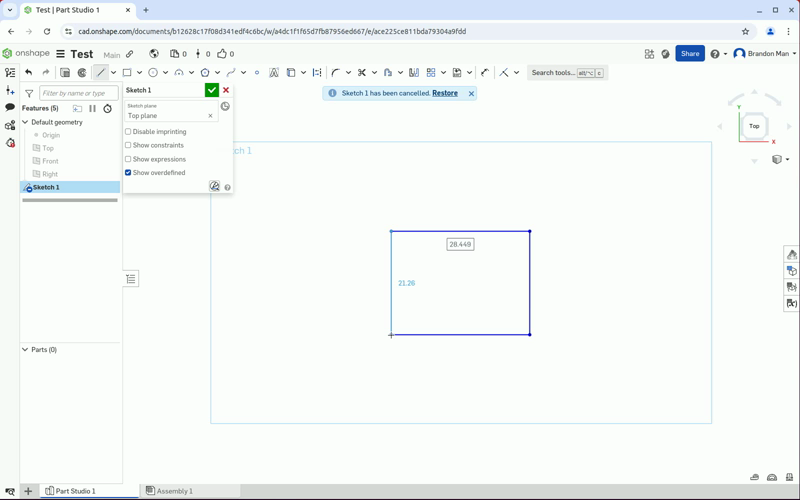
key(esc)
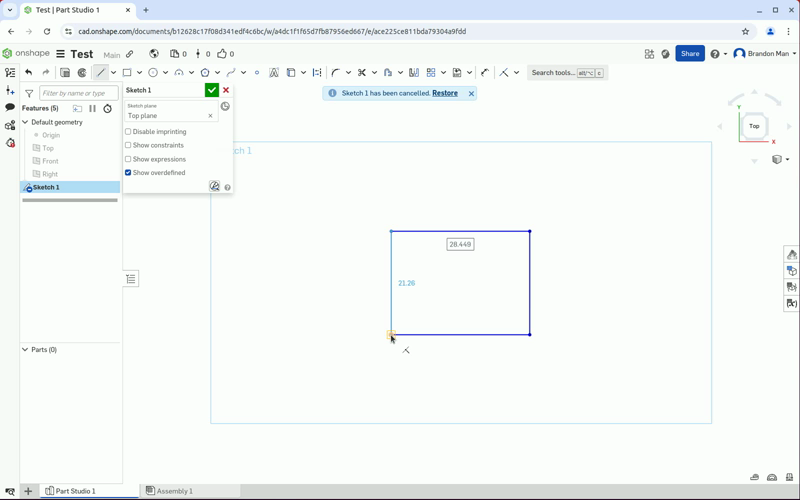
mouse_move(479, 309)
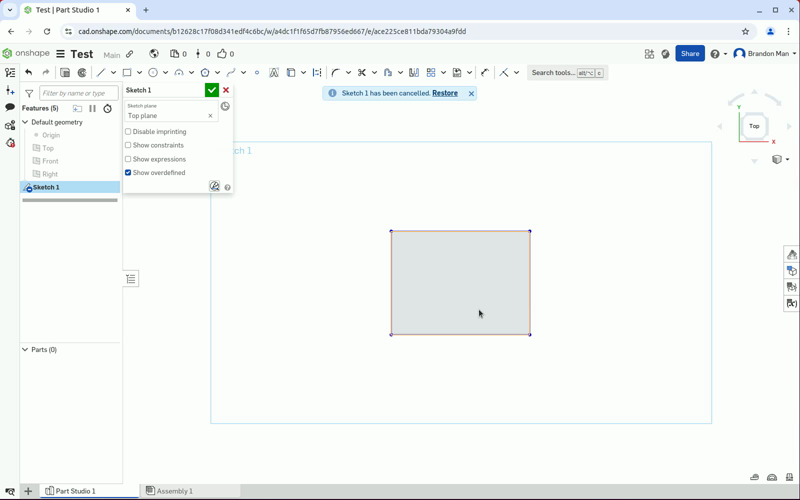
click(479, 309)
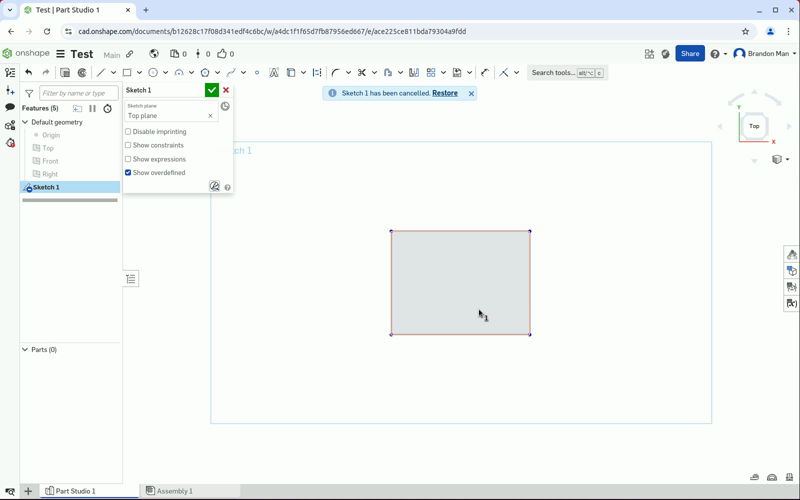
mouse_move(73, 352)
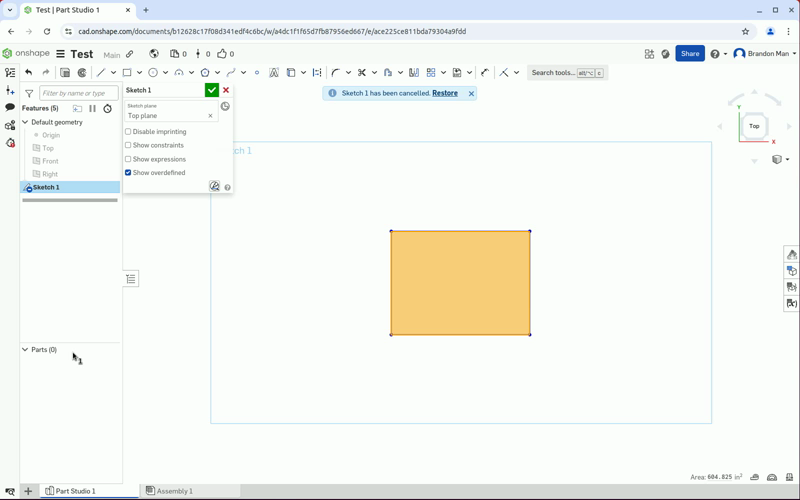
key(shift+y)
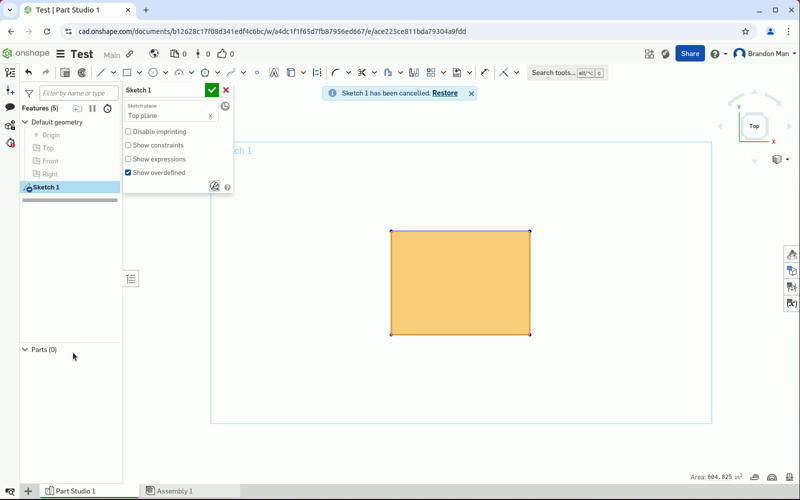
key(shift+e)
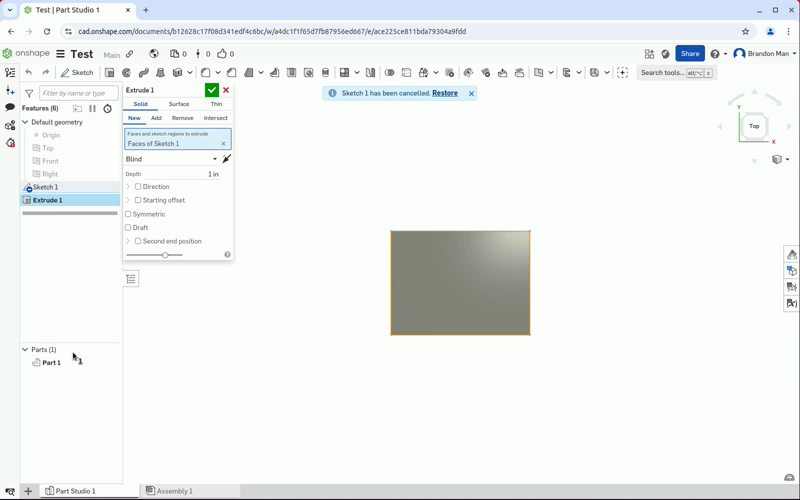
mouse_move(143, 106)
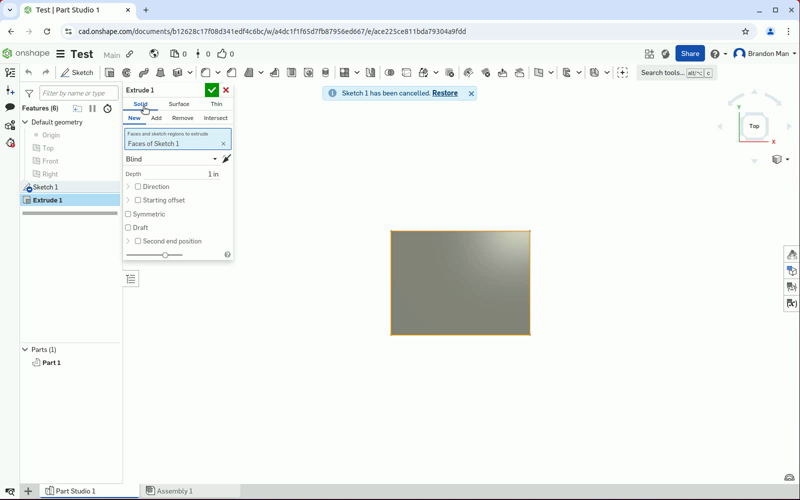
click(143, 106)
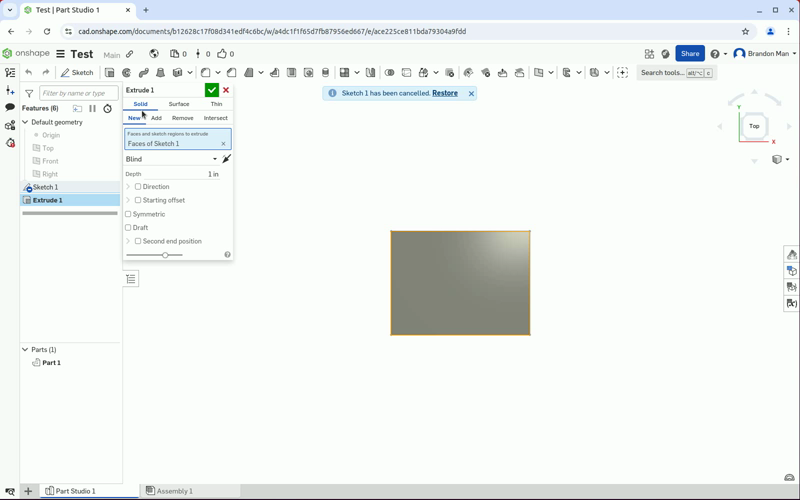
mouse_move(137, 120)
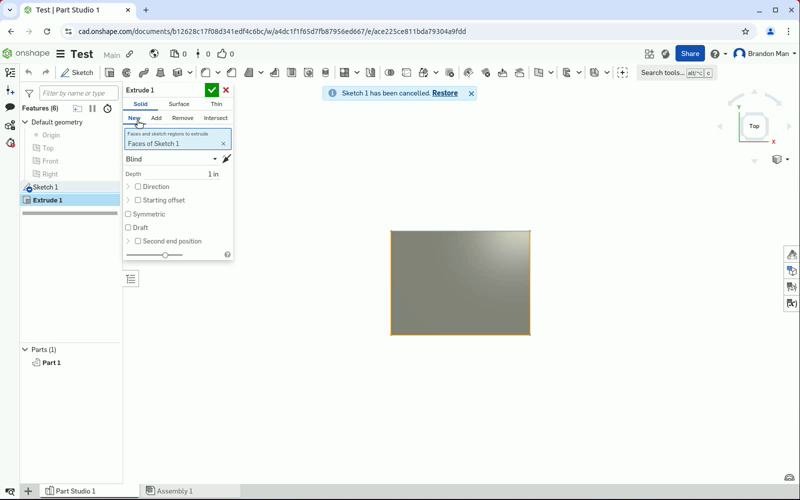
click(137, 120)
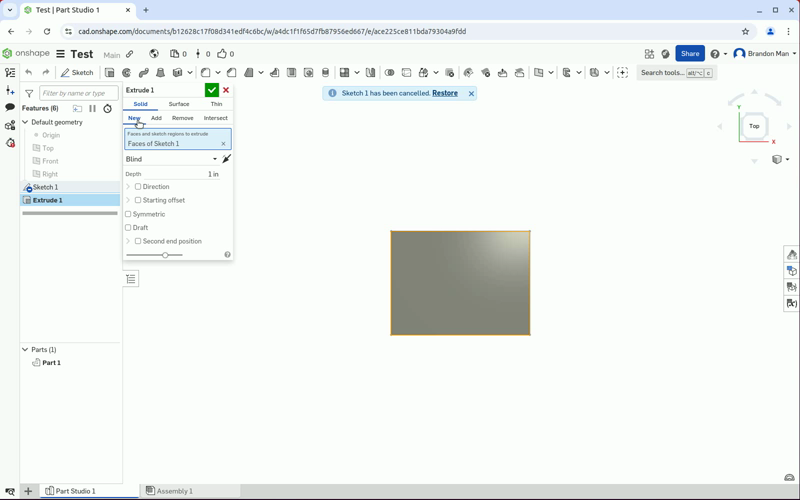
key(tab, 4)
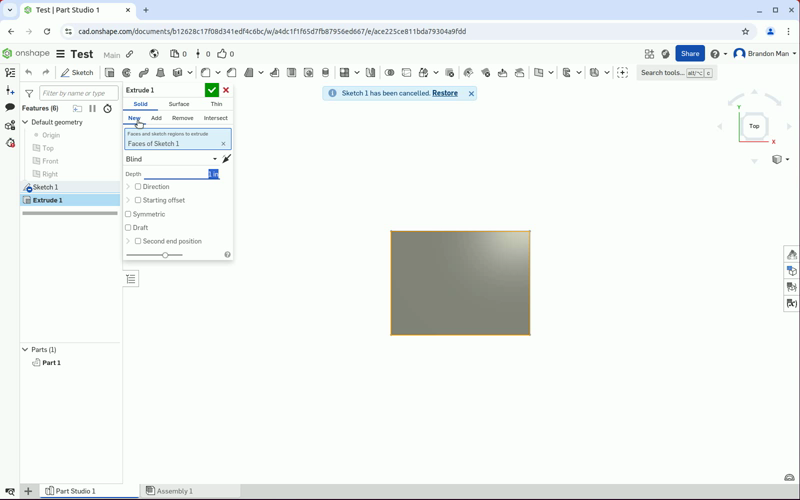
text(17.813)
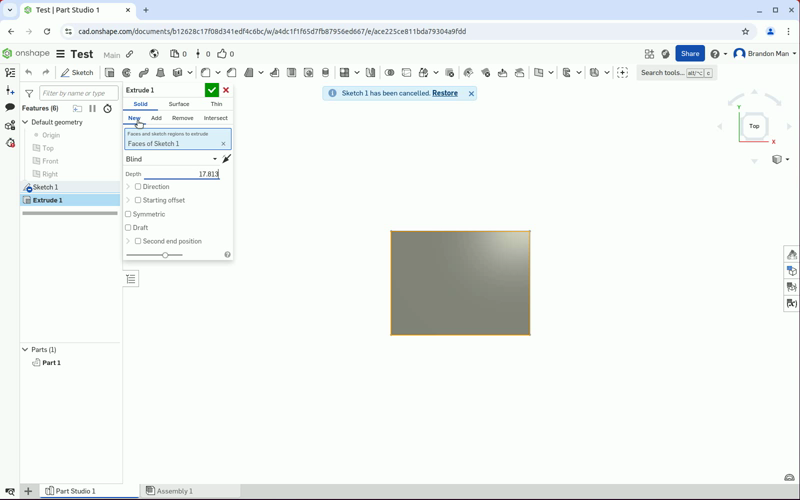
key(enter)
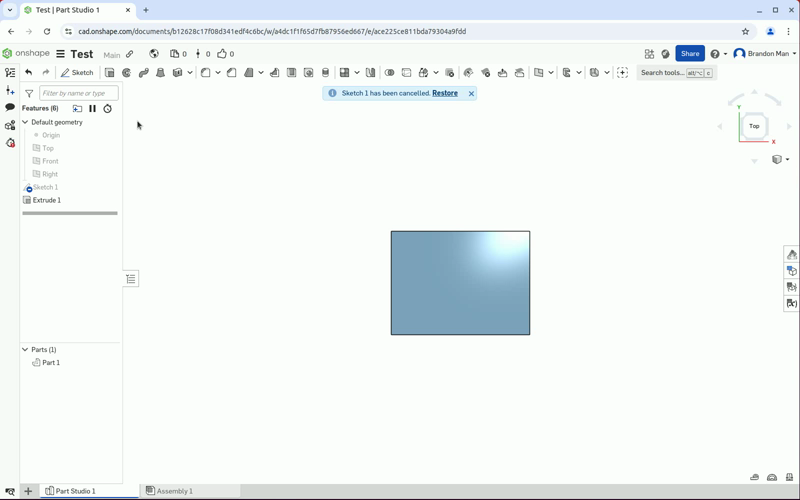
key(shift+h)
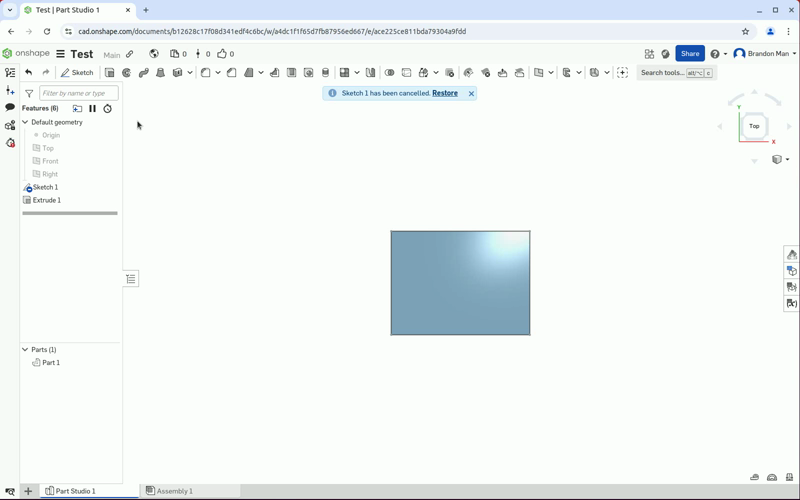
key(shift+h)
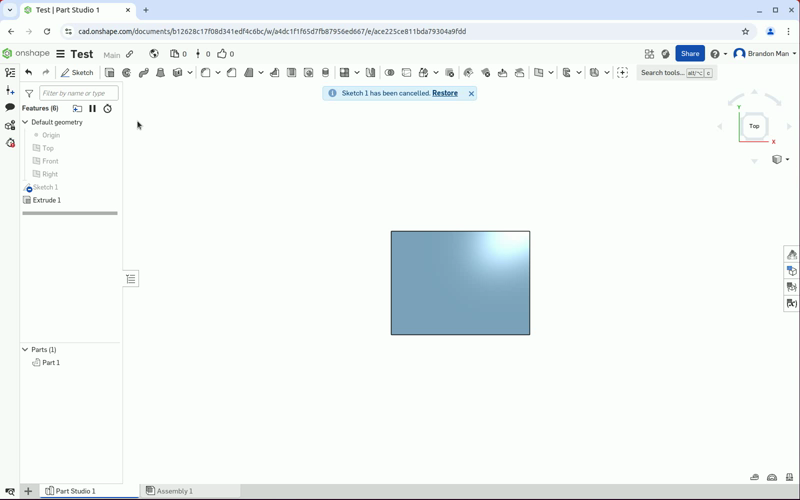
mouse_move(73, 189)
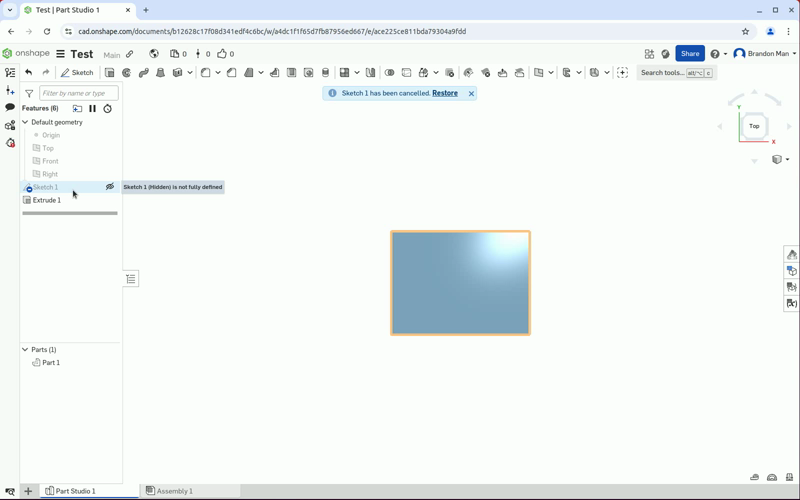
click(73, 189)
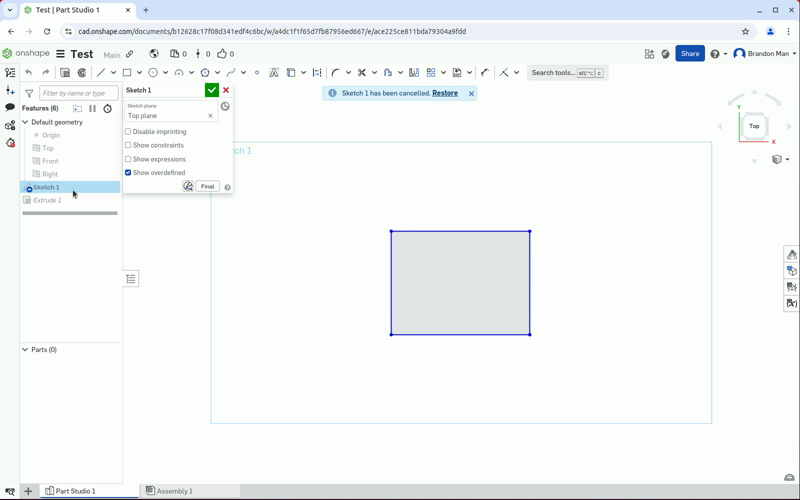
mouse_move(229, 92)
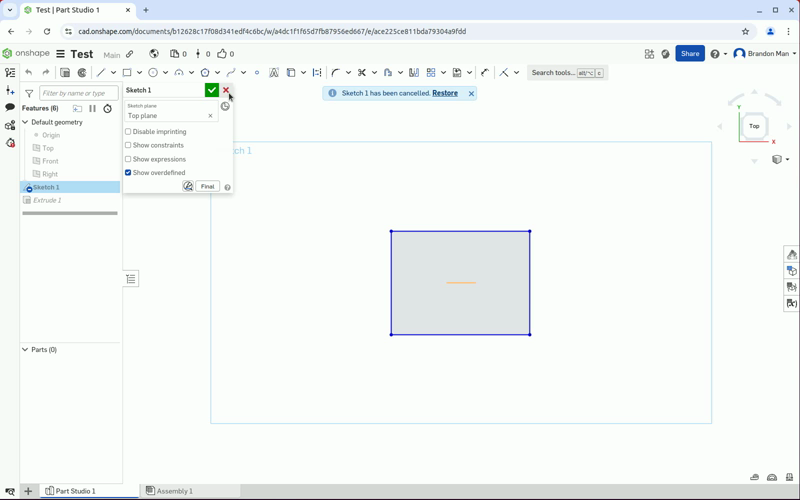
click(229, 92)
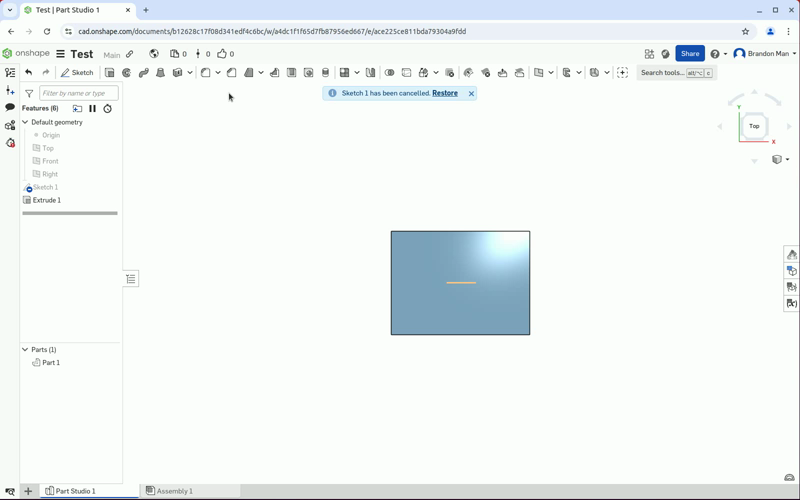
mouse_move(541, 75)
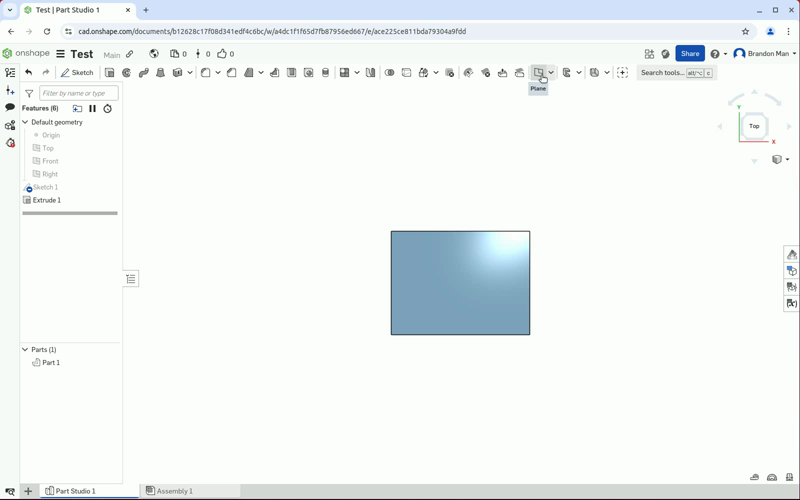
click(541, 75)
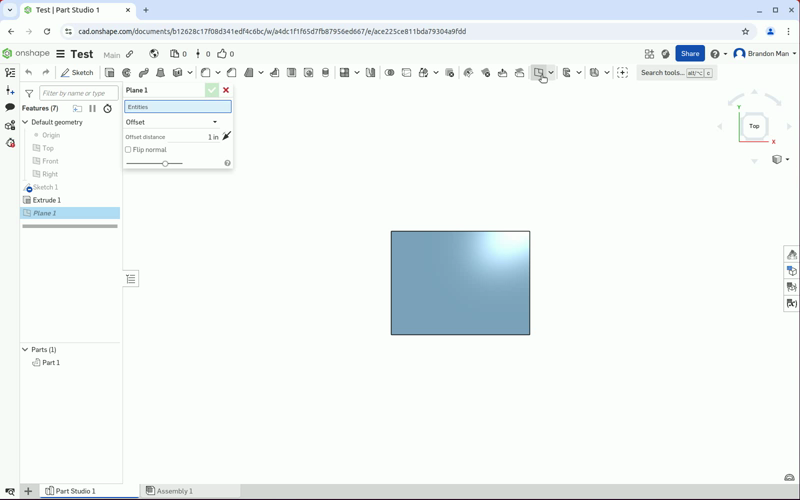
mouse_move(73, 150)
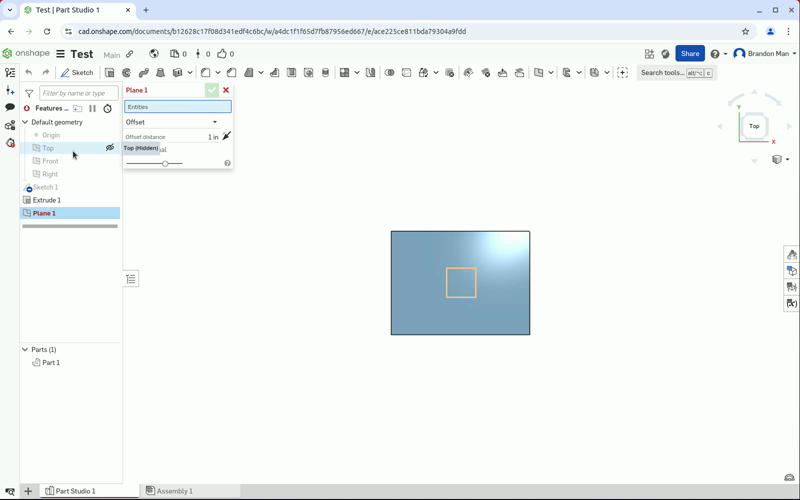
click(73, 150)
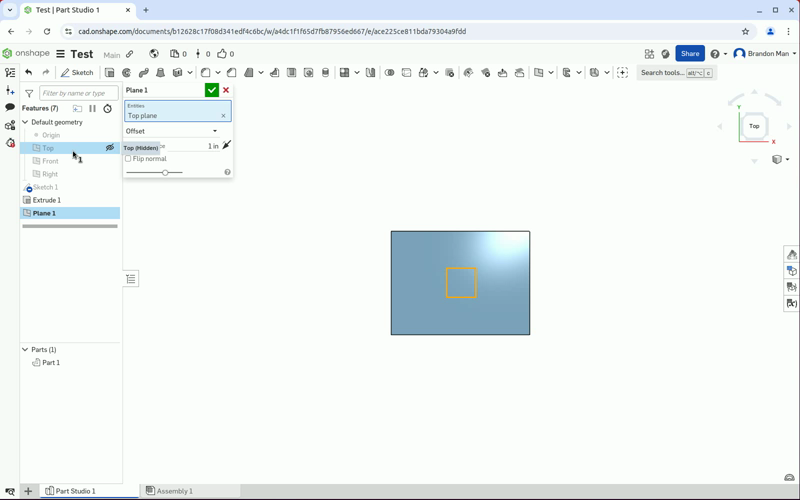
key(tab, 2)
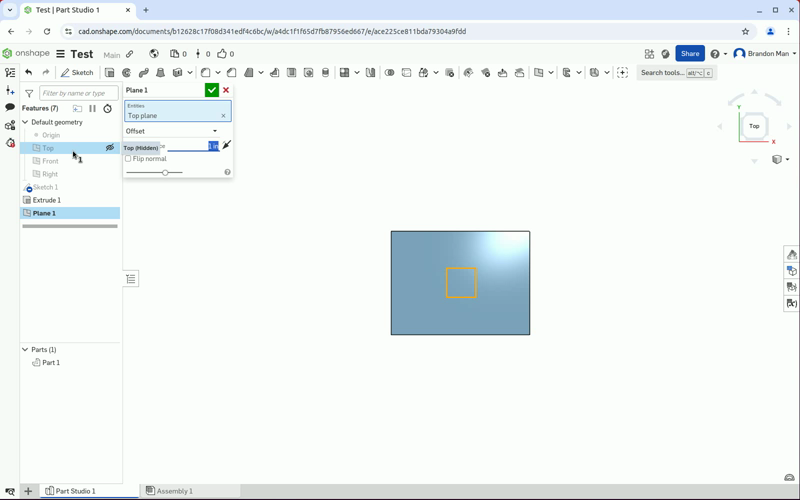
text(17.809)
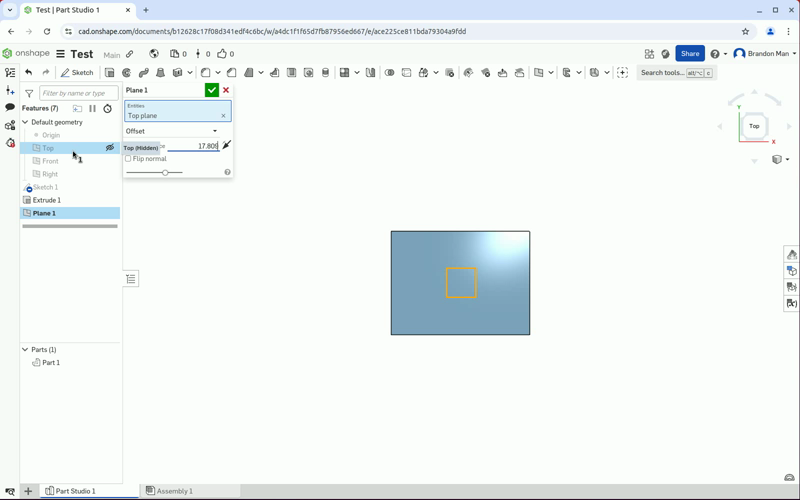
key(enter, 2)
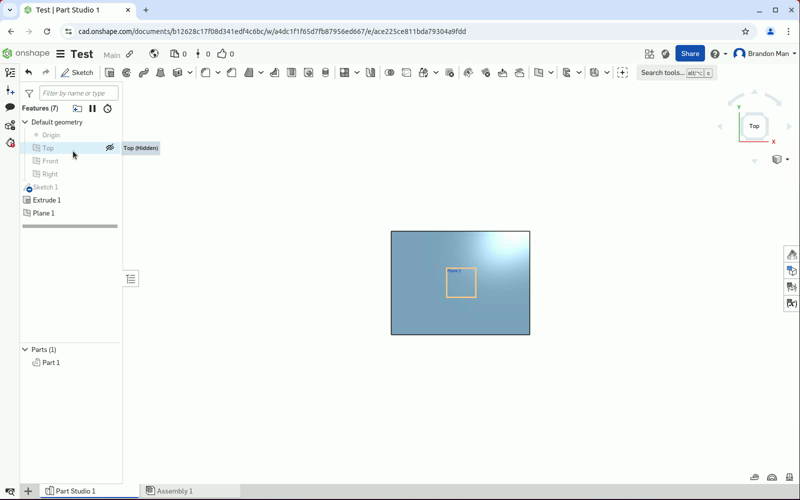
key(shift+s)
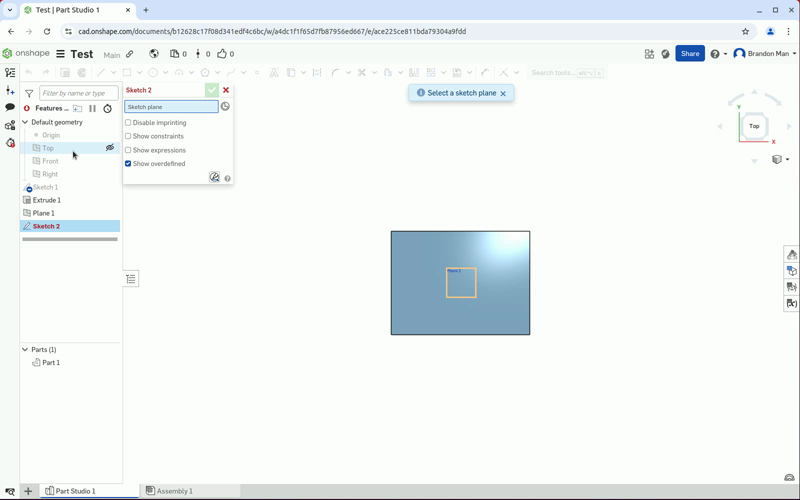
mouse_move(73, 215)
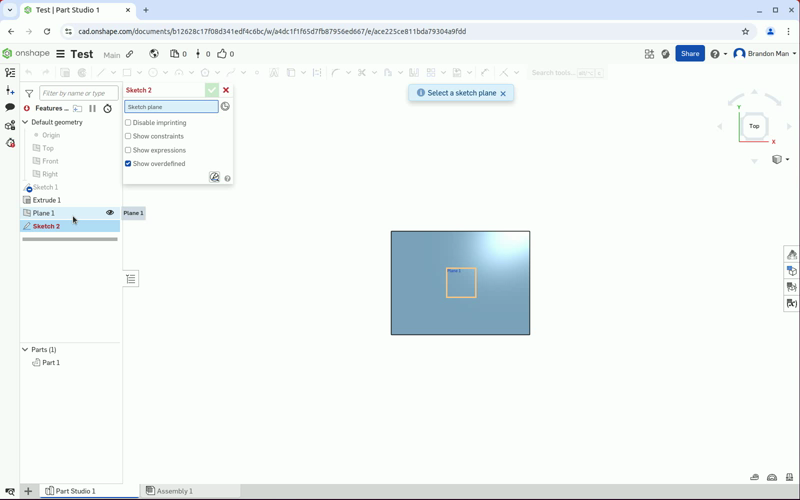
click(73, 215)
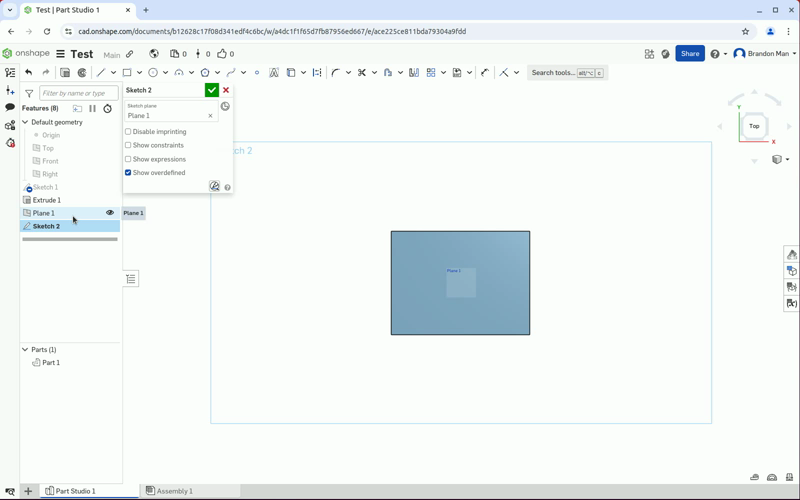
mouse_move(73, 352)
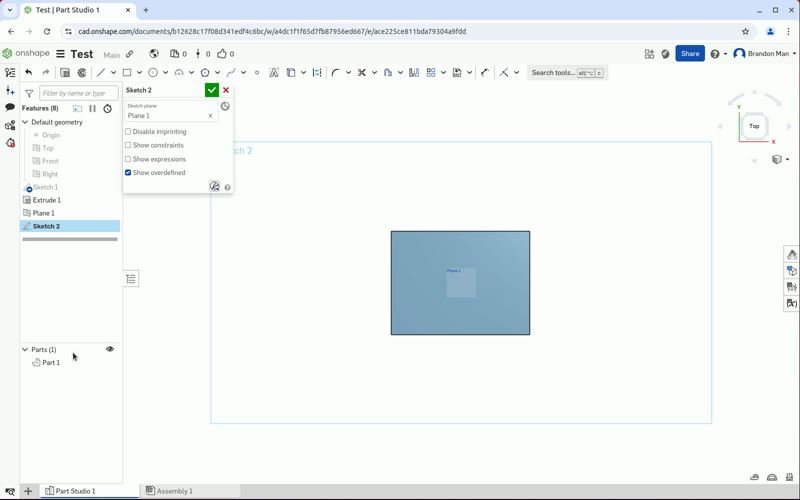
key(y)
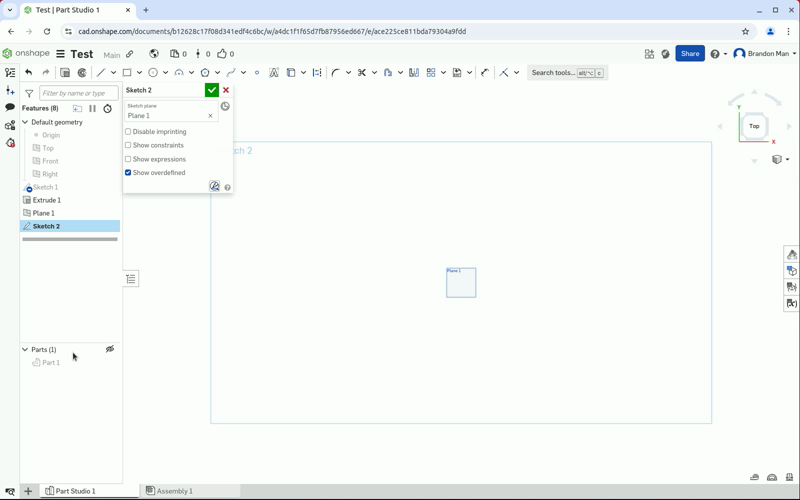
key(c)
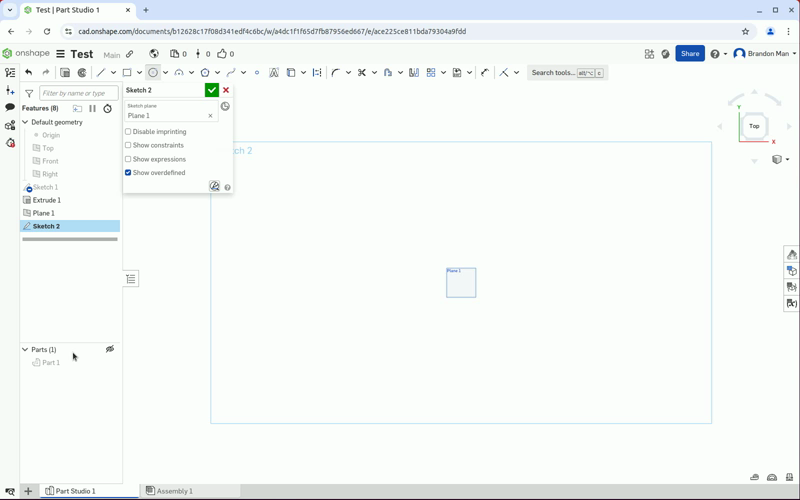
key_down(shift)
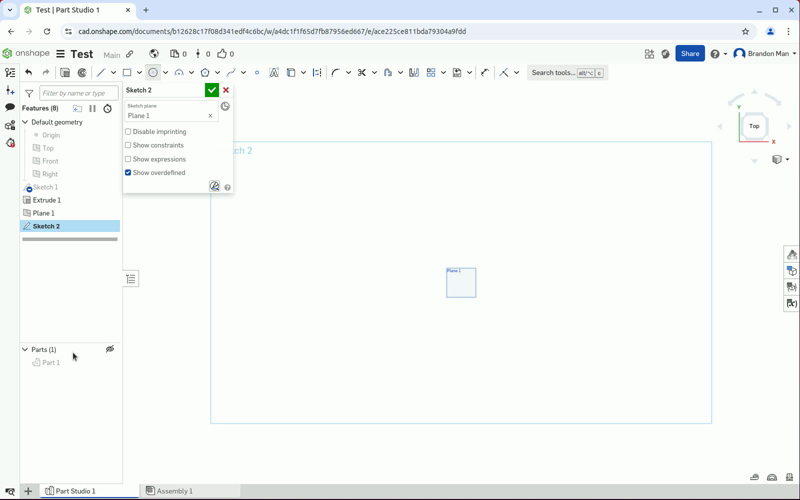
mouse_move(461, 282)
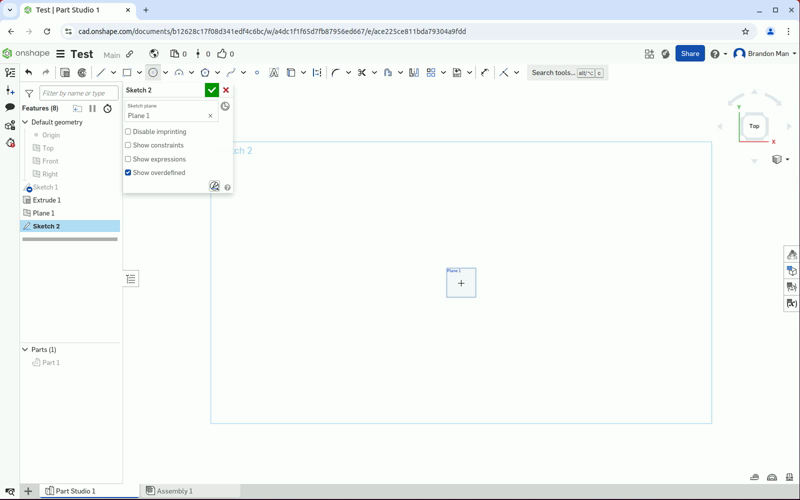
click(461, 282)
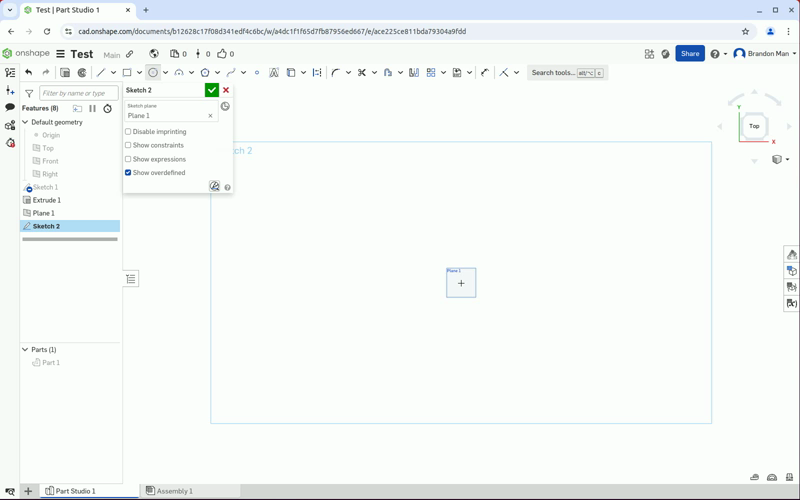
key_up(shift)
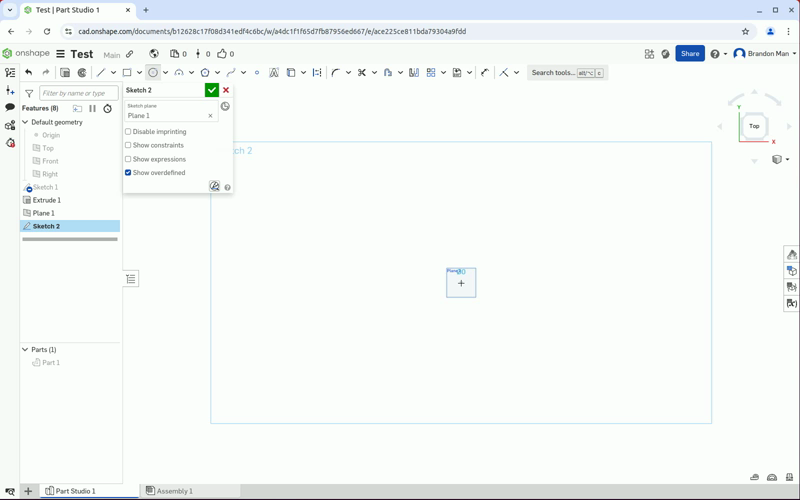
mouse_move(479, 282)
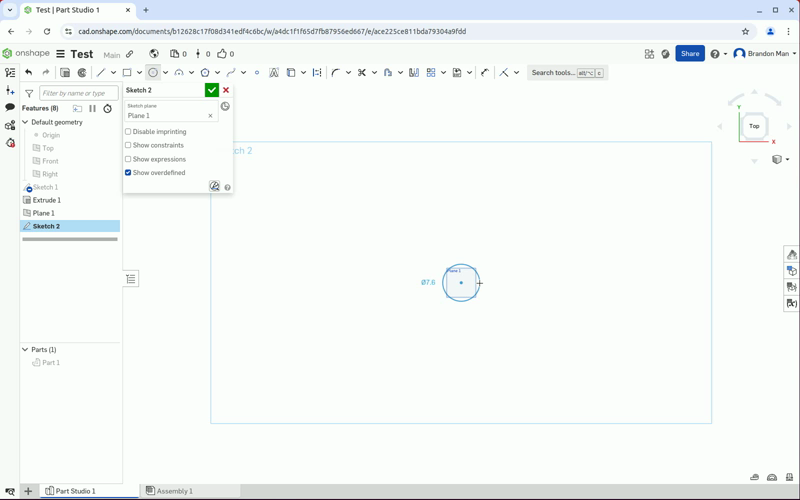
click(479, 282)
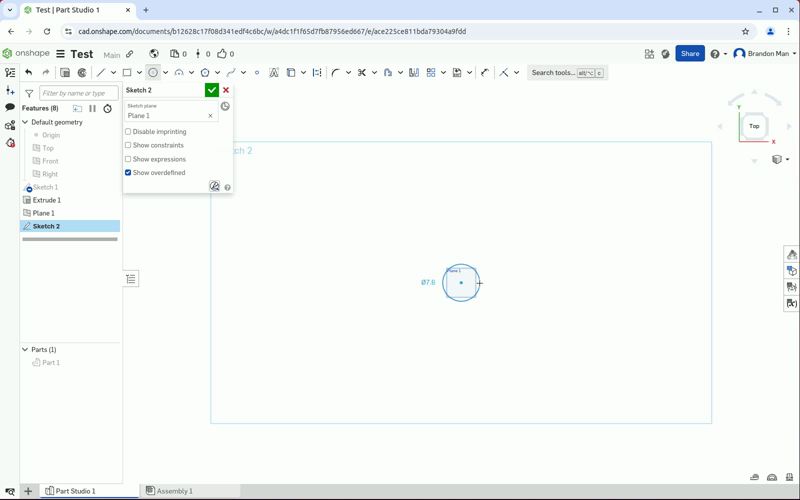
key(esc)
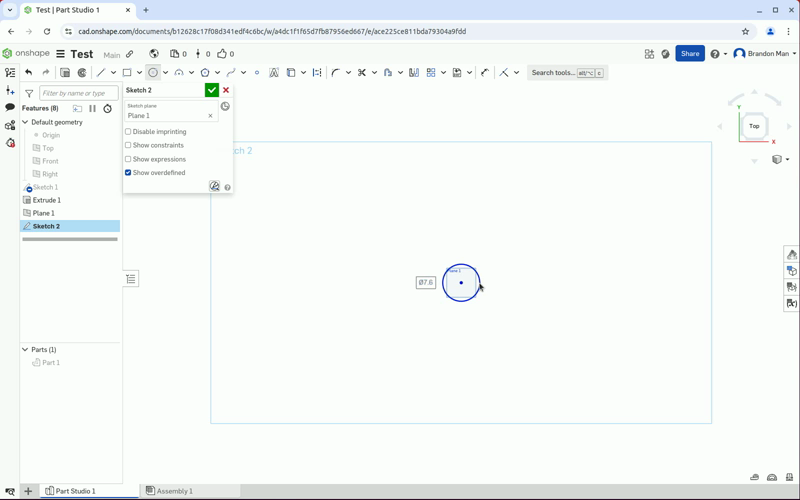
mouse_move(473, 284)
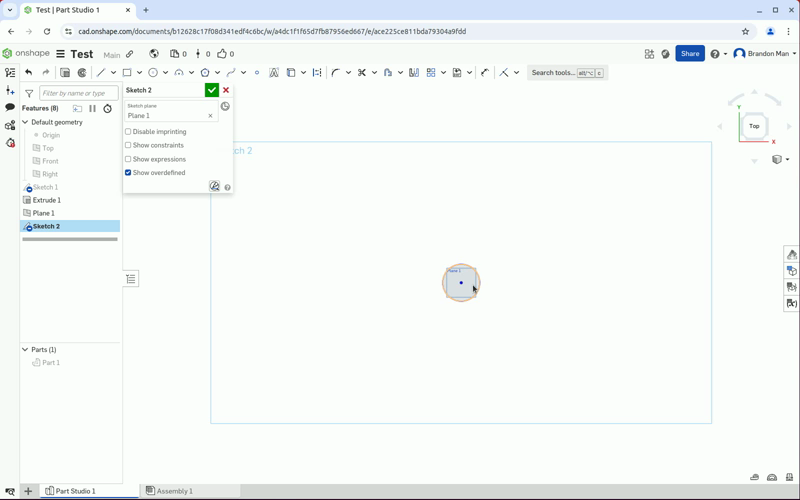
scroll(6)
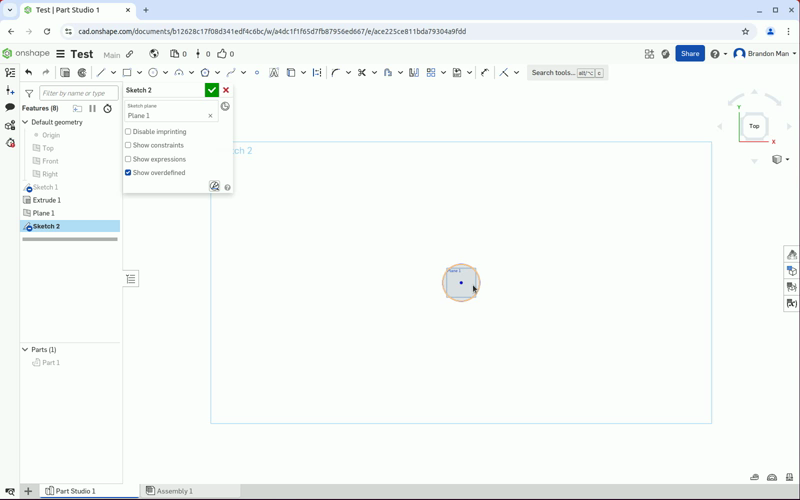
scroll(6)
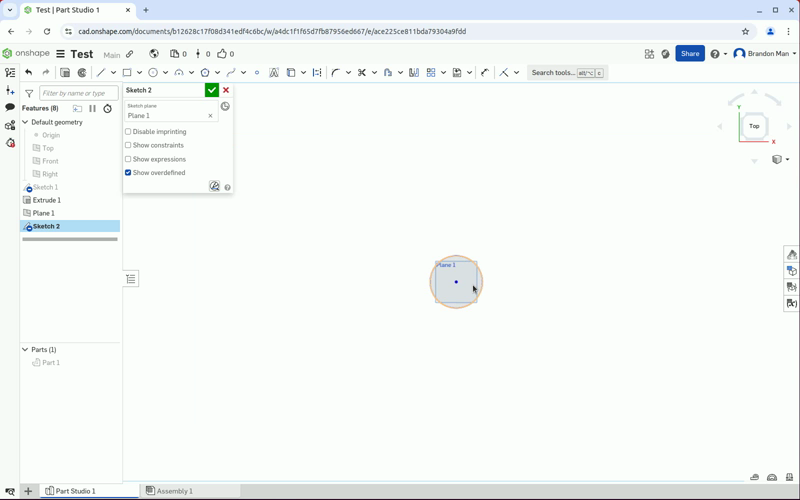
scroll(6)
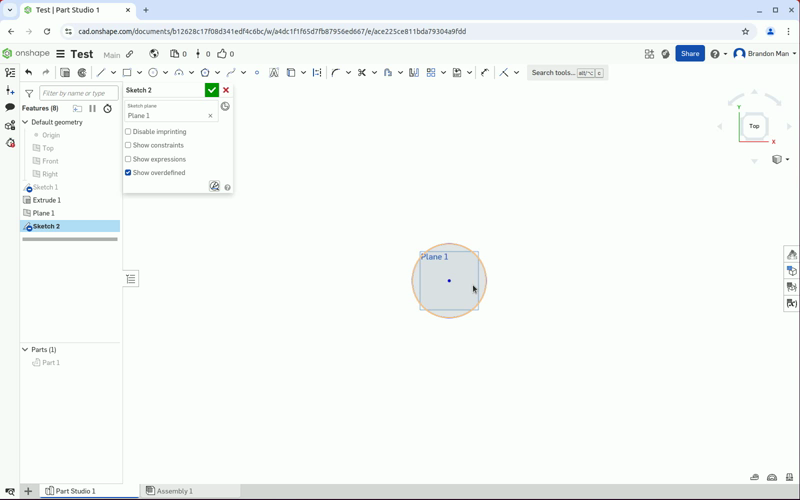
scroll(6)
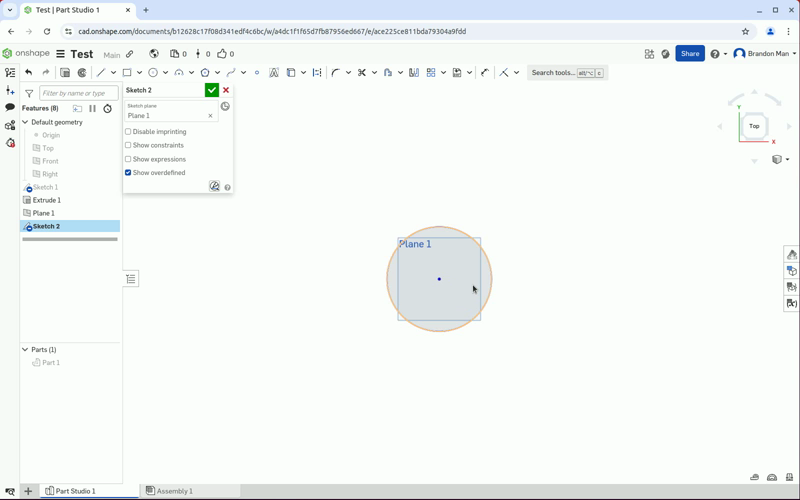
scroll(6)
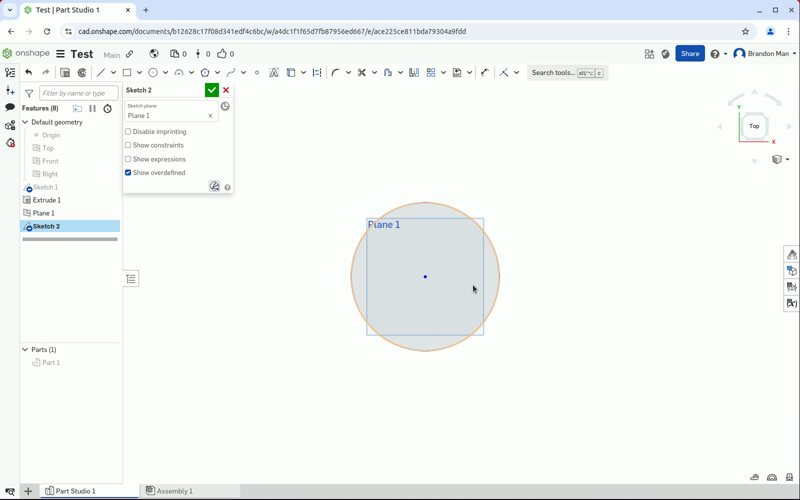
scroll(6)
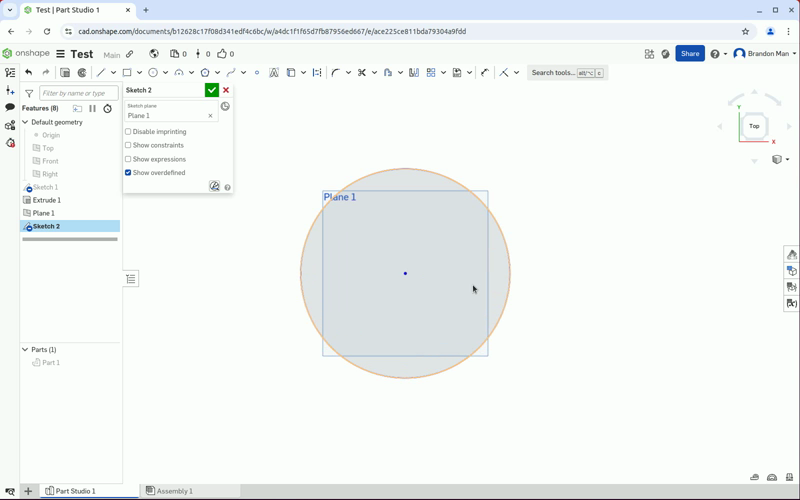
scroll(6)
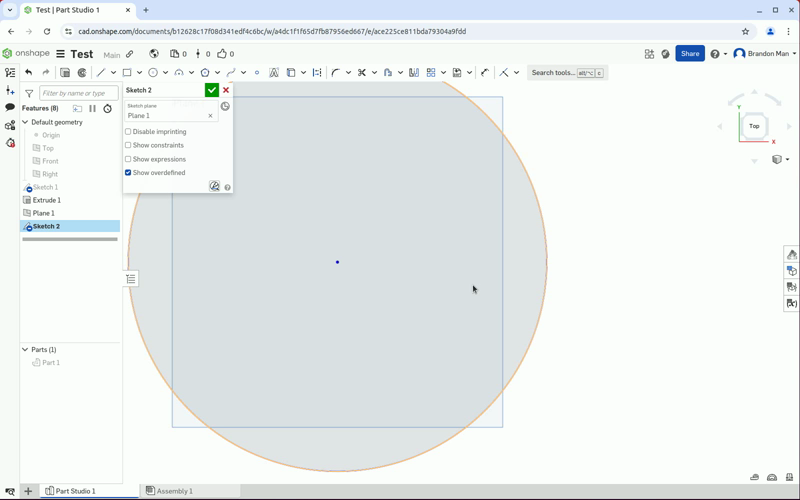
click(473, 284)
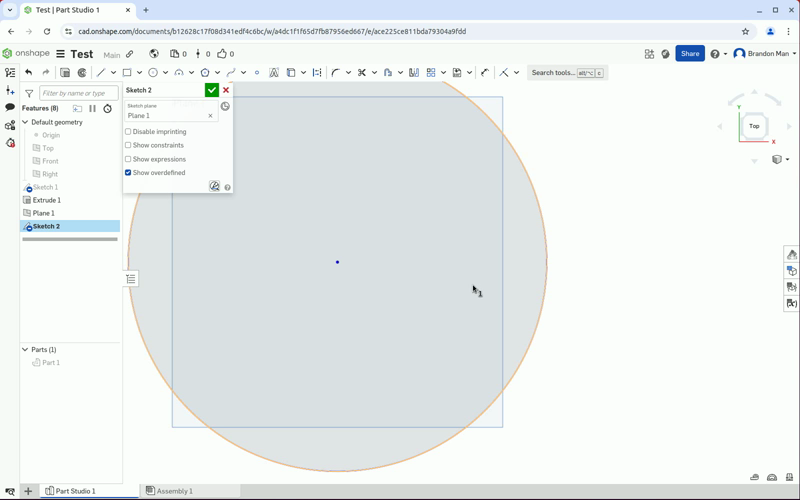
scroll(-6)
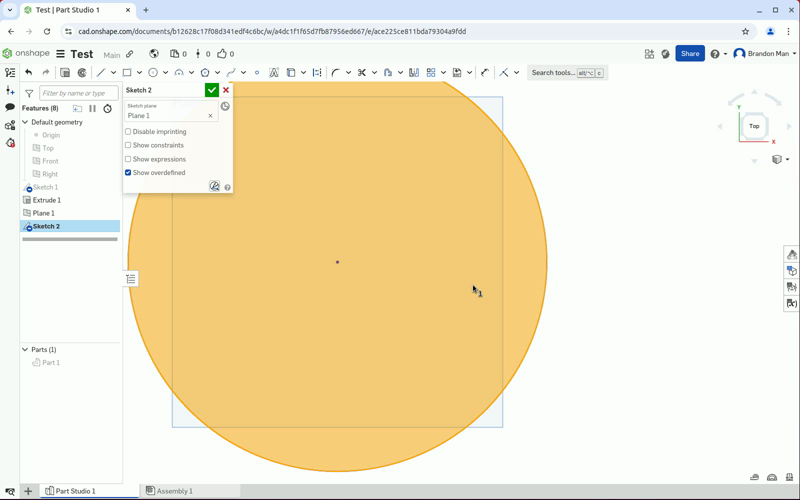
scroll(-6)
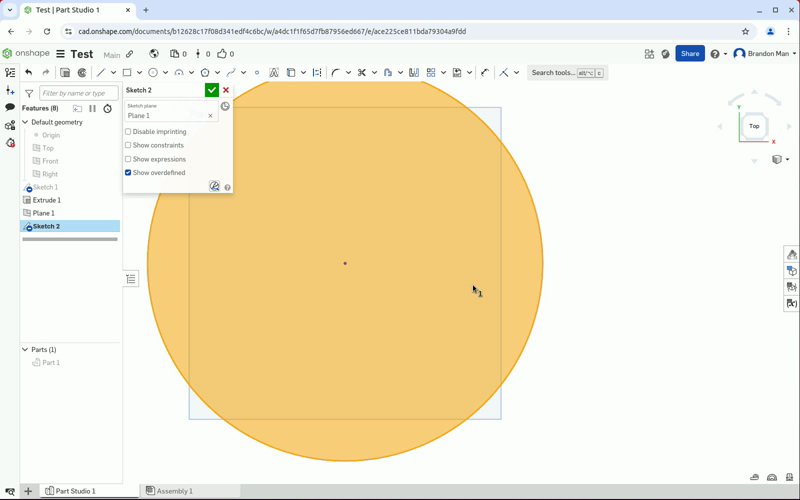
scroll(-6)
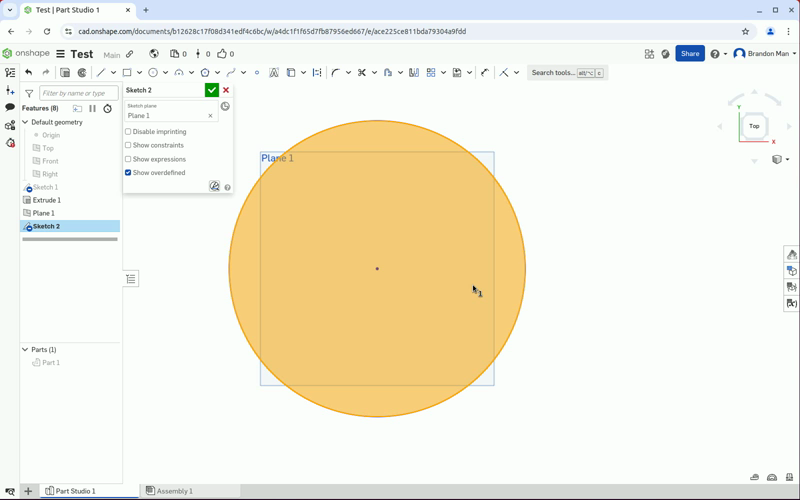
scroll(-6)
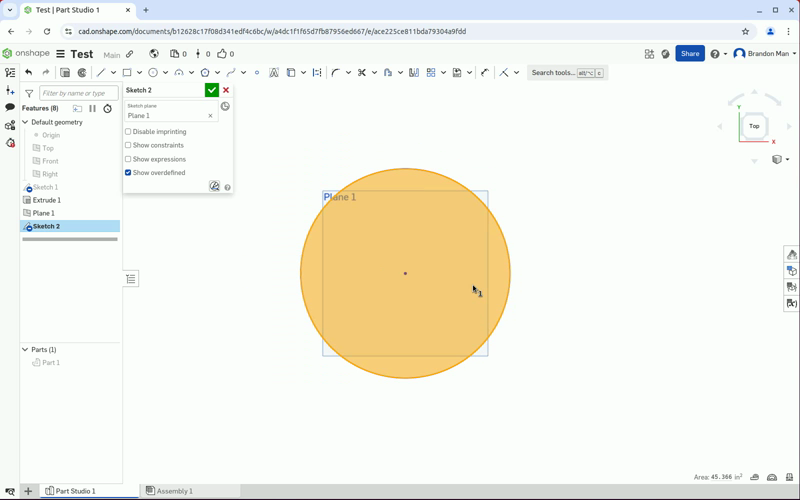
scroll(-6)
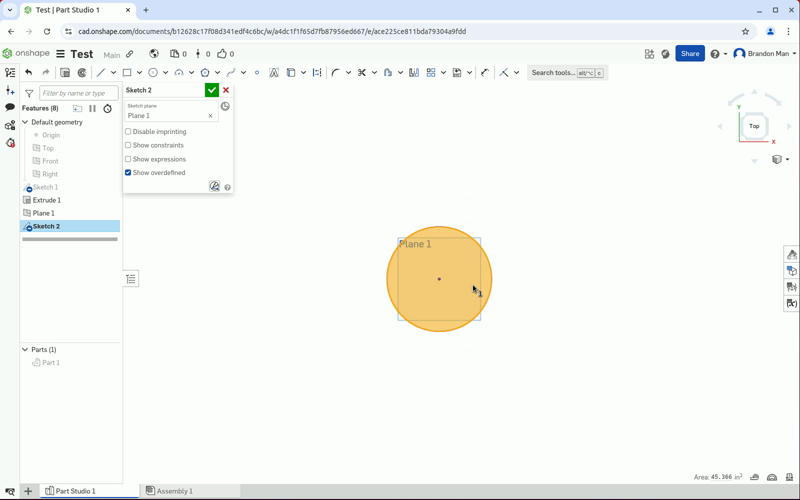
scroll(-6)
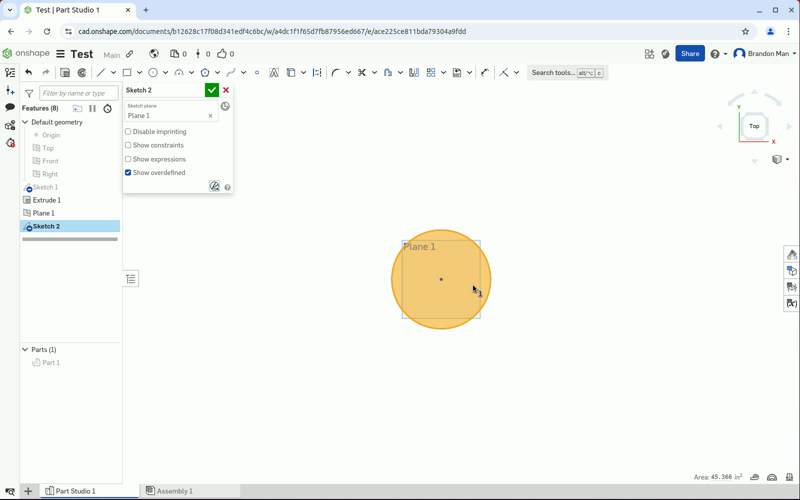
scroll(-6)
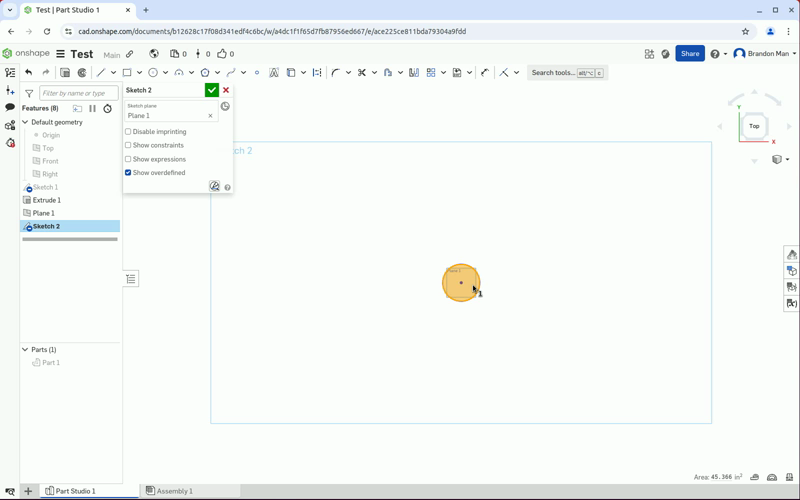
mouse_move(73, 352)
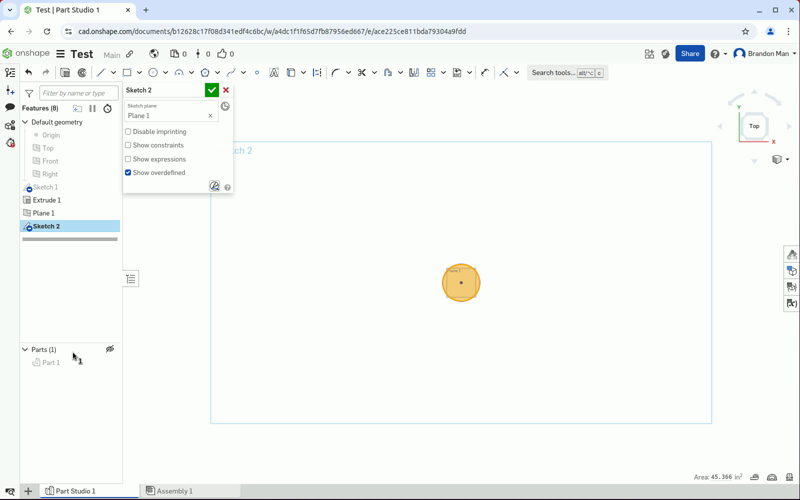
key(shift+y)
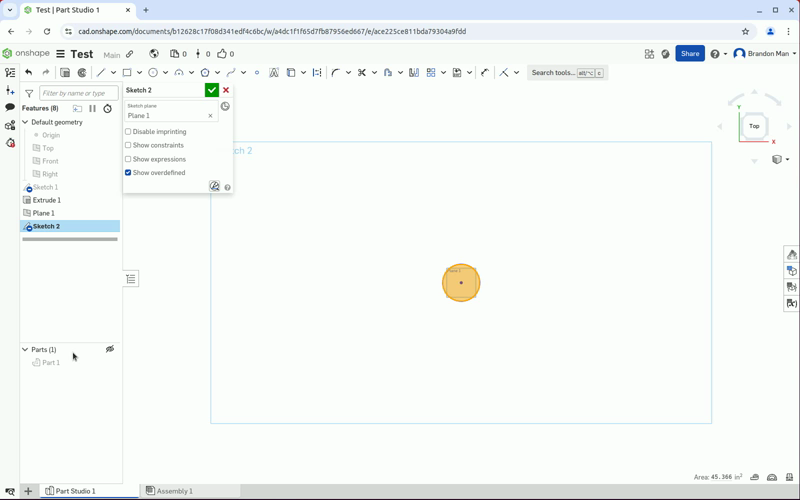
key(shift+e)
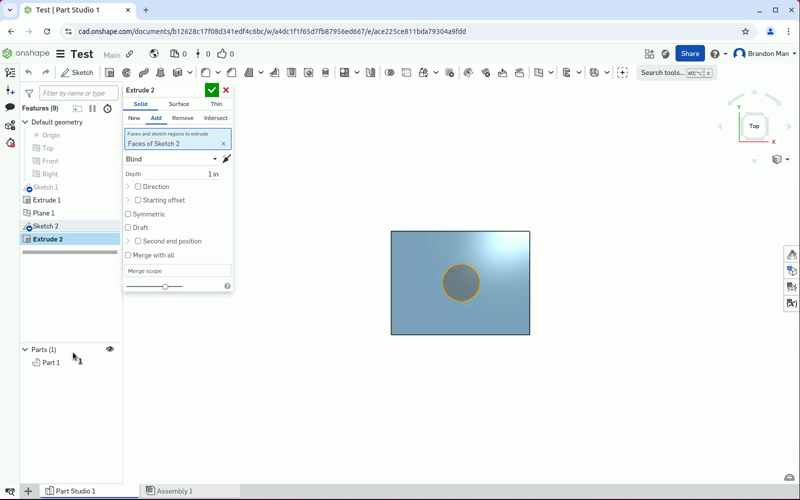
mouse_move(143, 106)
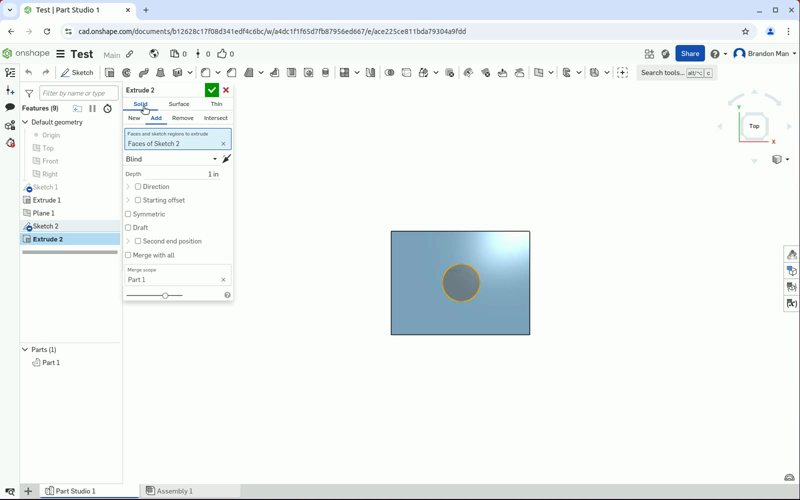
click(143, 106)
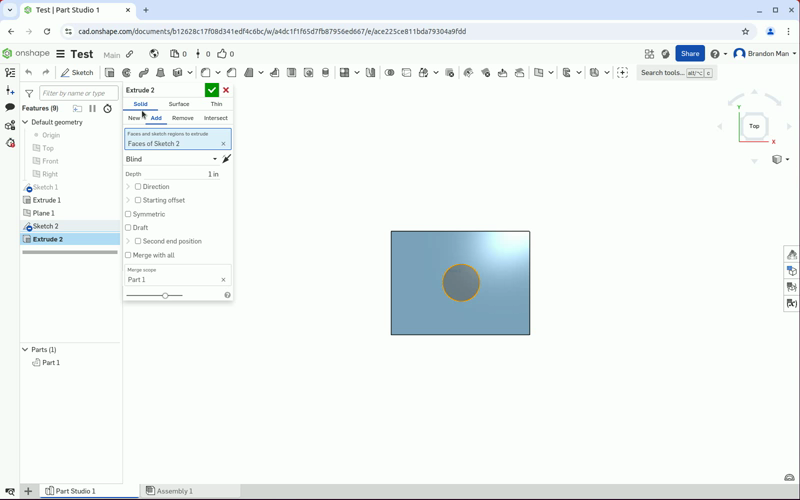
mouse_move(137, 120)
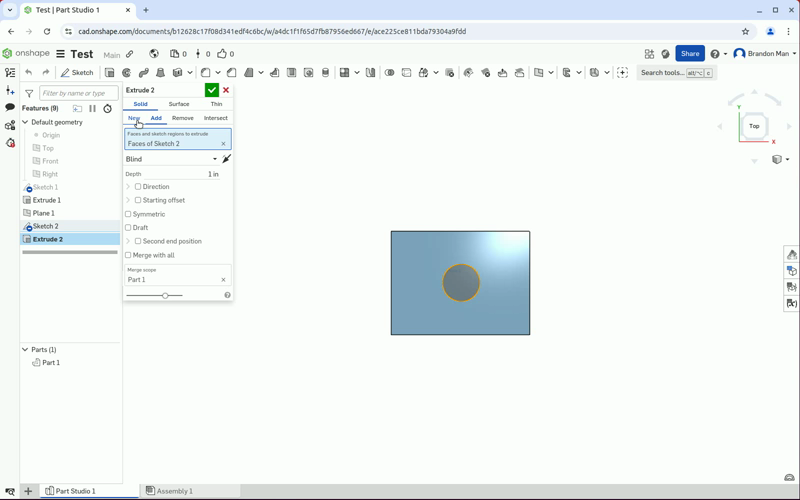
click(137, 120)
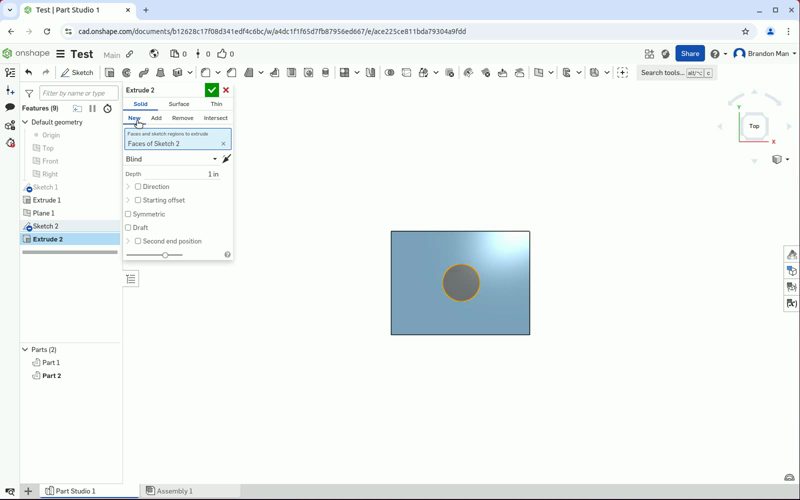
key(tab, 4)
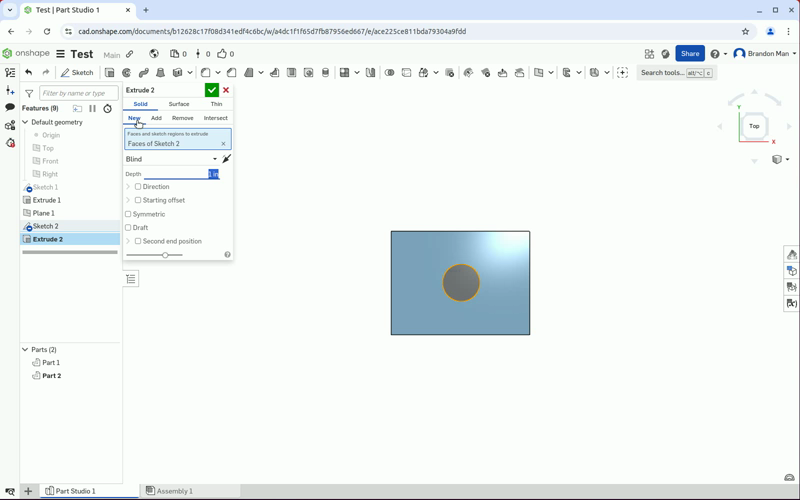
text(5.296)
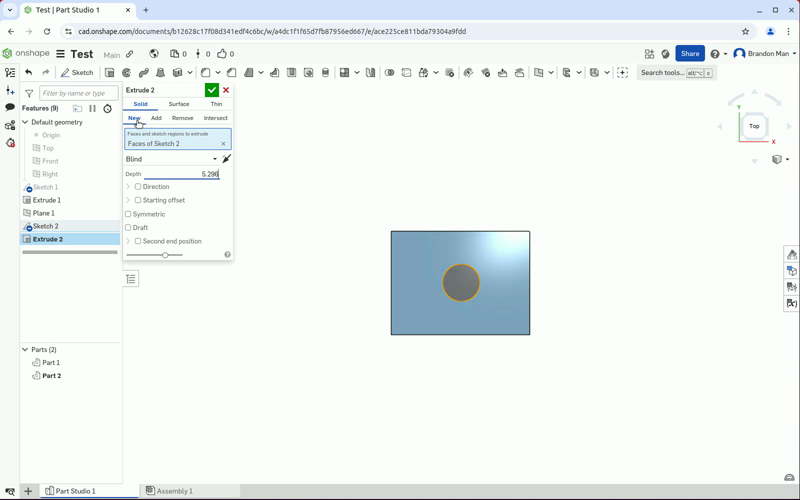
key(enter)
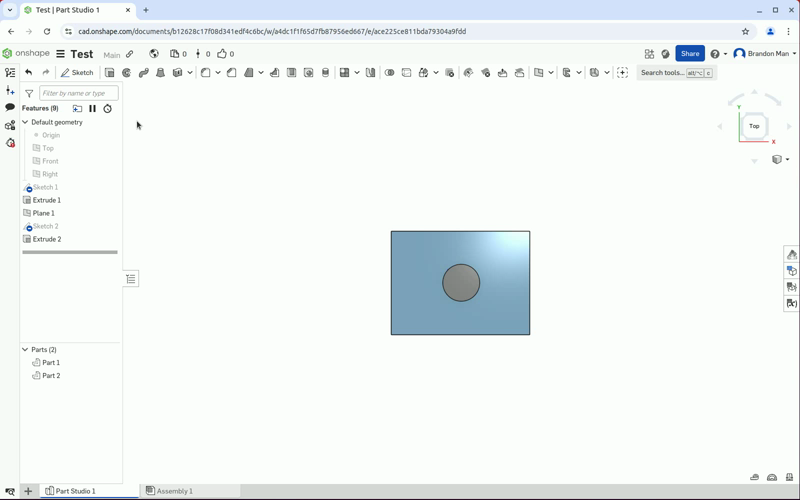
key(shift+h)
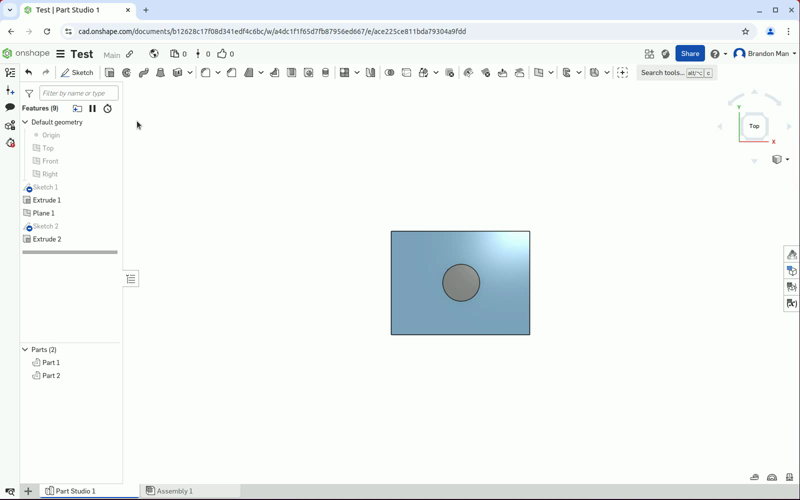
key(shift+h)
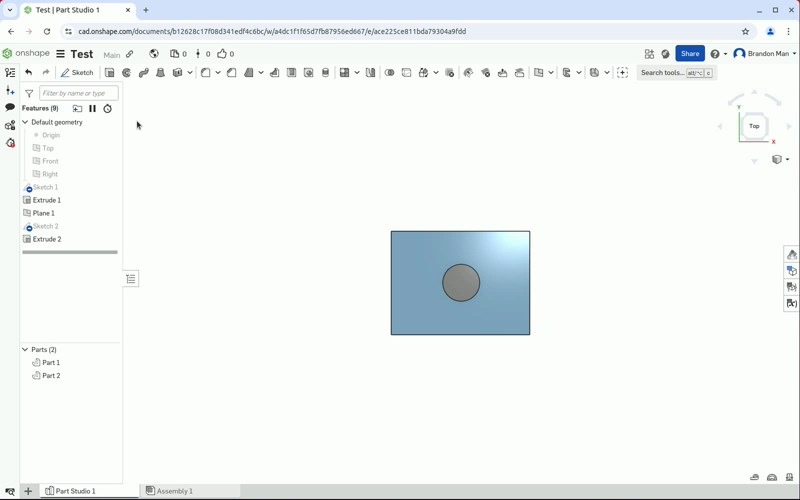
mouse_move(73, 189)
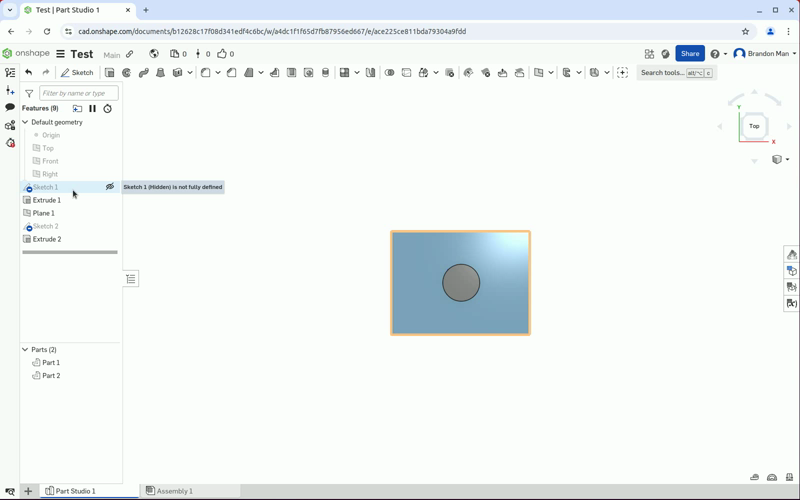
click(73, 189)
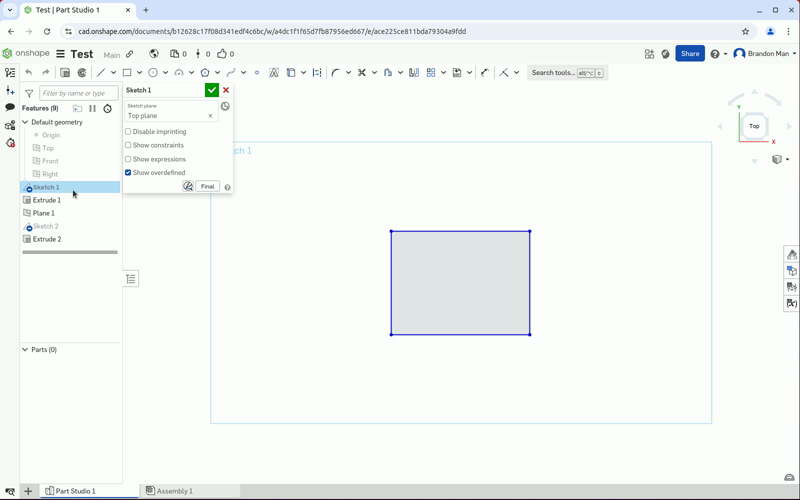
mouse_move(229, 92)
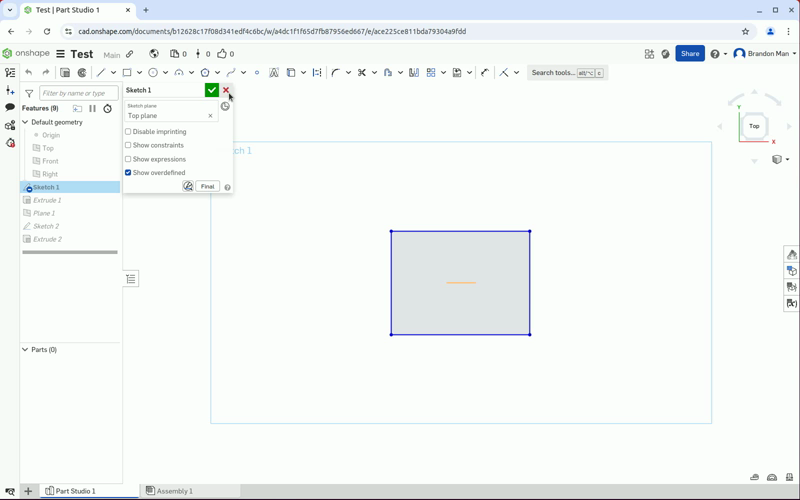
click(229, 92)
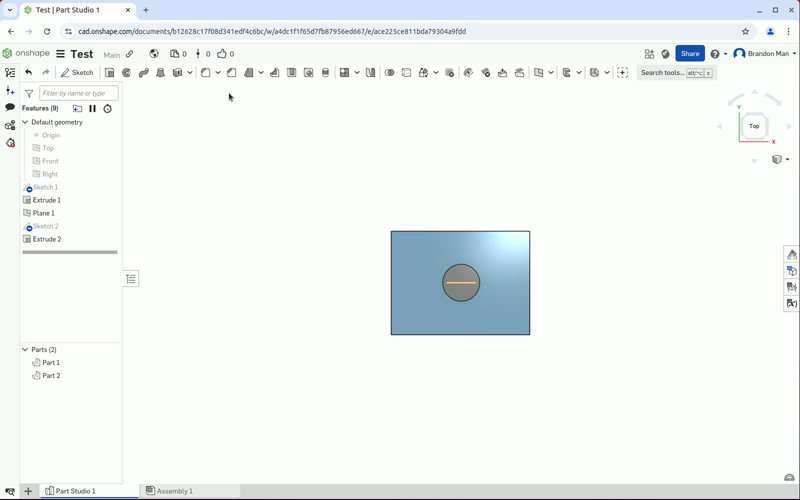
mouse_move(73, 352)
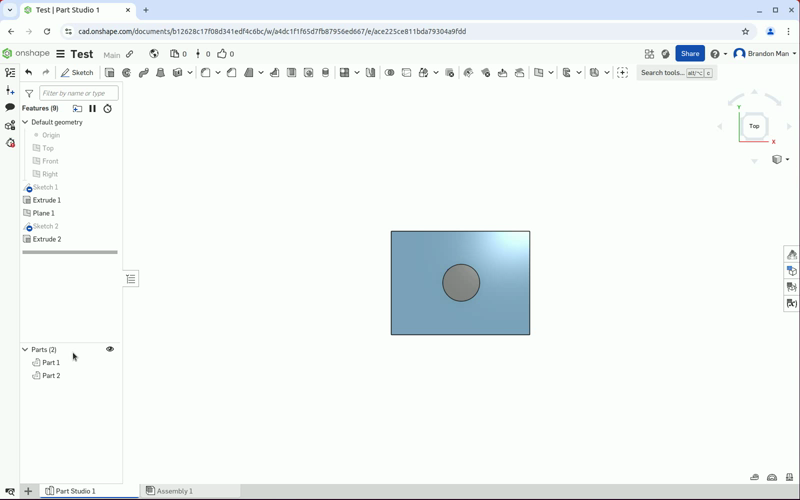
key(y)
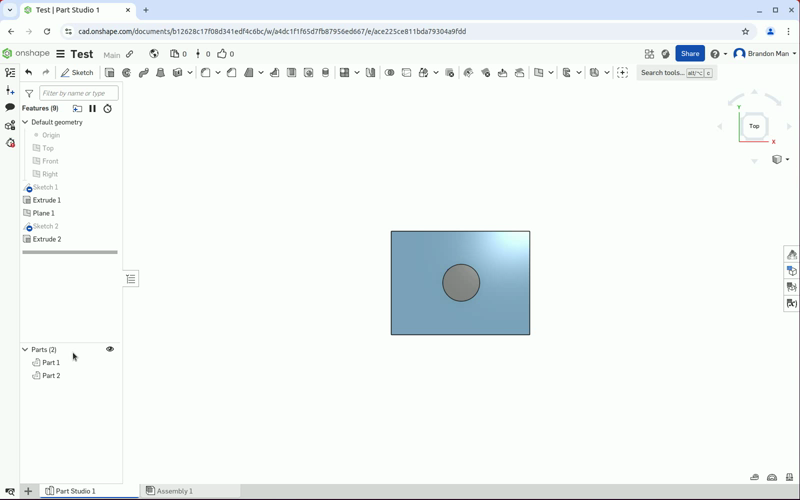
key(shift+p)
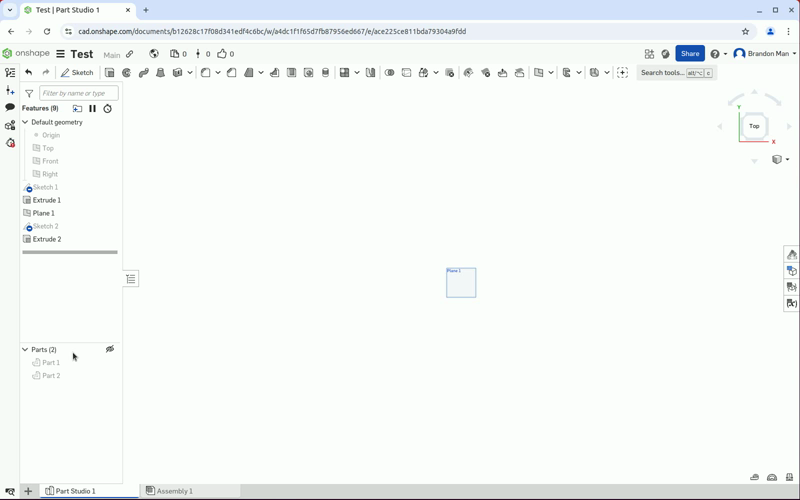
key(space)
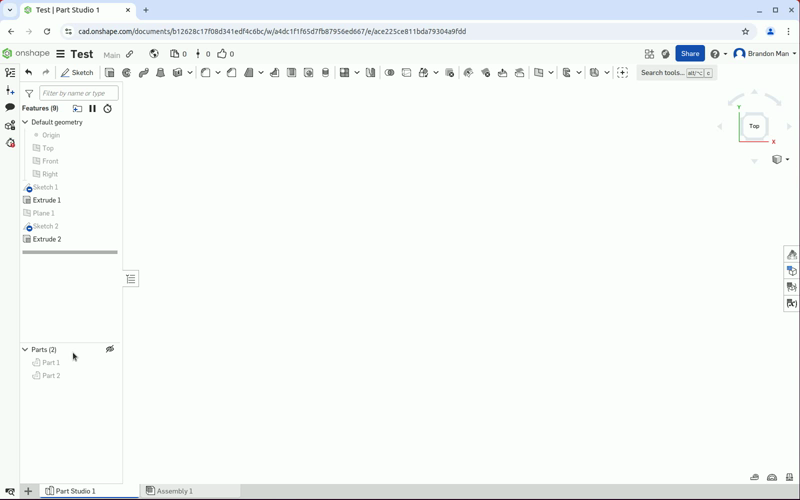
key_down(shift)
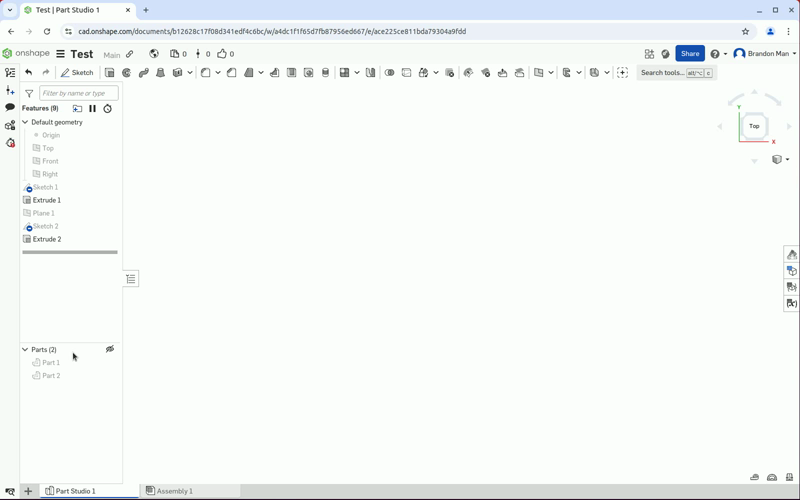
key(up)
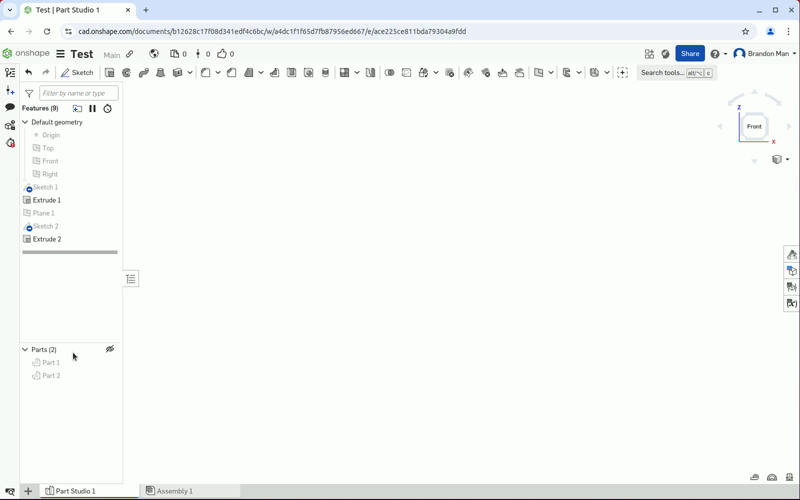
key_up(shift)
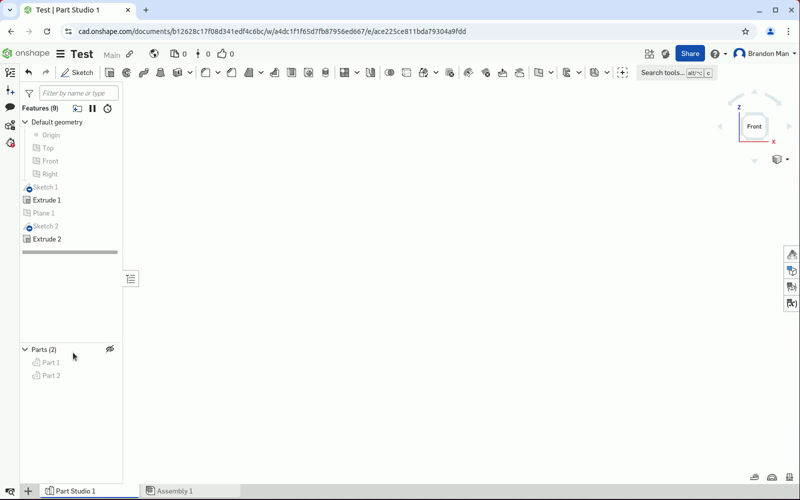
mouse_move(73, 352)
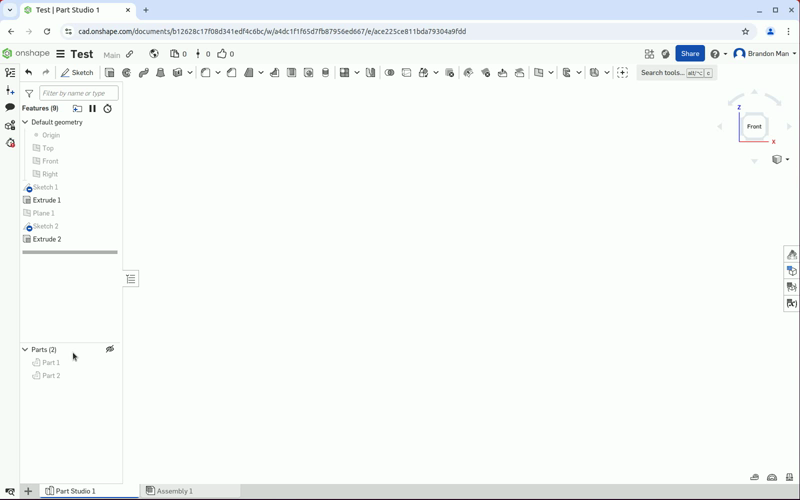
key(shift+y)
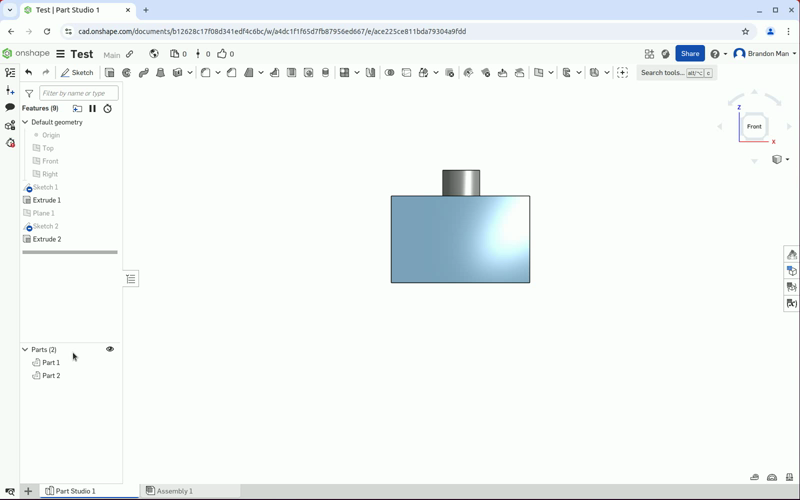
mouse_move(541, 75)
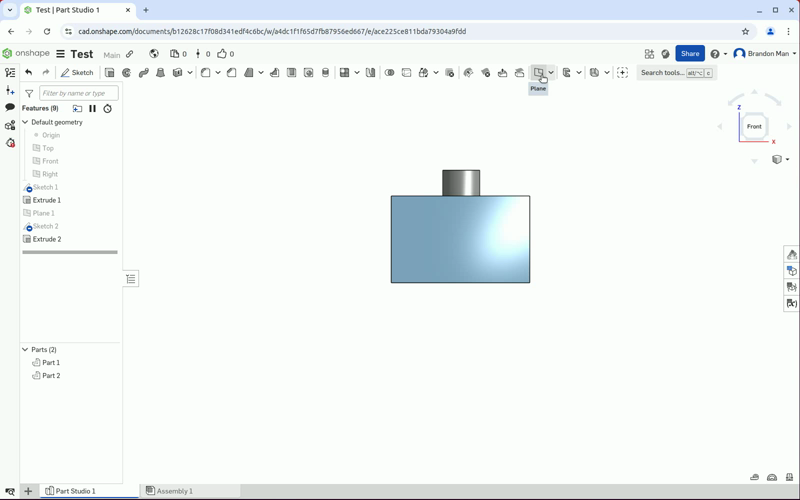
click(541, 75)
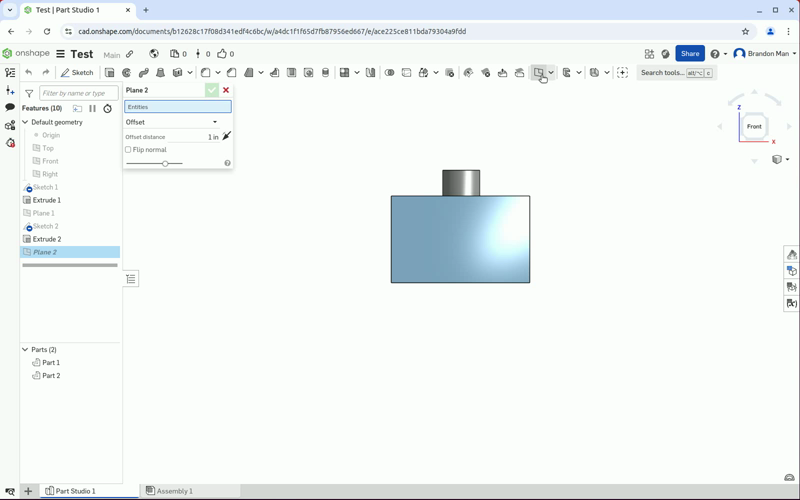
mouse_move(73, 163)
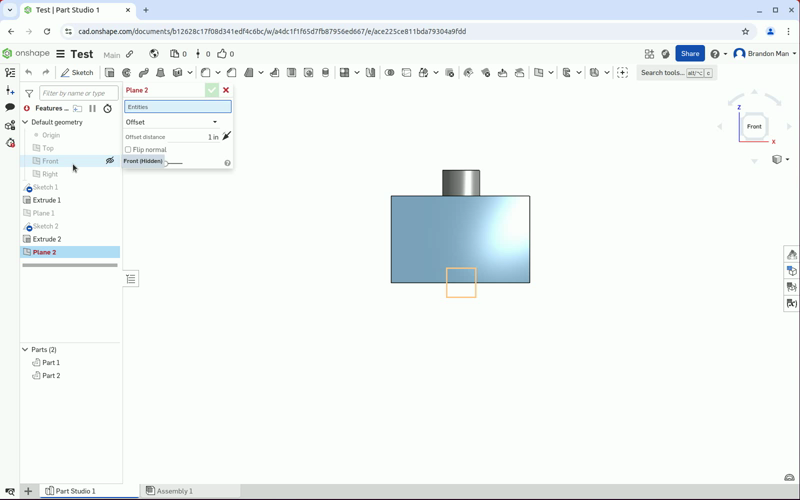
click(73, 163)
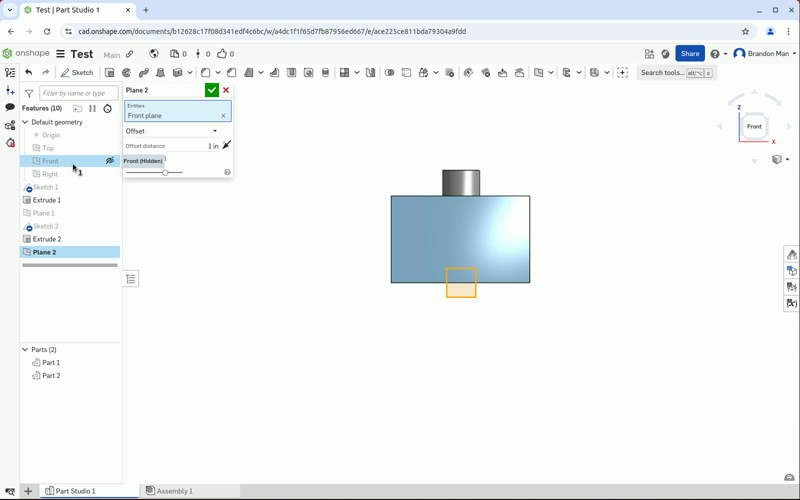
key(tab, 2)
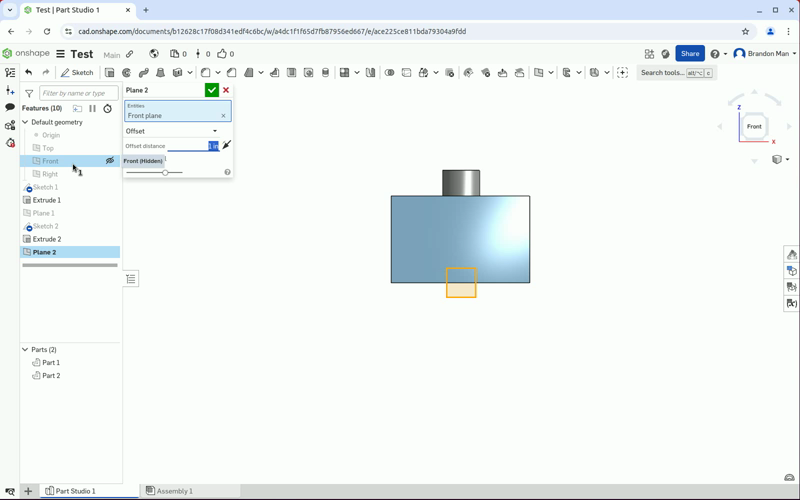
text(10.599)
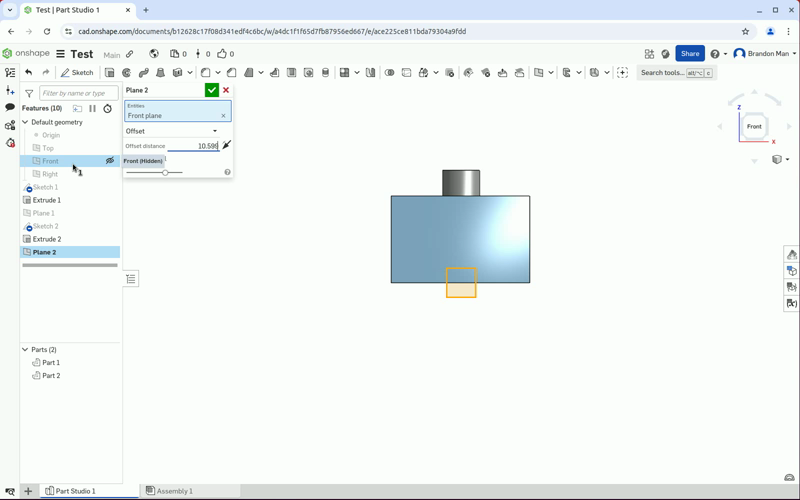
key(enter, 2)
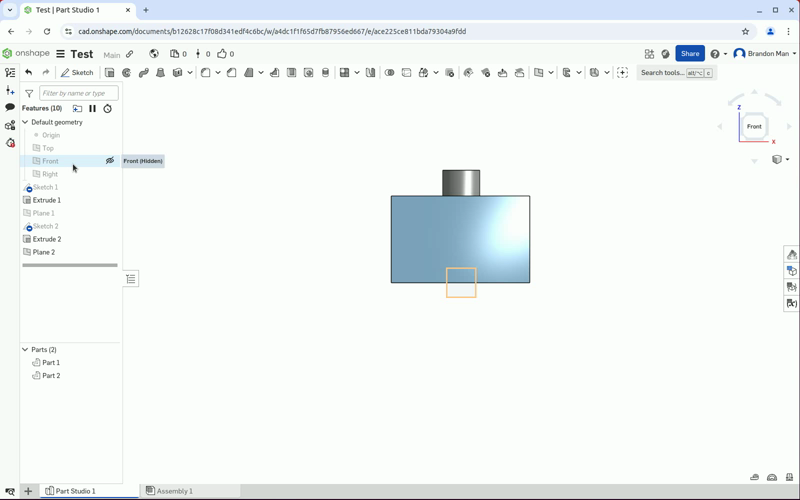
key(shift+s)
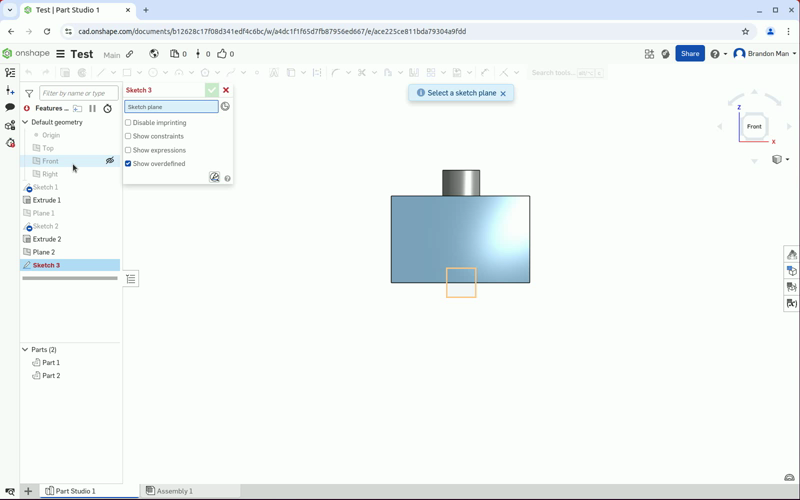
mouse_move(73, 254)
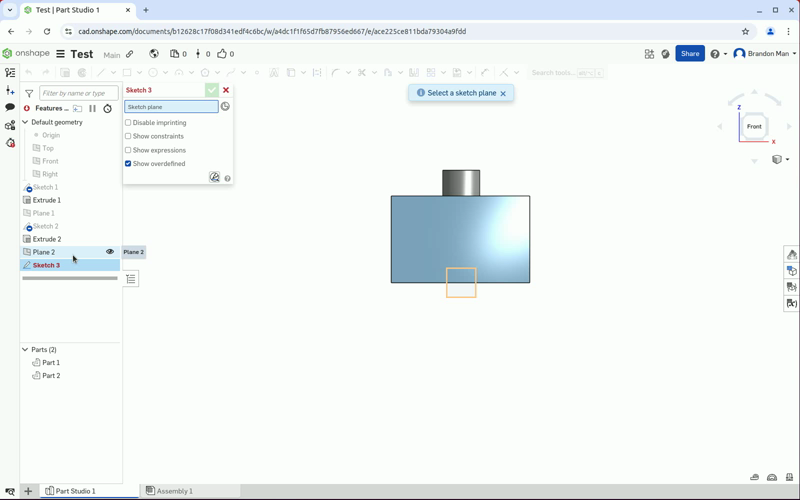
click(73, 254)
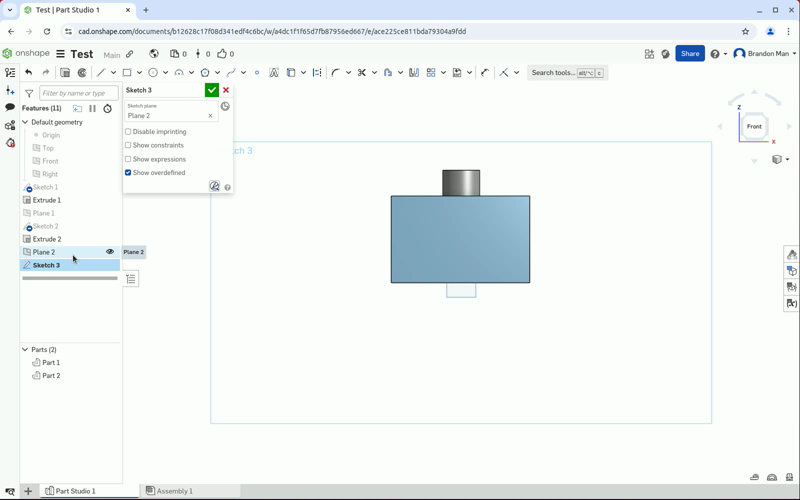
mouse_move(73, 352)
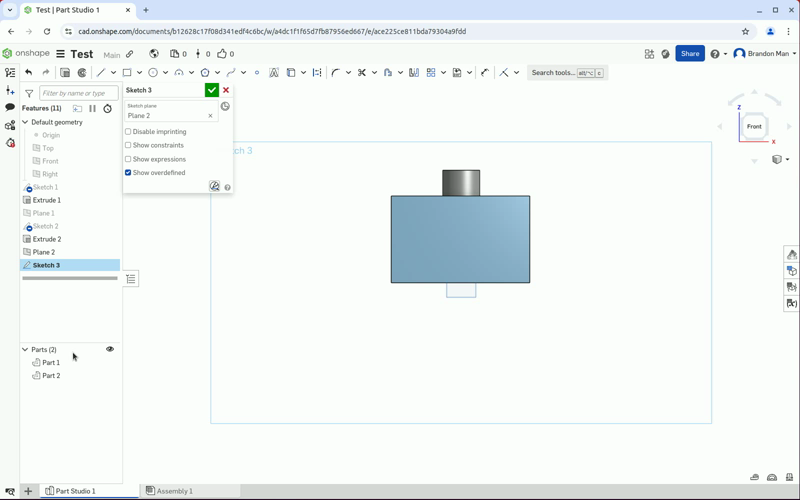
key(y)
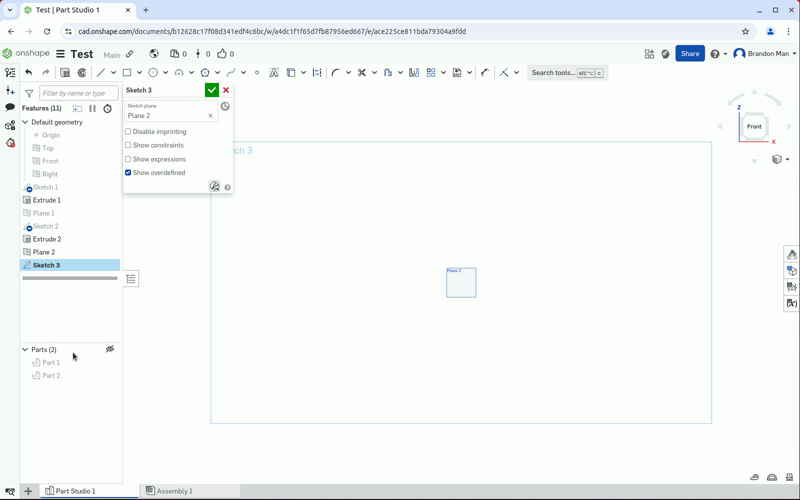
key(l)
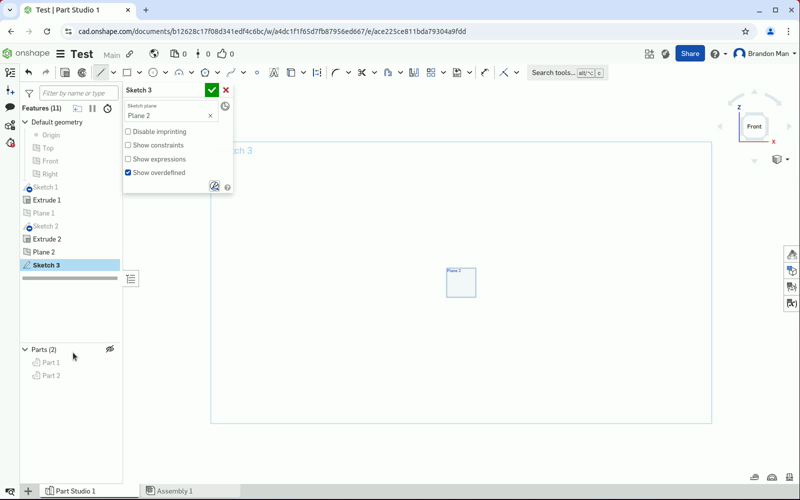
key_down(shift)
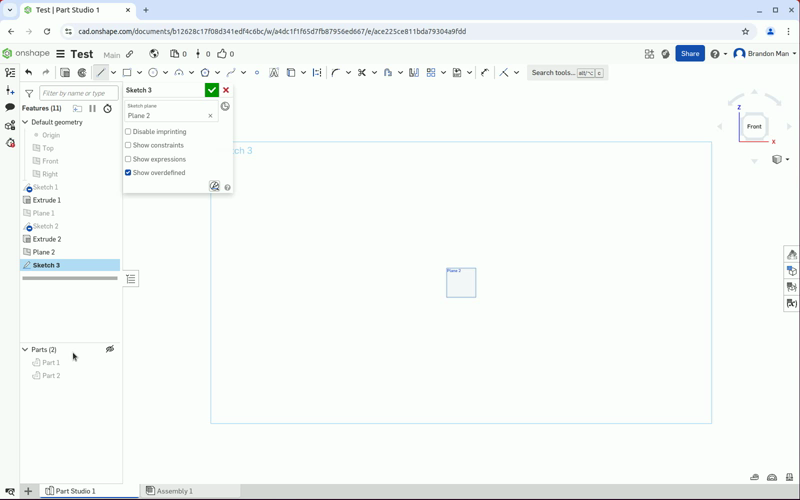
mouse_move(443, 250)
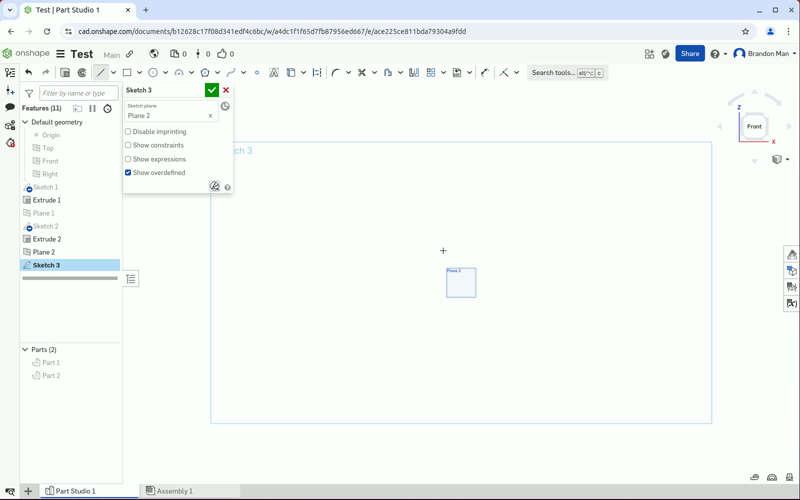
click(443, 250)
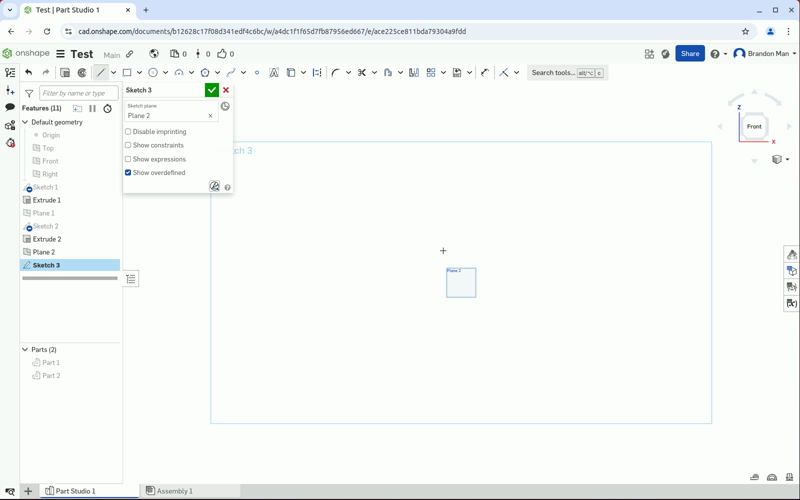
key_up(shift)
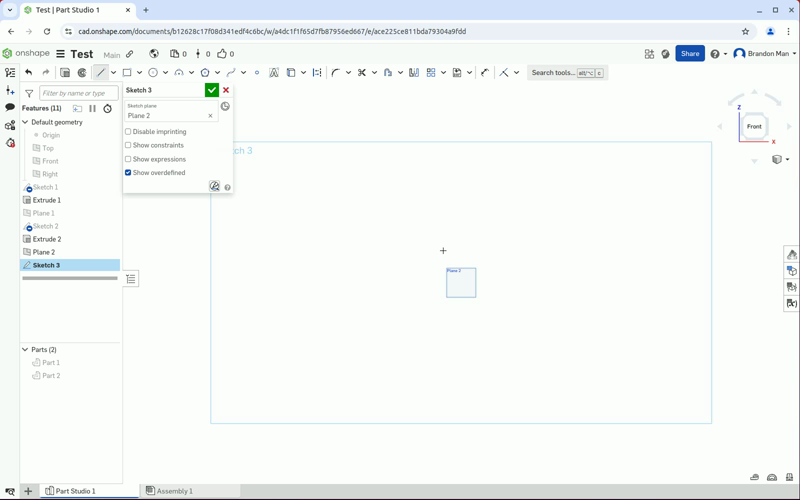
key_down(shift)
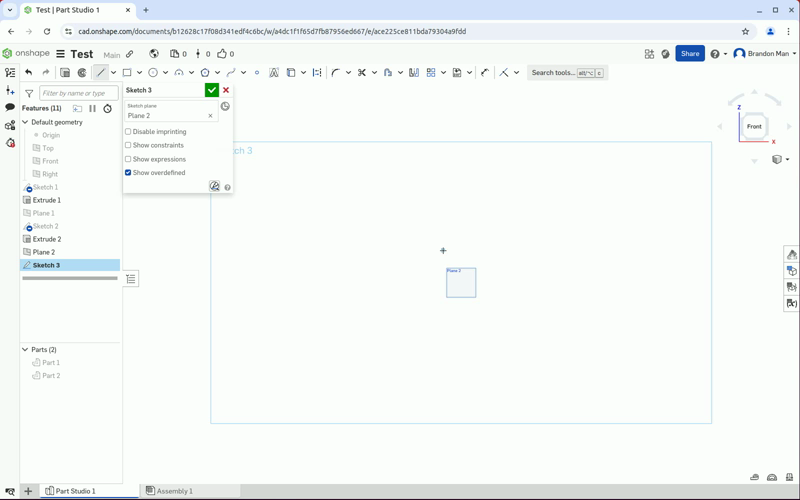
mouse_move(473, 250)
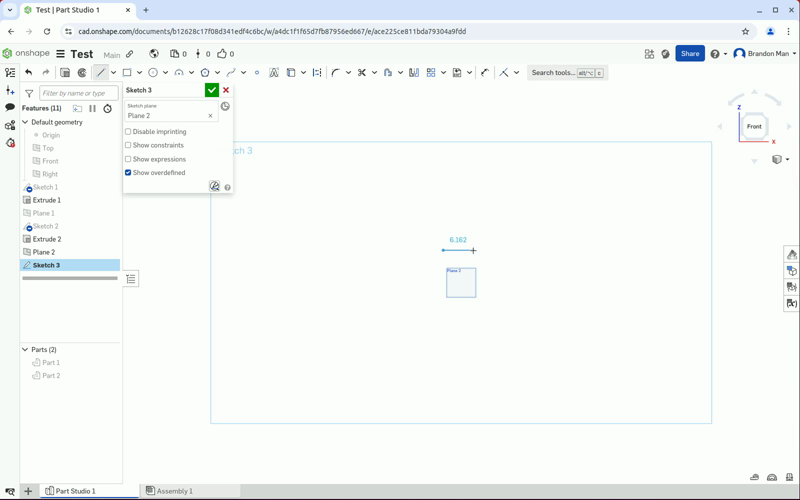
mouse_move(461, 260)
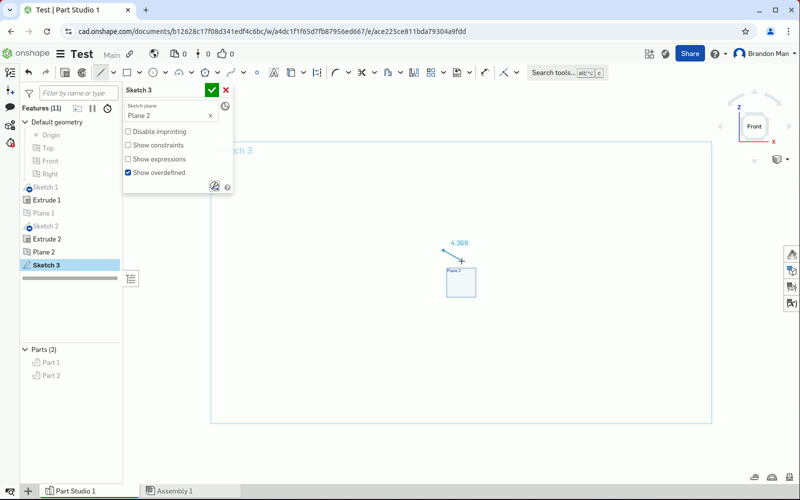
click(461, 260)
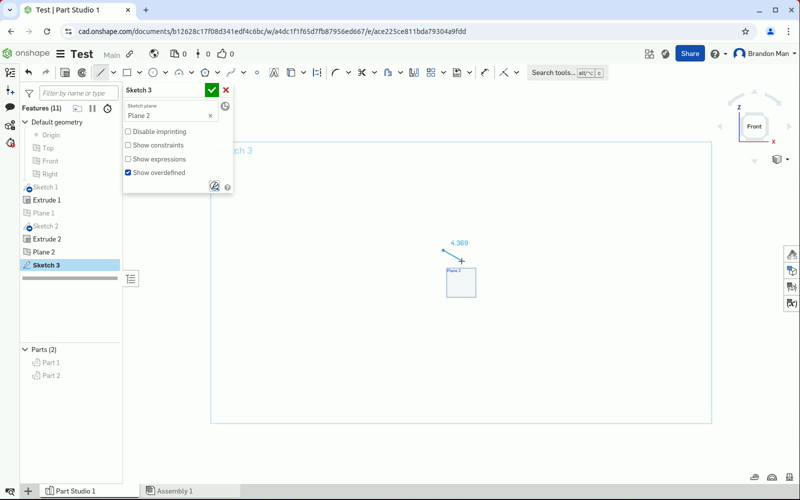
key_up(shift)
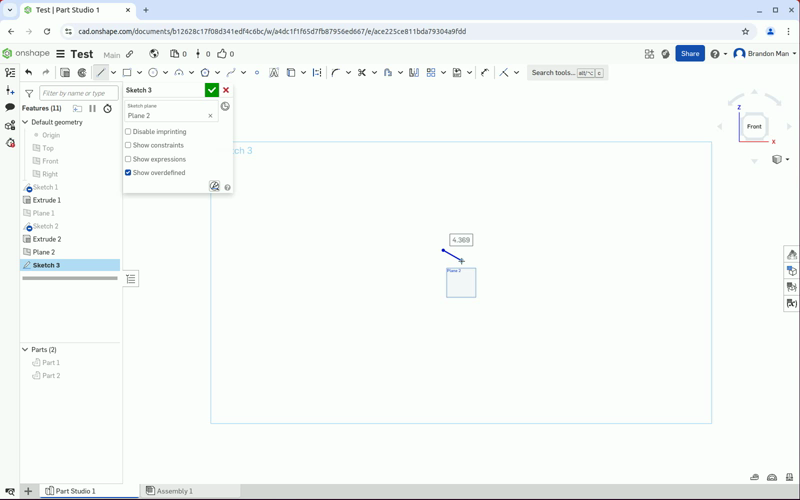
key_down(shift)
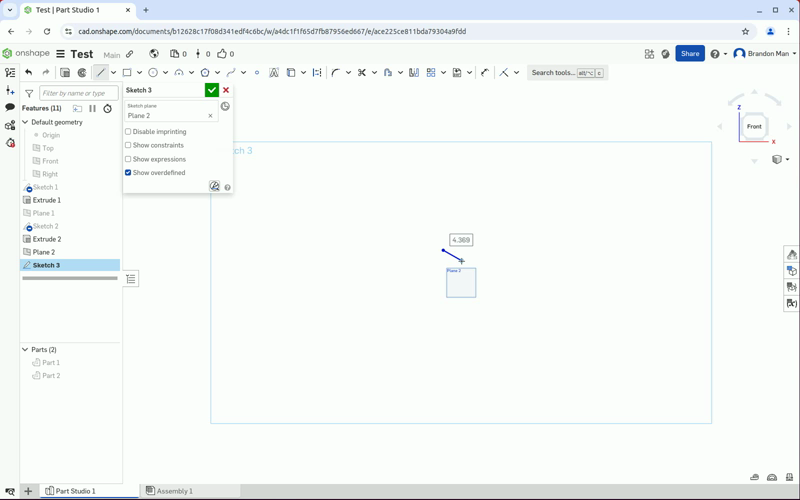
mouse_move(492, 260)
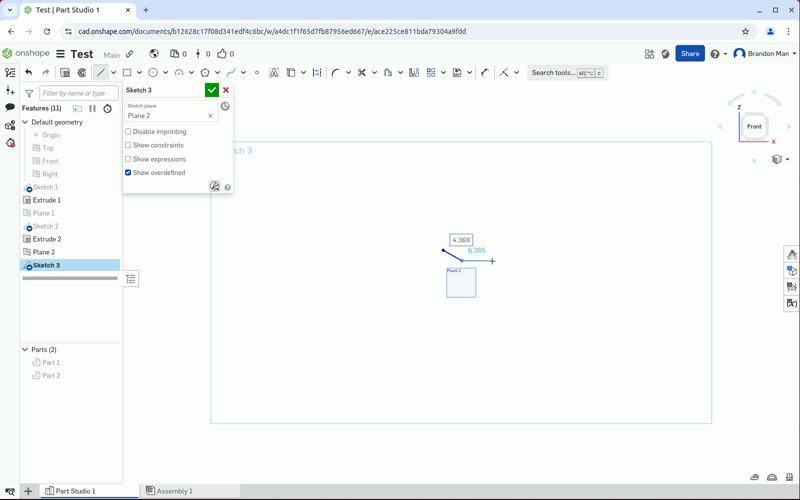
mouse_move(480, 250)
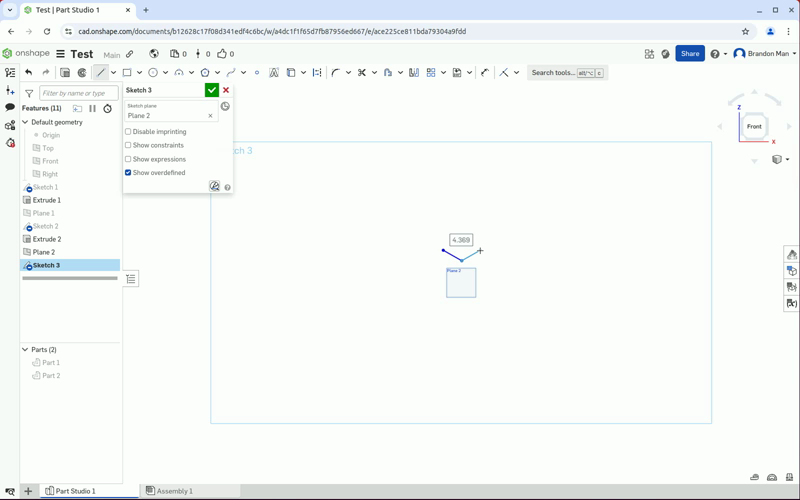
click(480, 250)
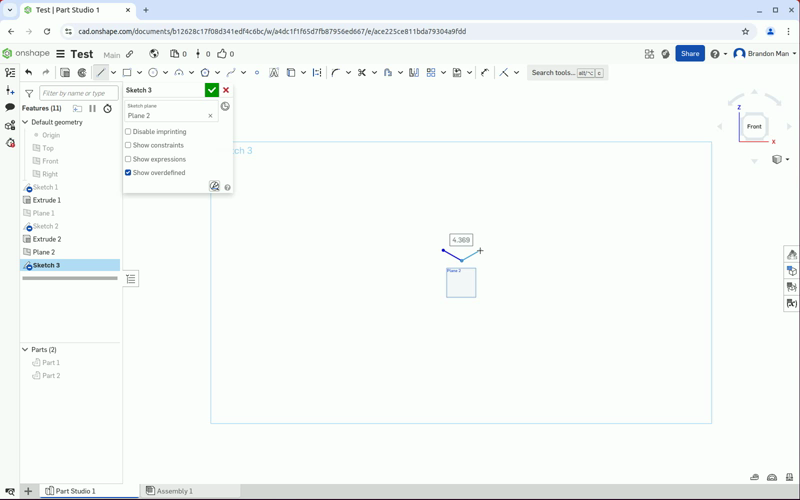
key_up(shift)
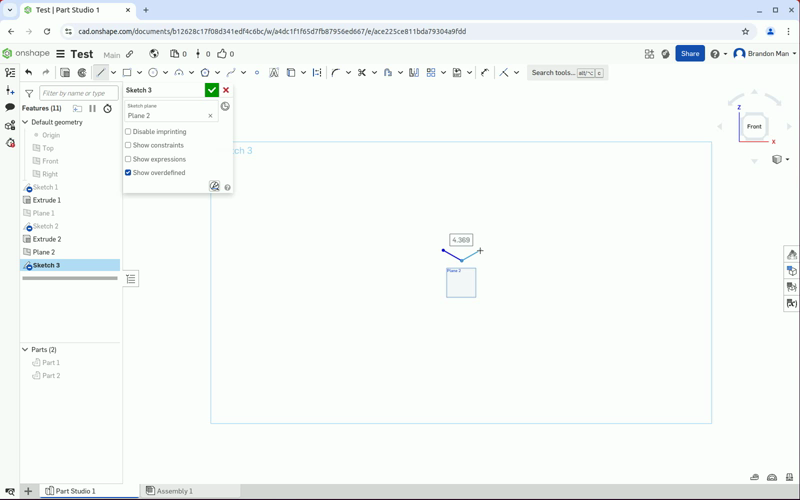
key_down(shift)
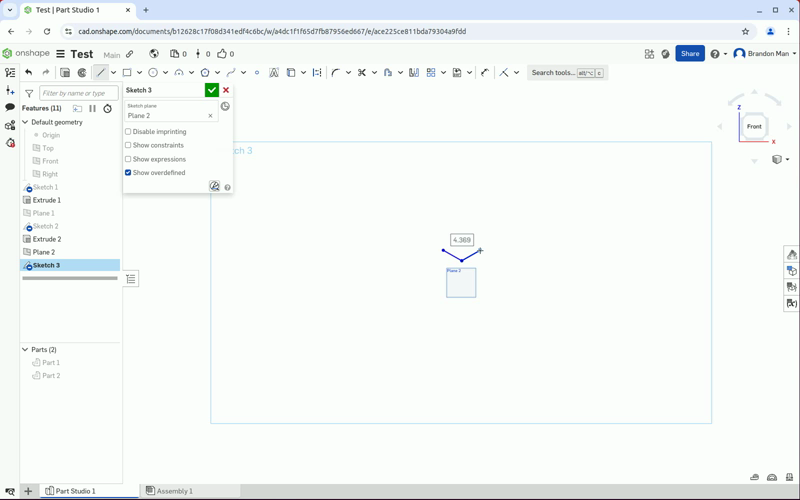
mouse_move(510, 250)
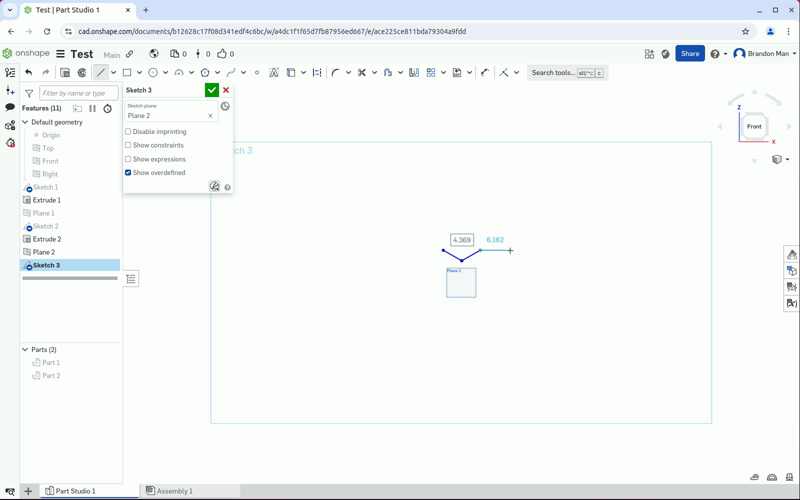
mouse_move(480, 228)
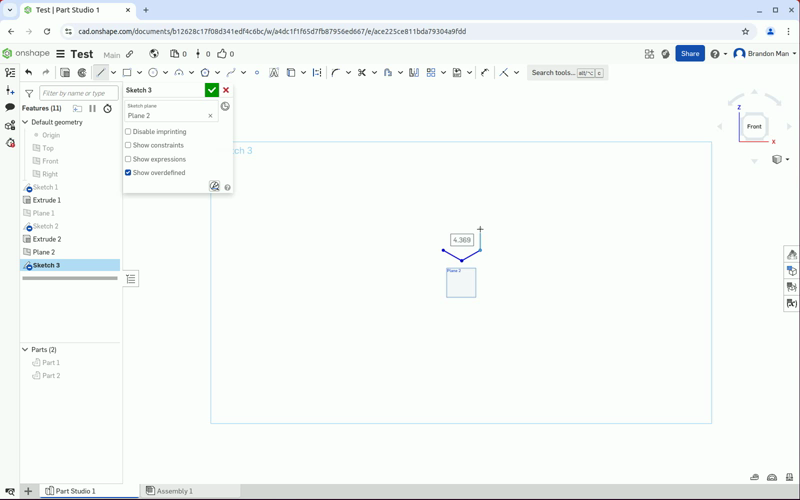
click(480, 228)
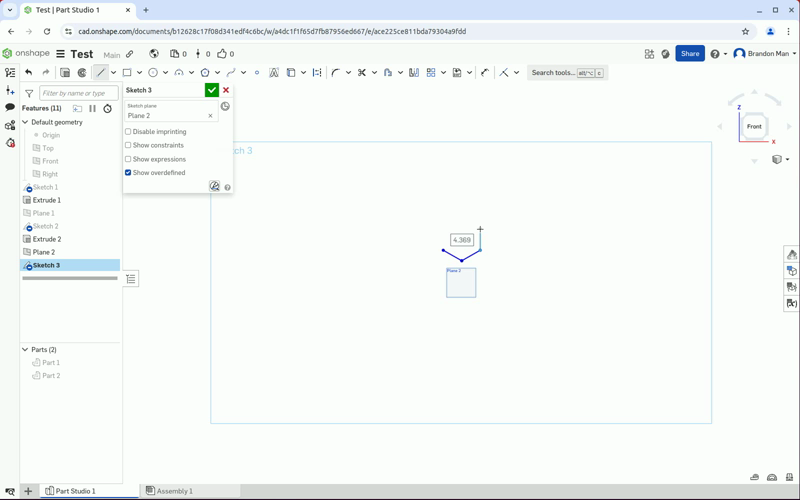
key_up(shift)
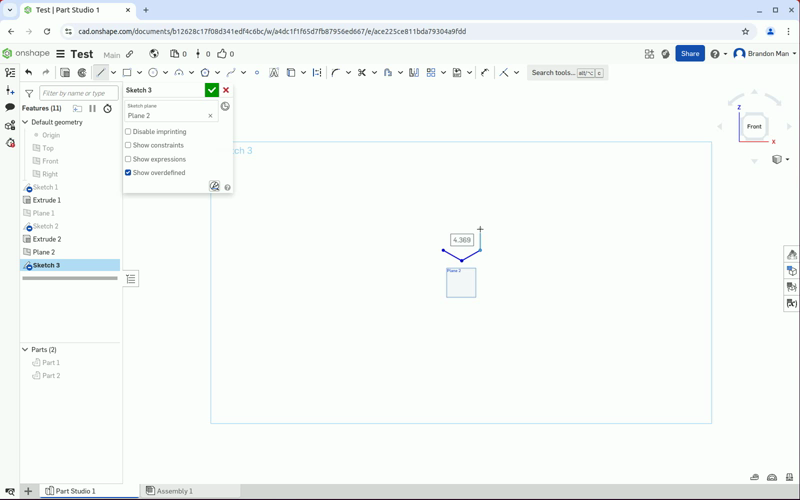
key_down(shift)
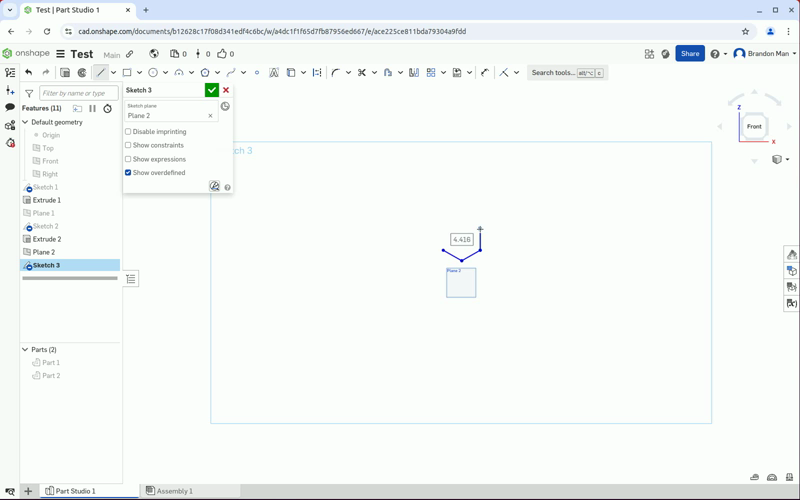
mouse_move(510, 228)
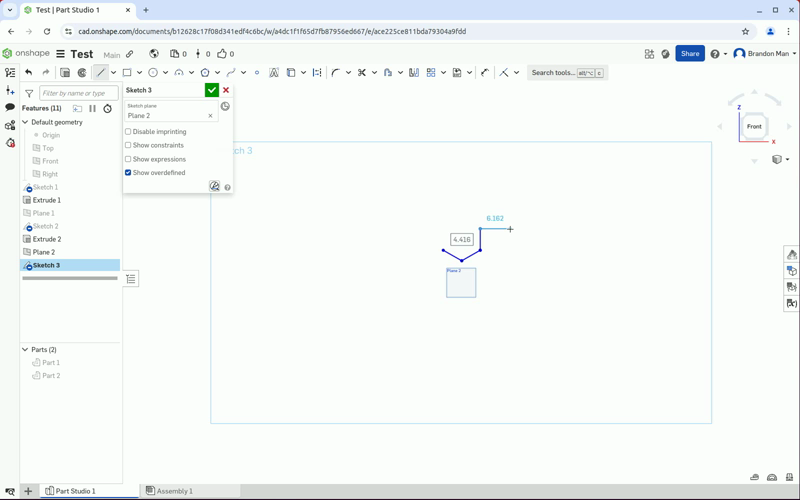
mouse_move(461, 218)
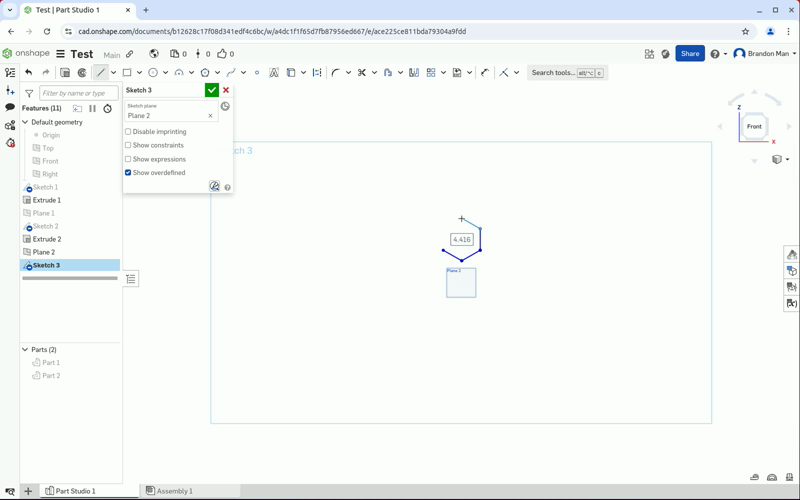
click(461, 218)
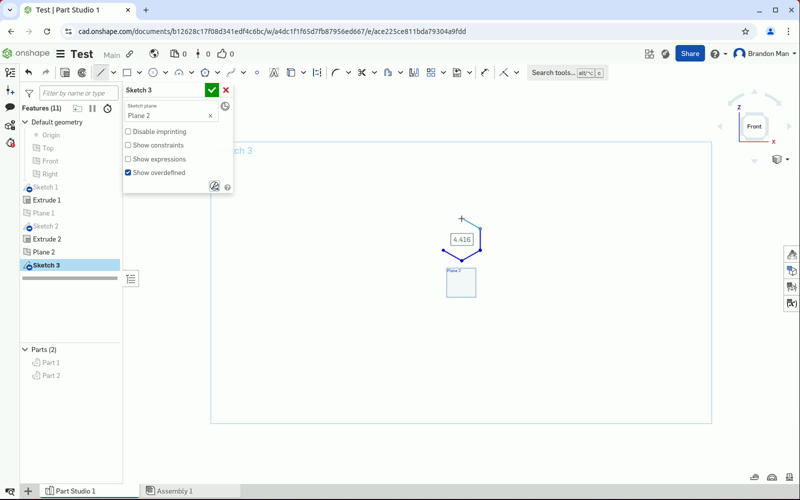
key_up(shift)
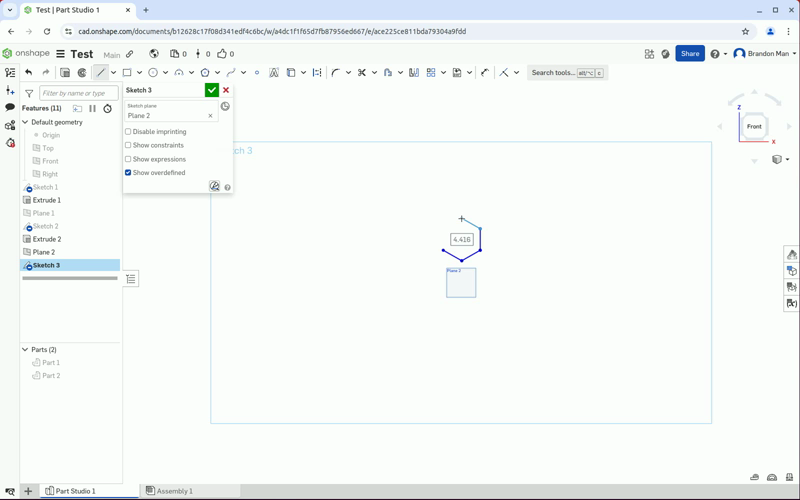
key_down(shift)
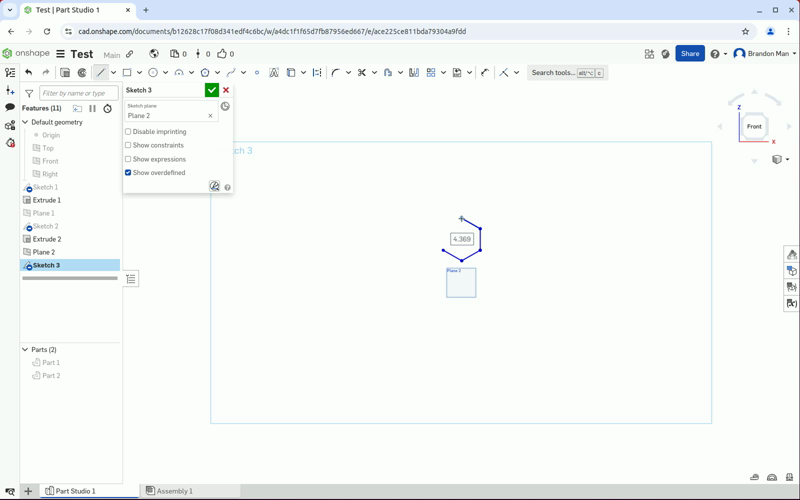
mouse_move(492, 218)
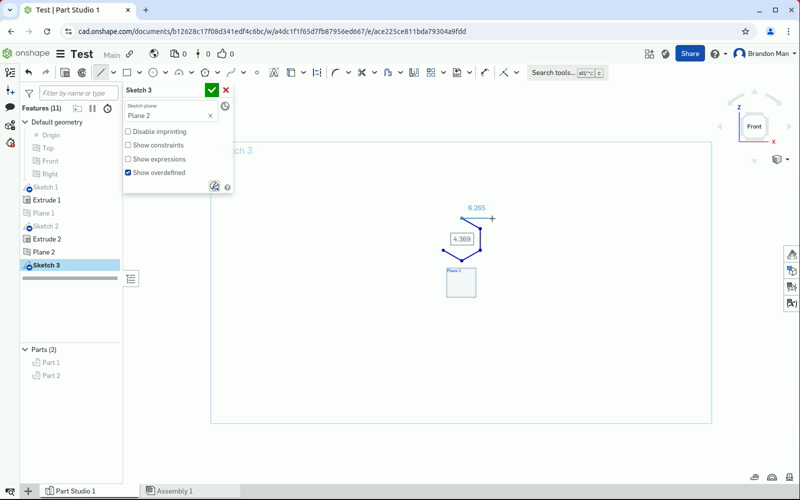
mouse_move(443, 228)
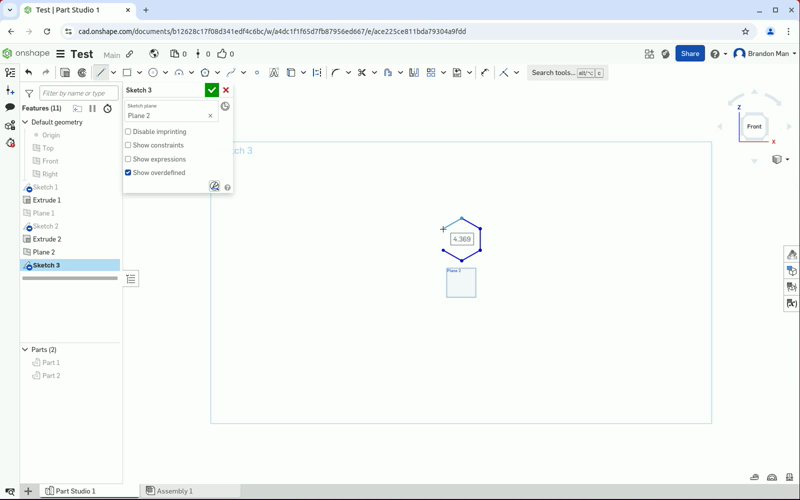
click(443, 228)
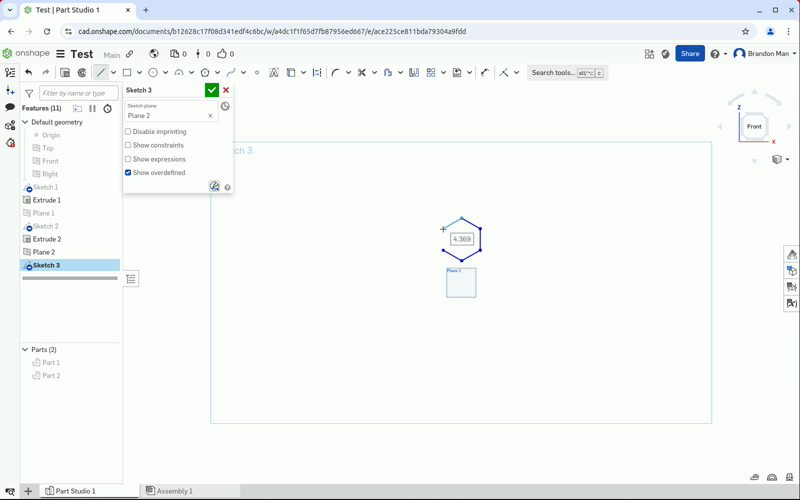
key_up(shift)
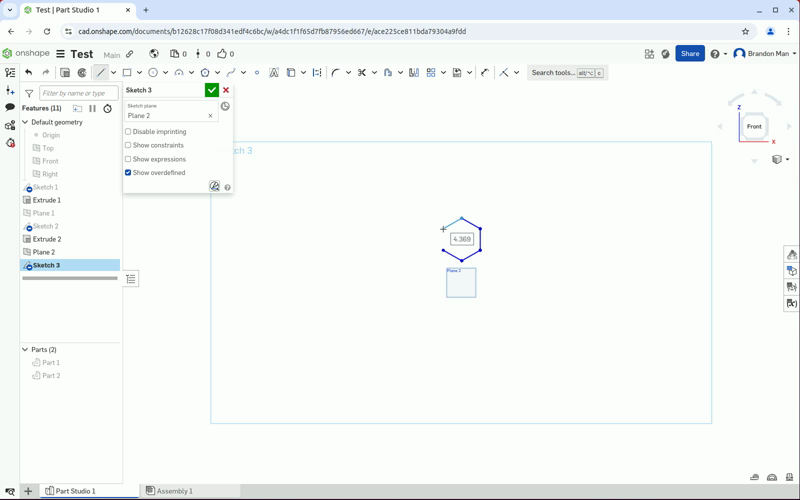
mouse_move(473, 228)
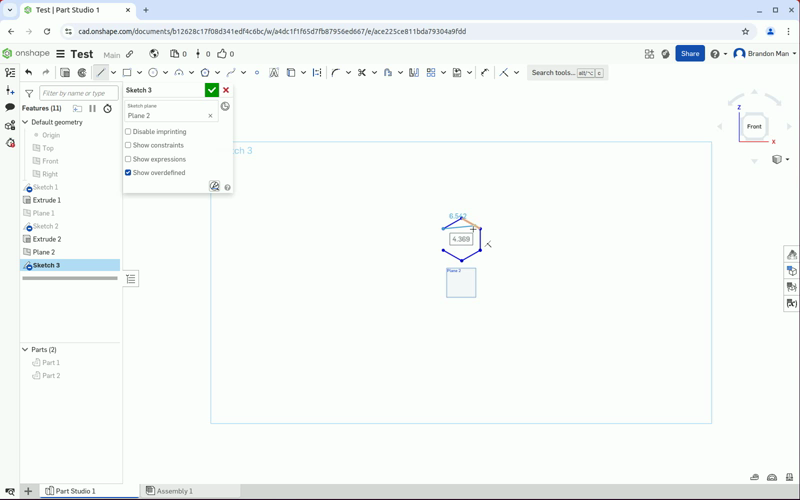
key_down(shift)
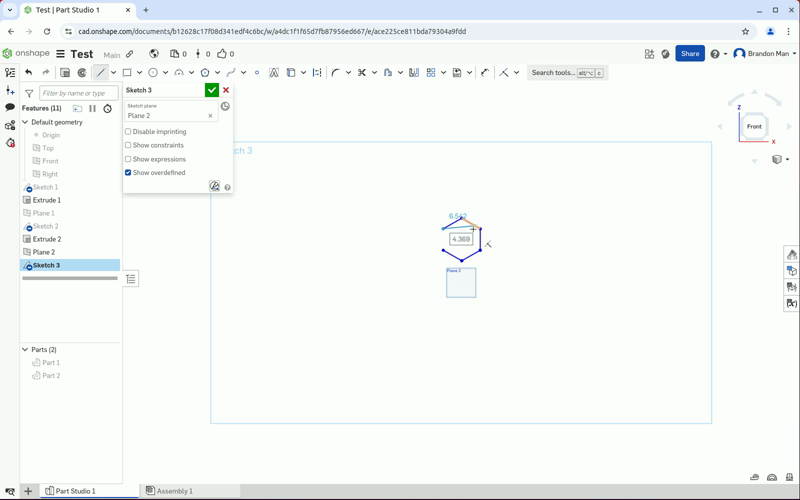
mouse_move(443, 250)
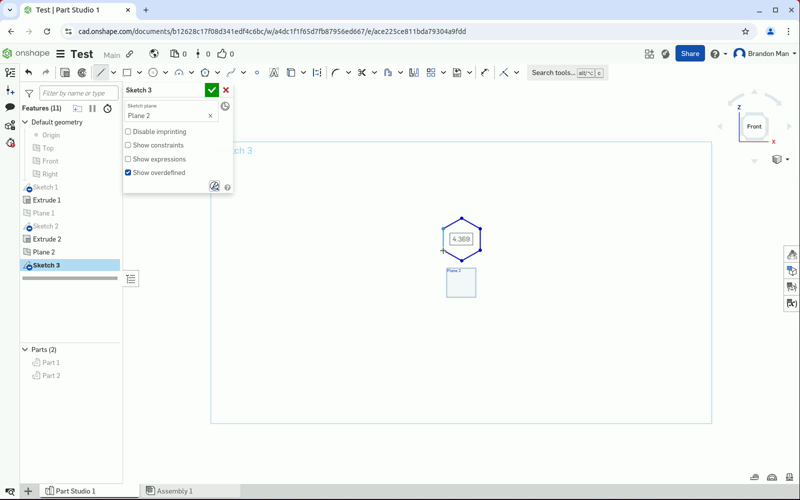
key_up(shift)
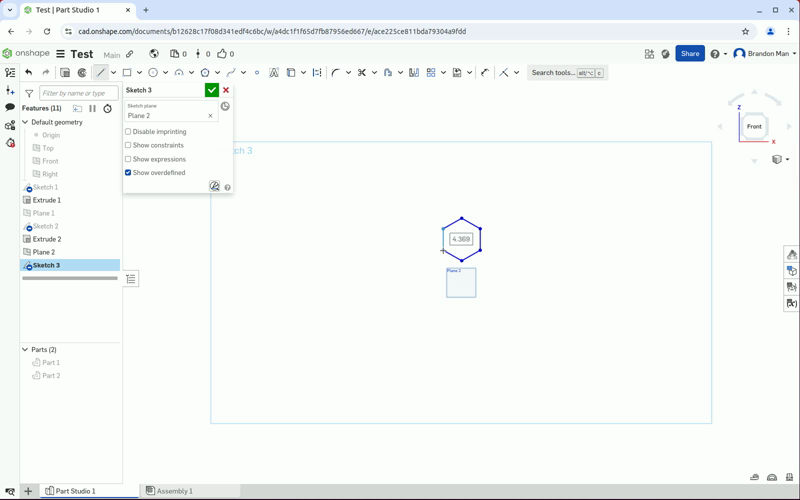
click(443, 250)
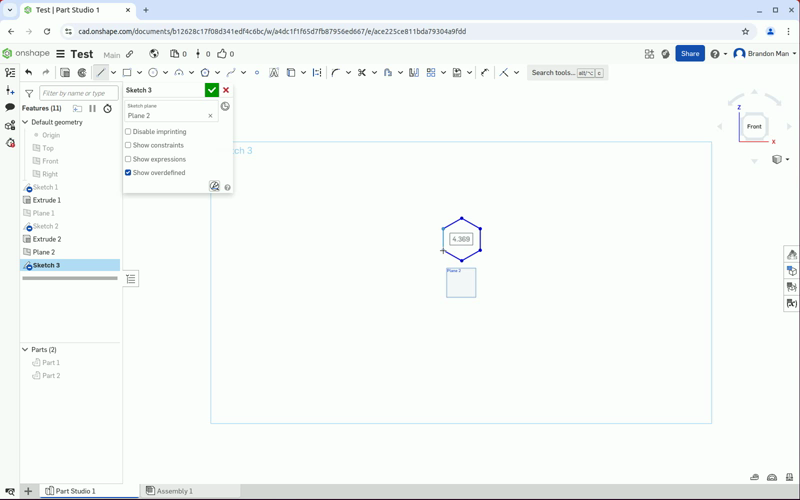
key(esc)
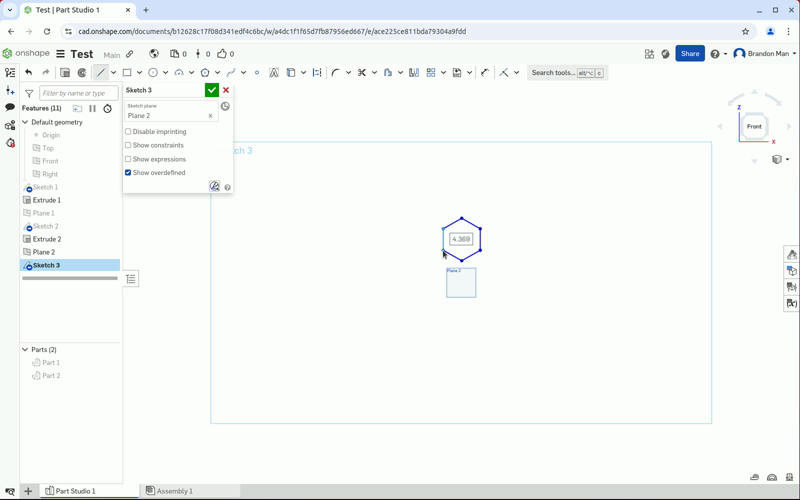
mouse_move(477, 242)
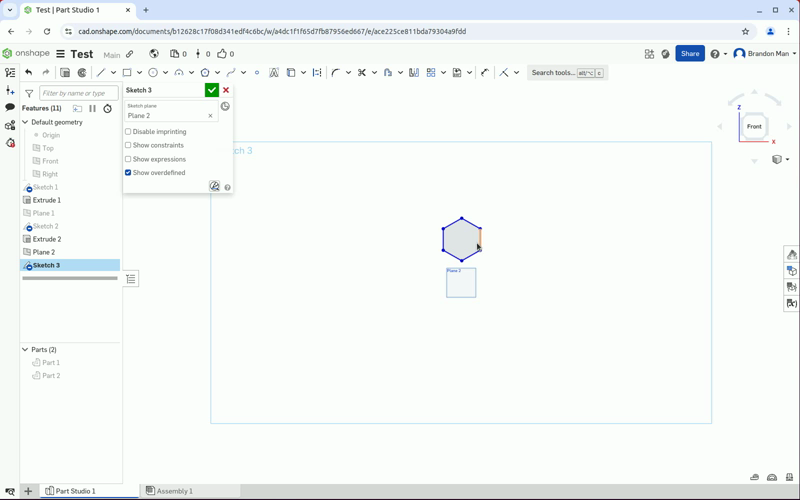
scroll(6)
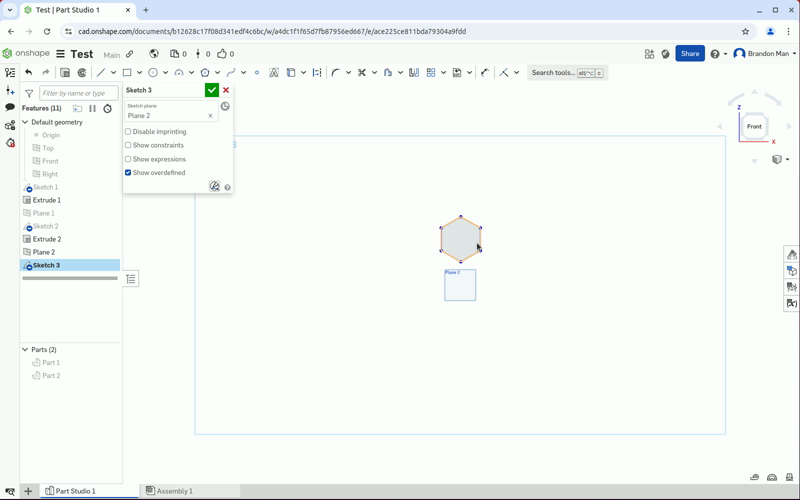
scroll(6)
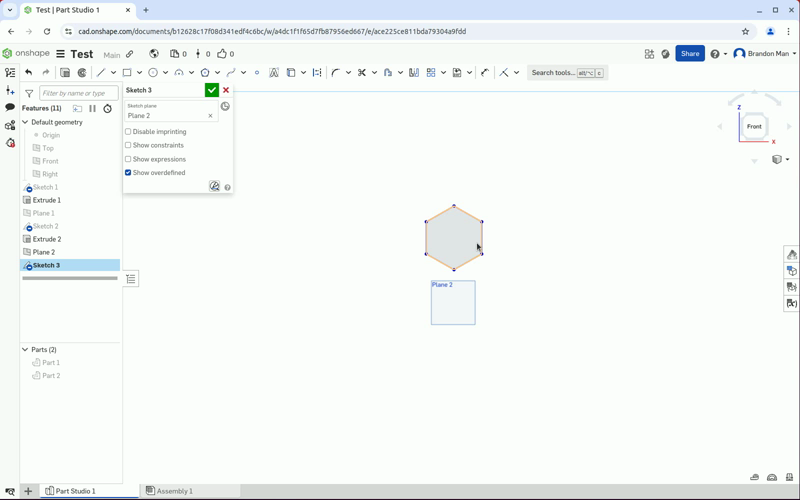
scroll(6)
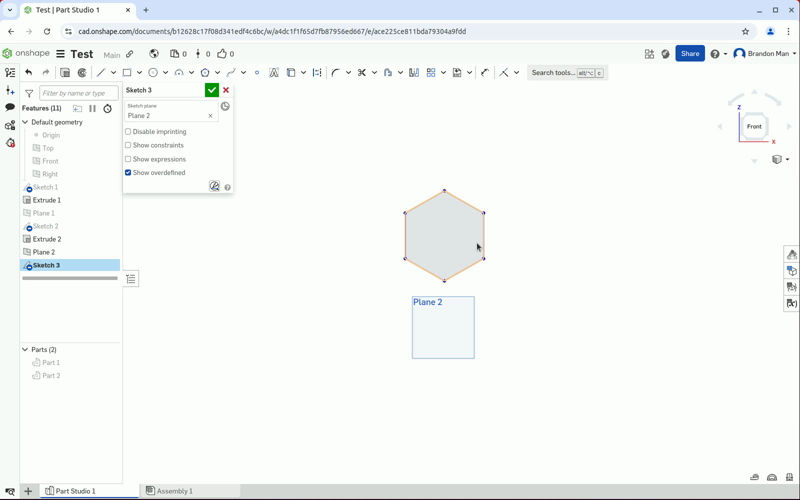
scroll(6)
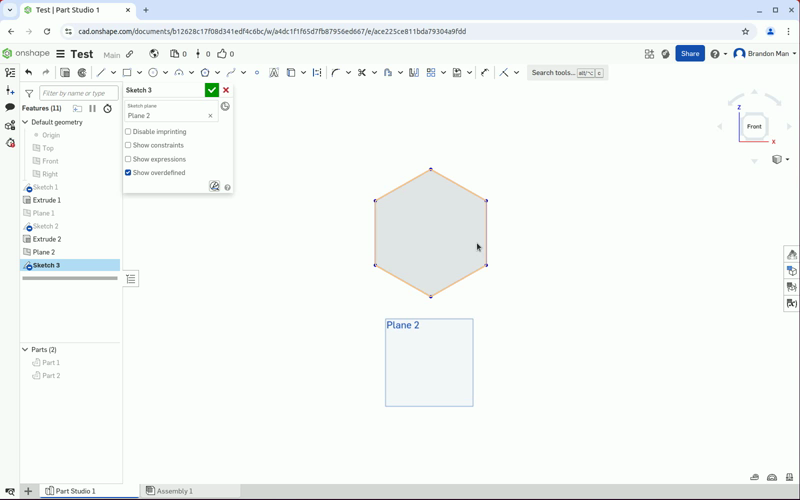
scroll(6)
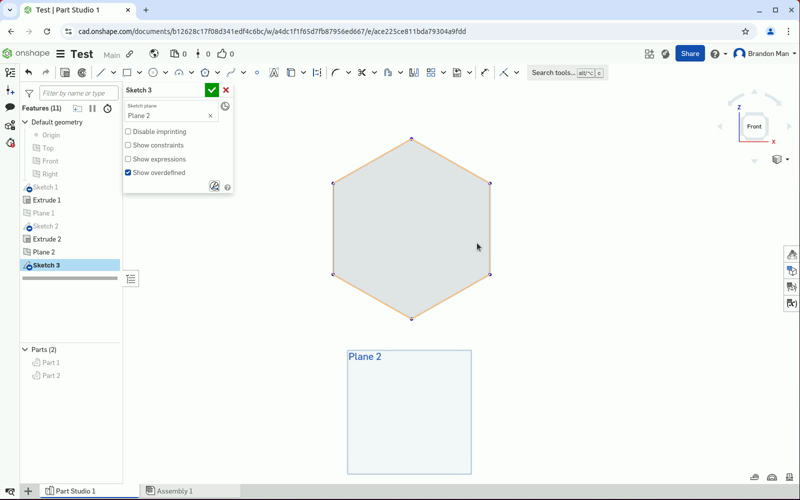
scroll(6)
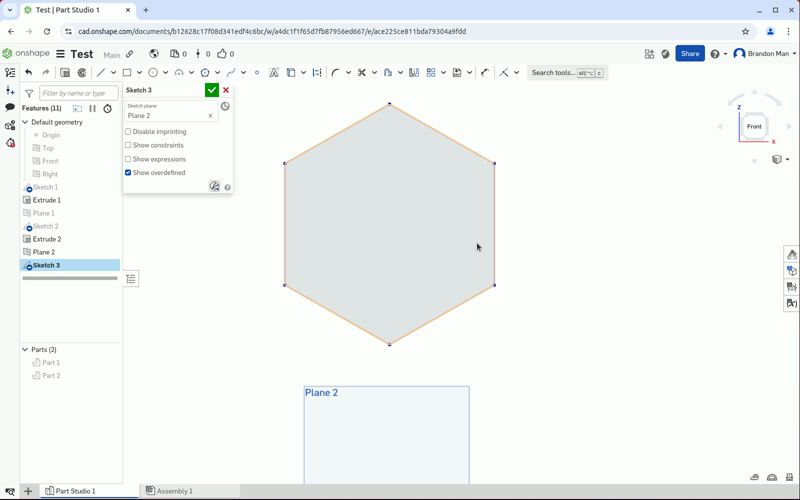
scroll(6)
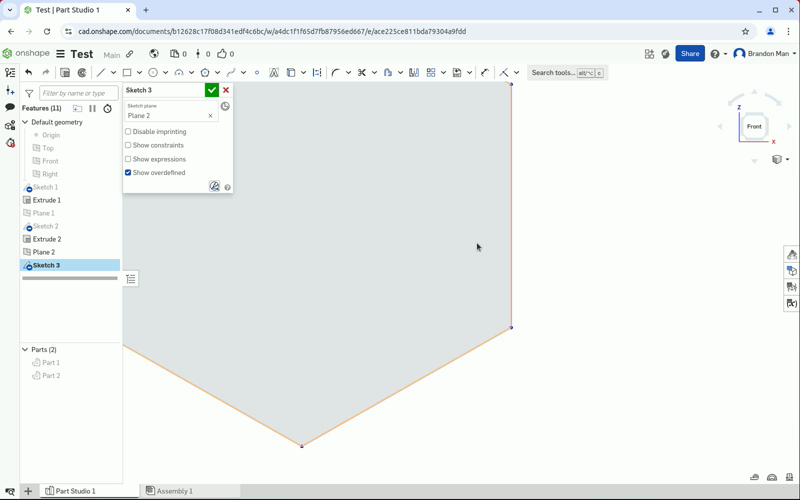
click(477, 242)
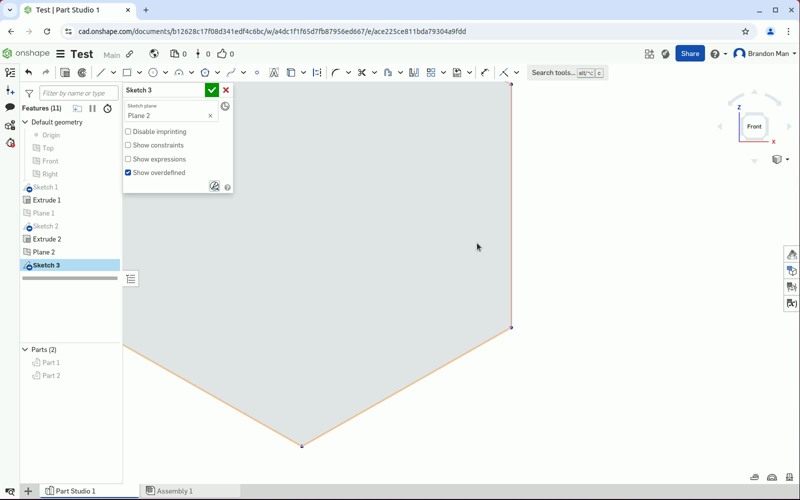
scroll(-6)
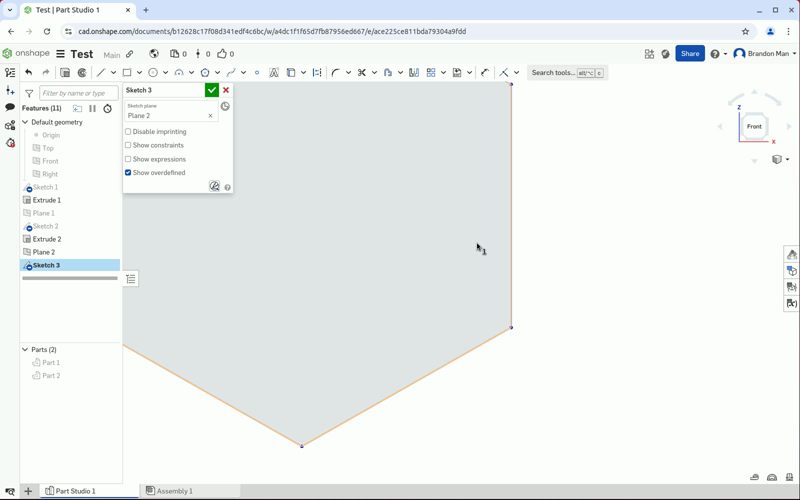
scroll(-6)
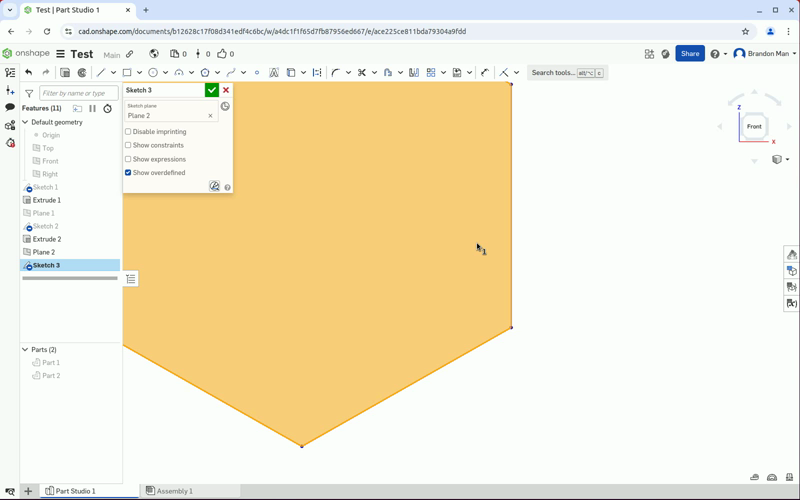
scroll(-6)
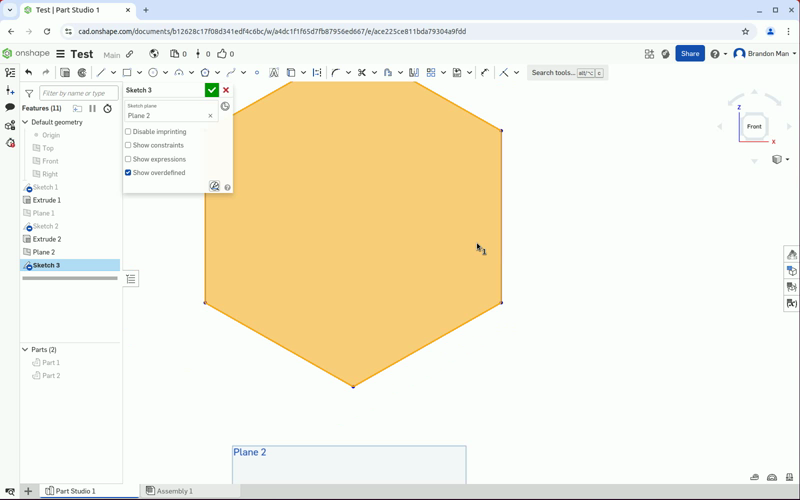
scroll(-6)
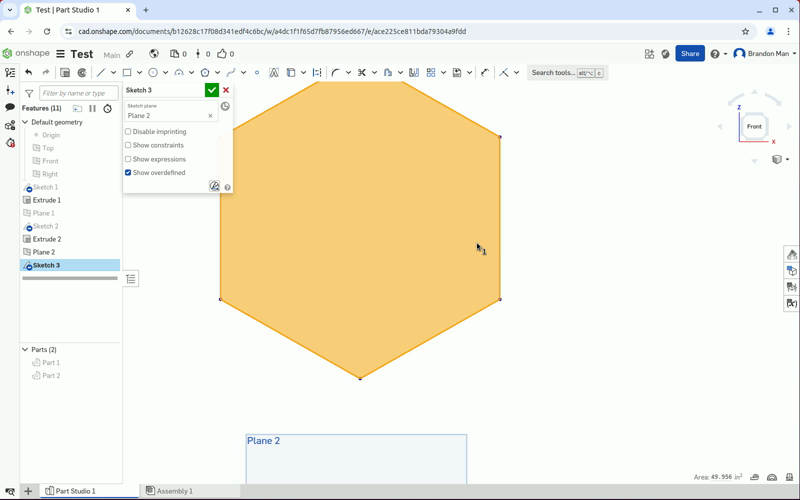
scroll(-6)
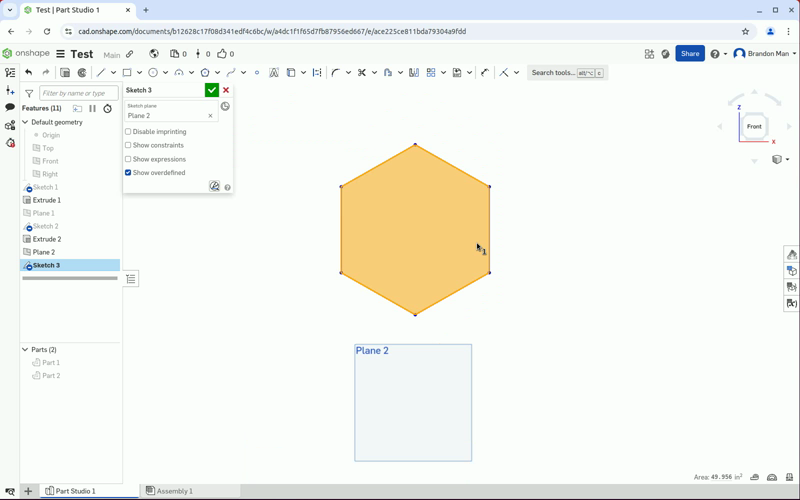
scroll(-6)
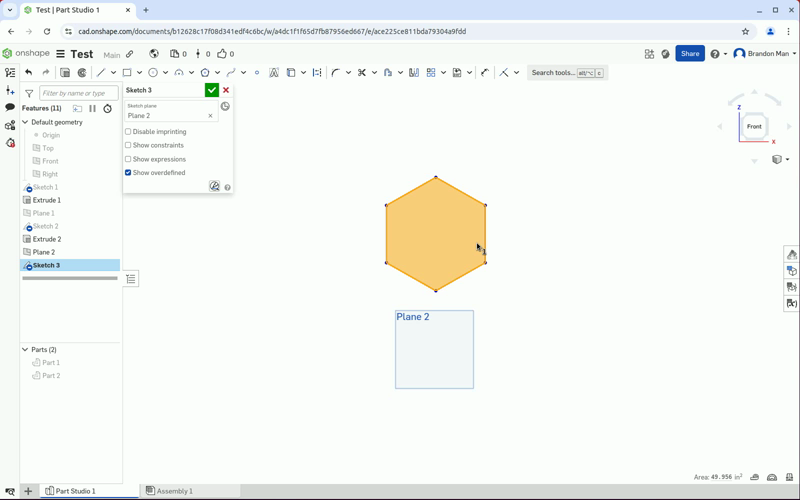
scroll(-6)
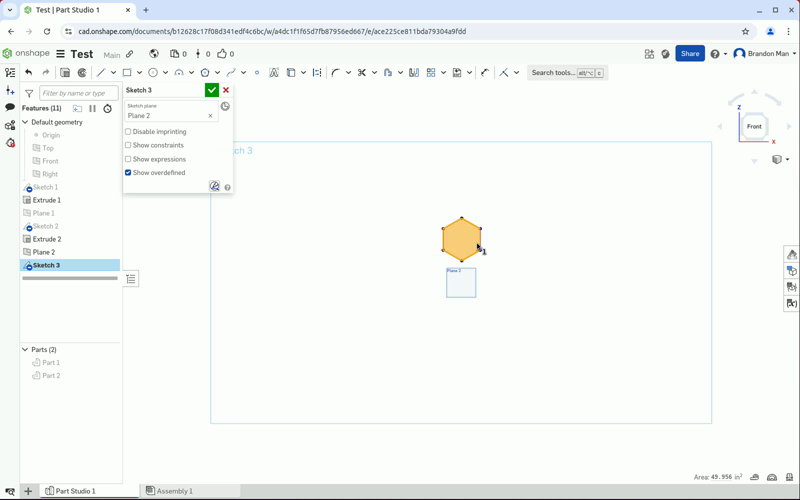
mouse_move(73, 352)
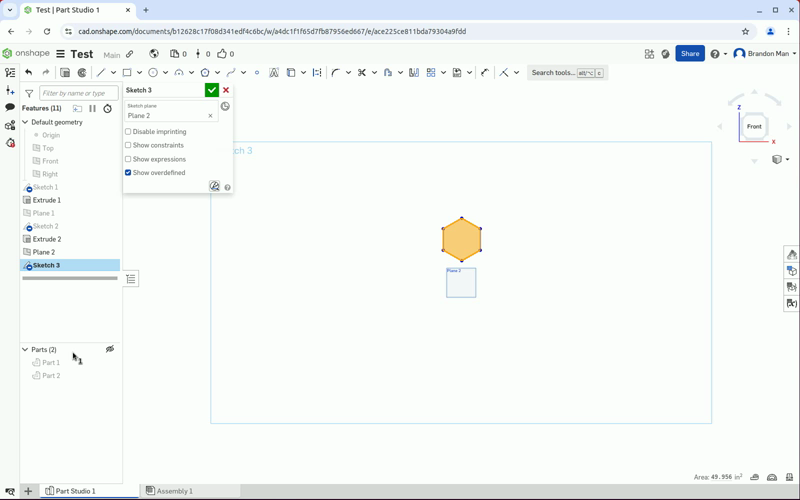
key(shift+y)
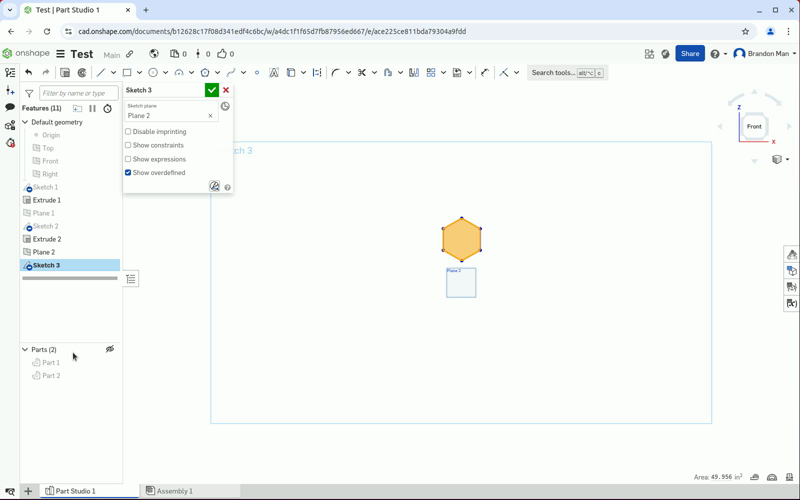
key(shift+e)
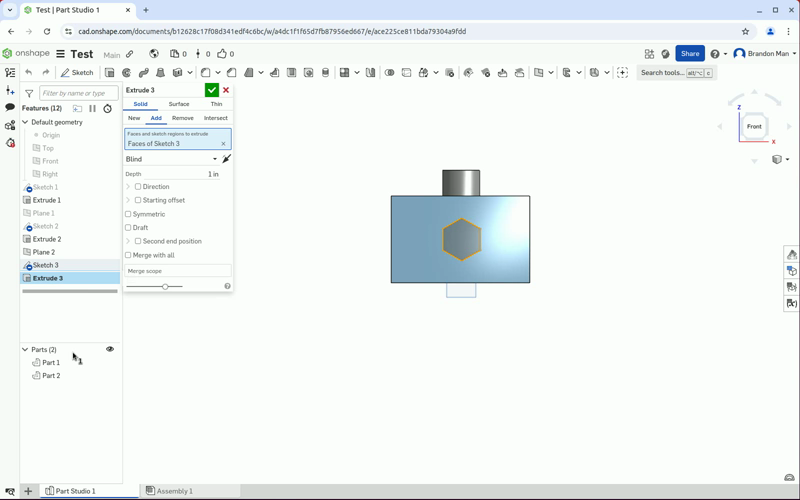
mouse_move(143, 106)
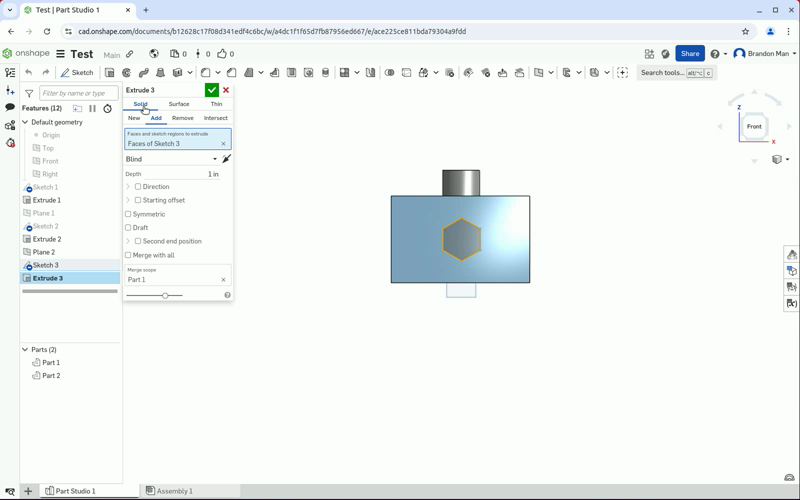
click(143, 106)
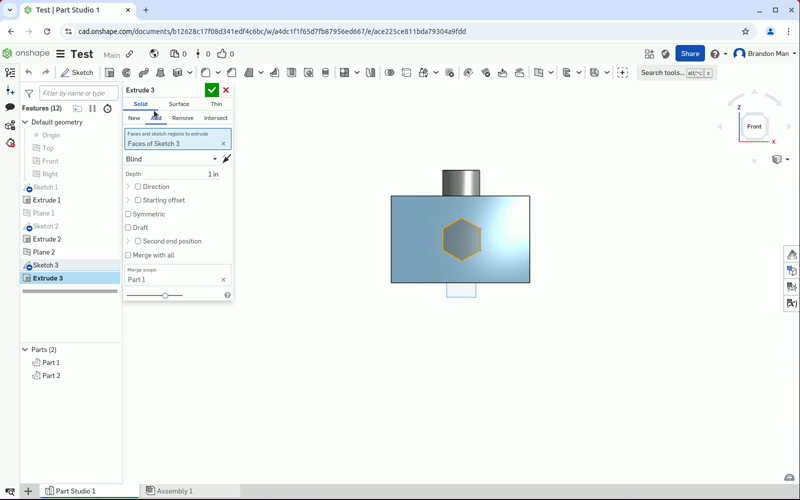
mouse_move(186, 120)
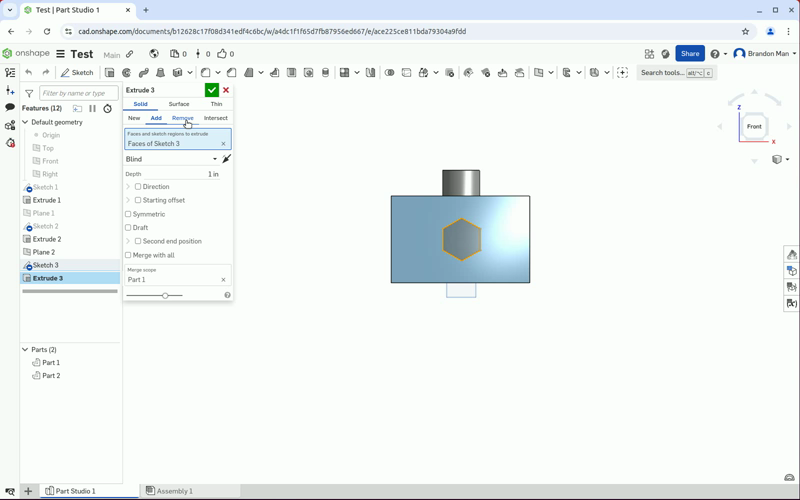
click(186, 120)
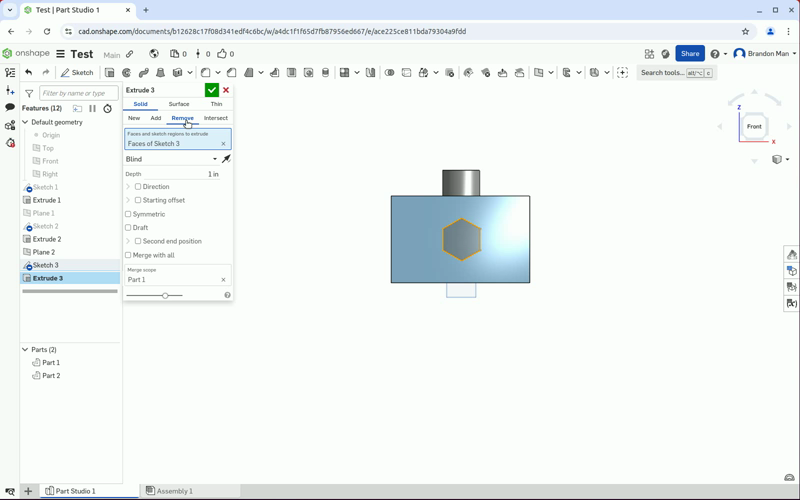
key(tab, 4)
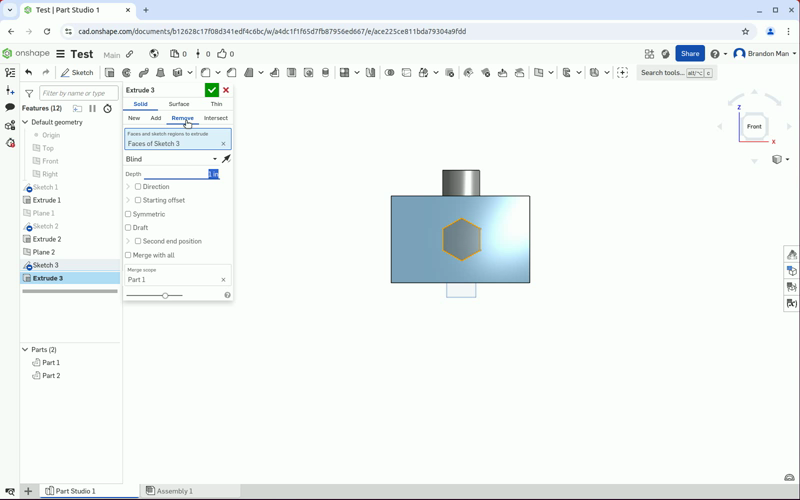
text(1.685)
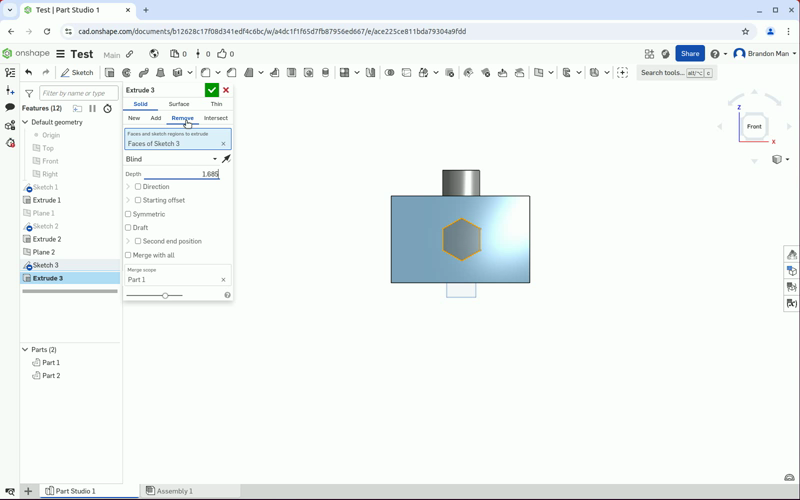
key(tab, 6)
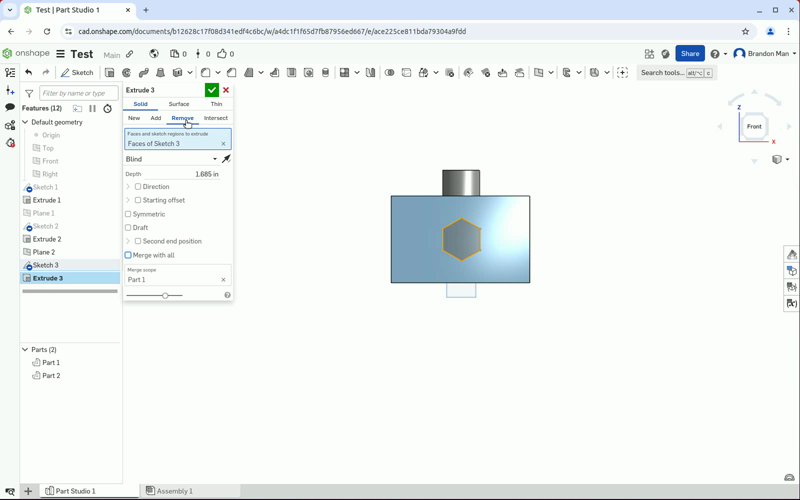
key(space)
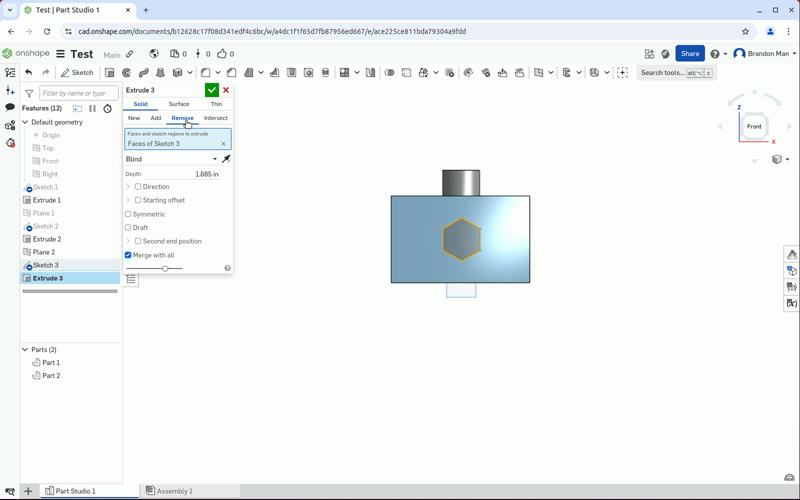
key(enter)
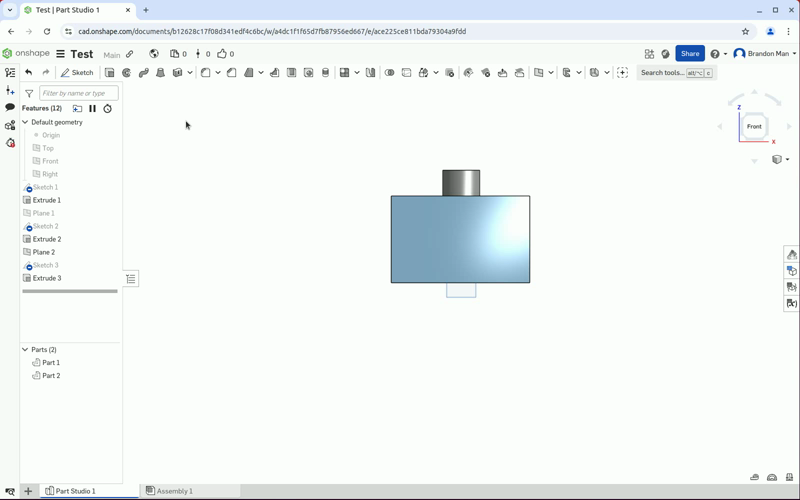
key(shift+h)
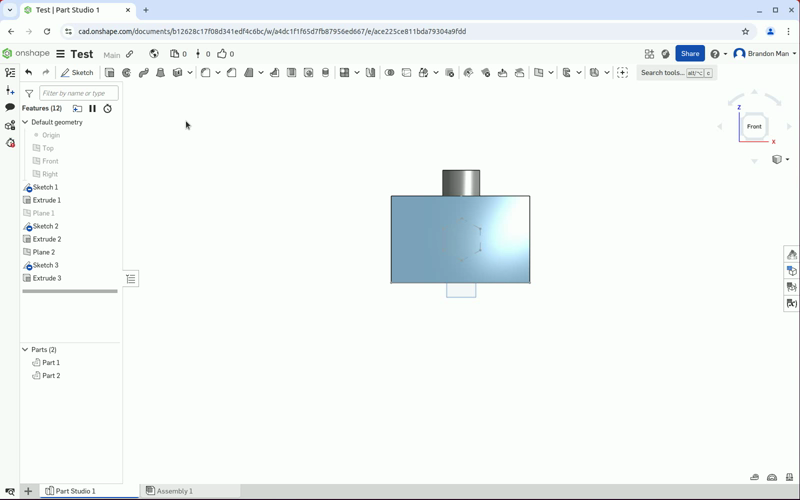
key(shift+h)
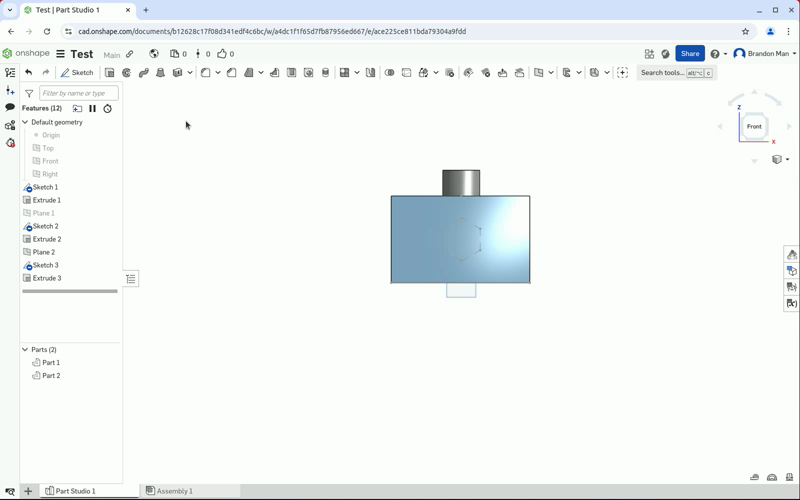
key(shift+7)
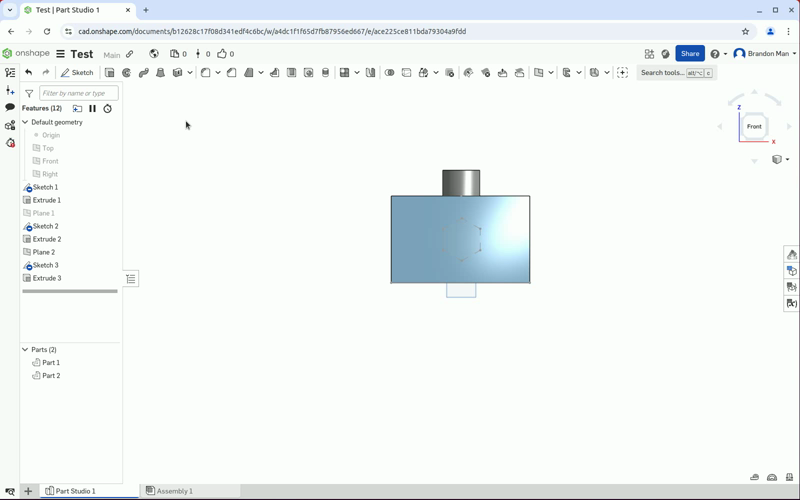
key(left, 2)
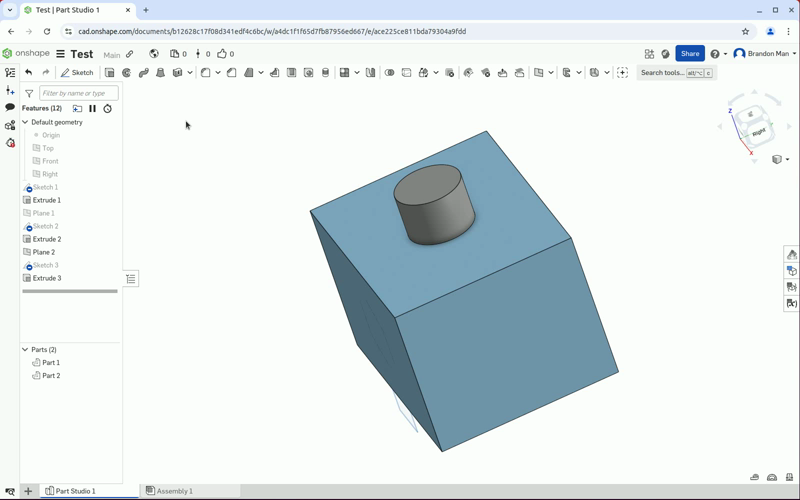
key(down, 2)
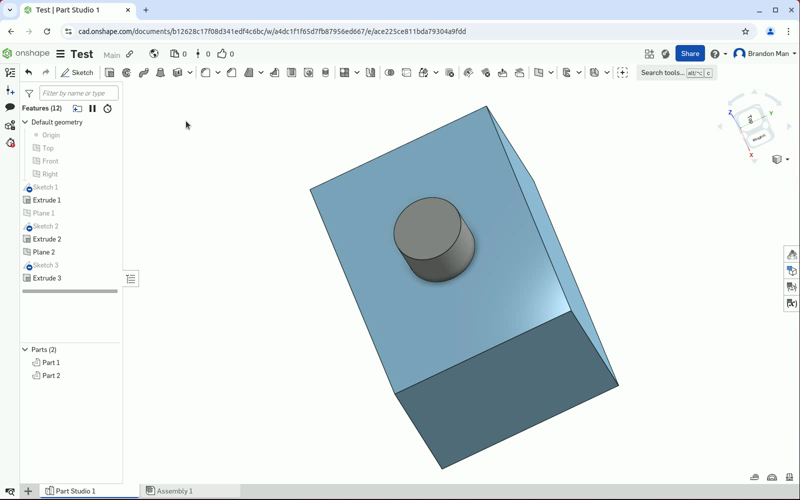
key(up, 2)
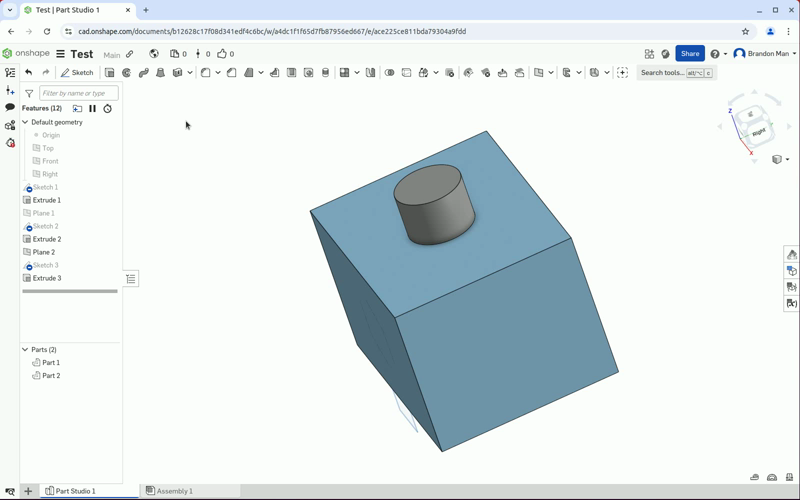
key(right, 2)
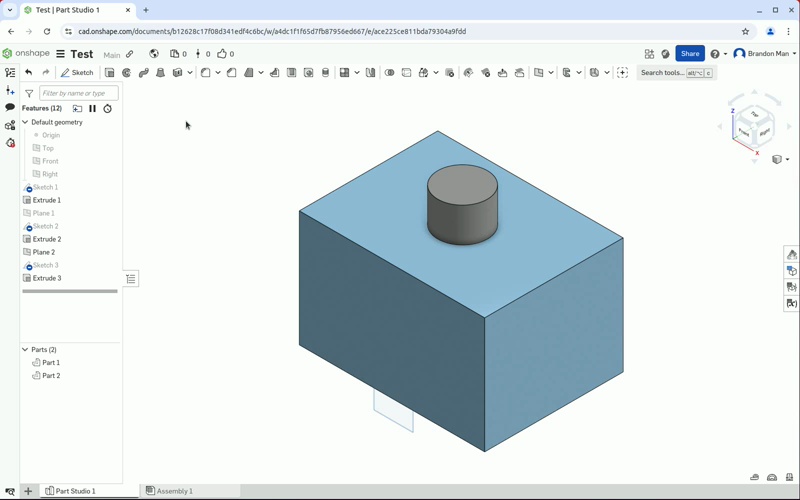
mouse_move(73, 189)
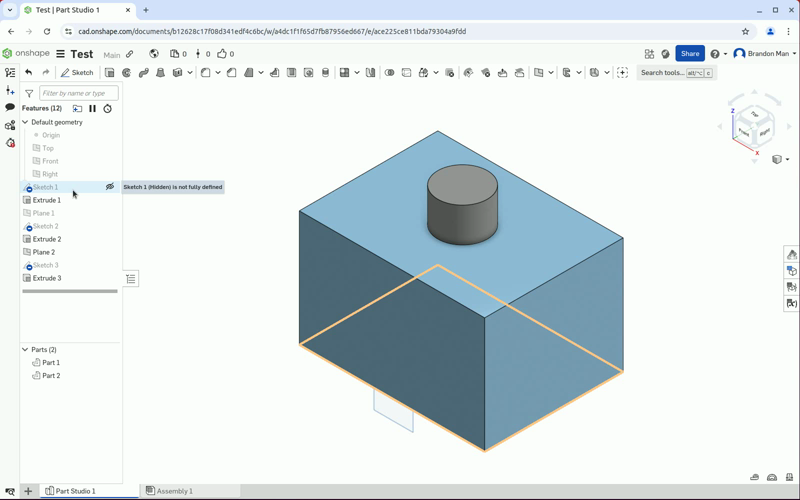
click(73, 189)